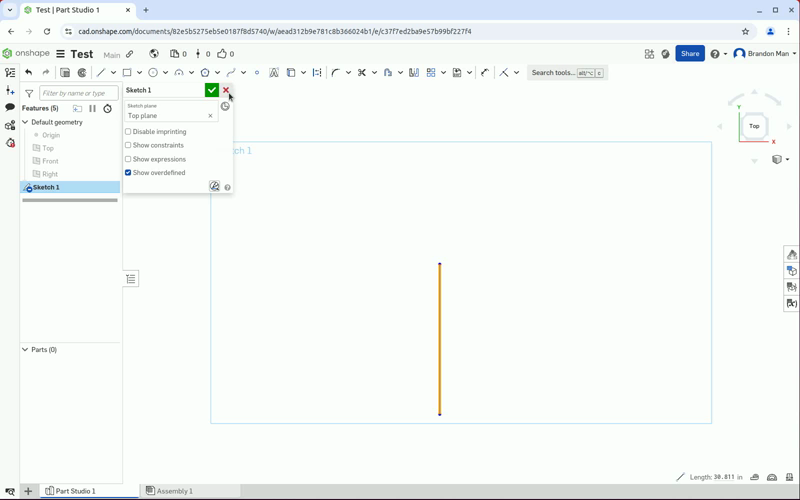
key(shift+h)
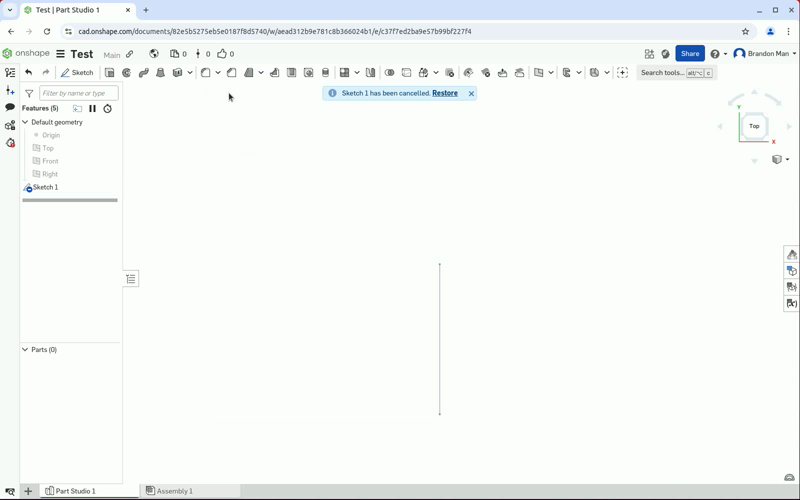
key(shift+s)
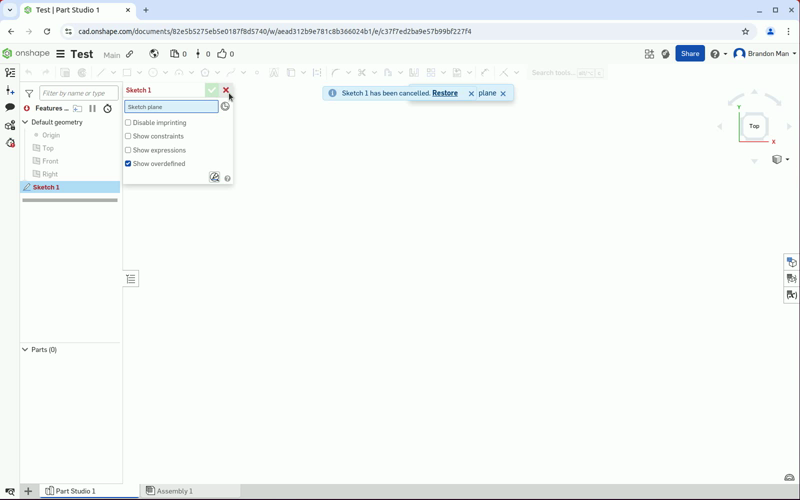
mouse_move(73, 150)
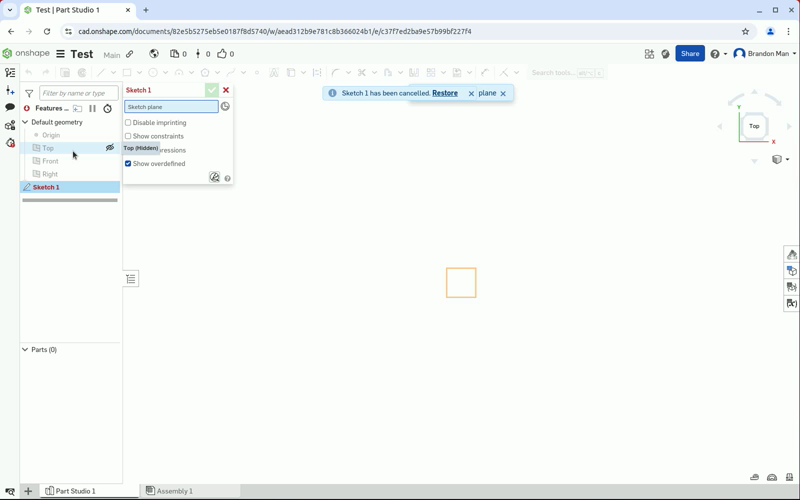
click(73, 150)
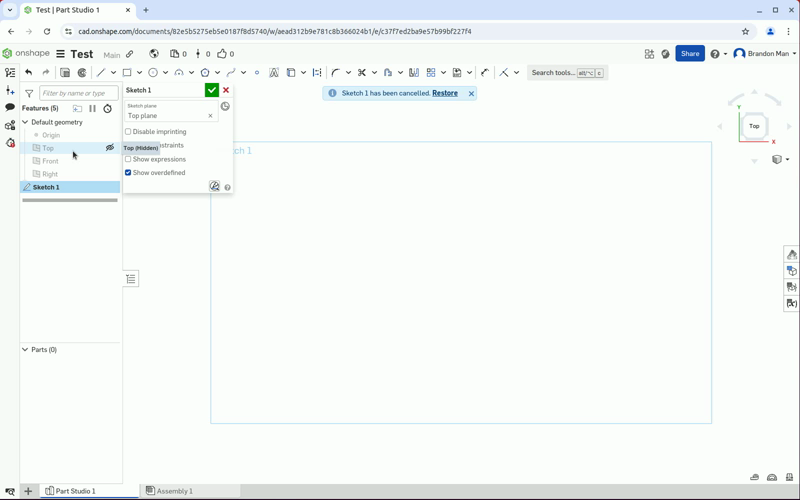
mouse_move(73, 352)
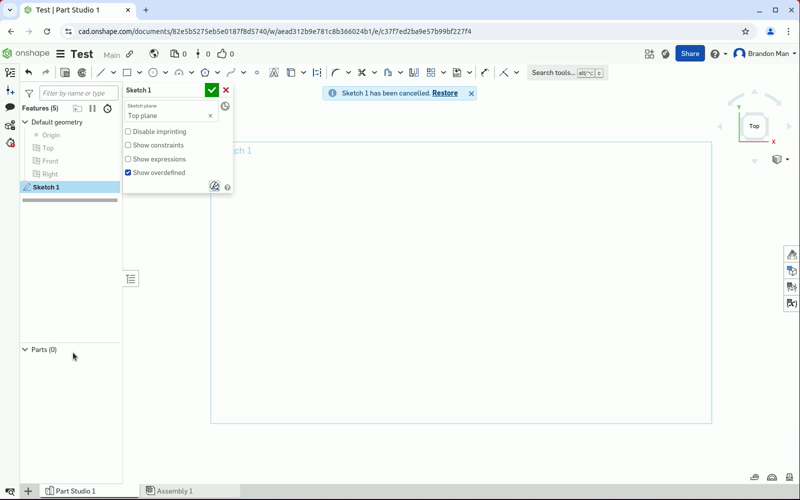
key(y)
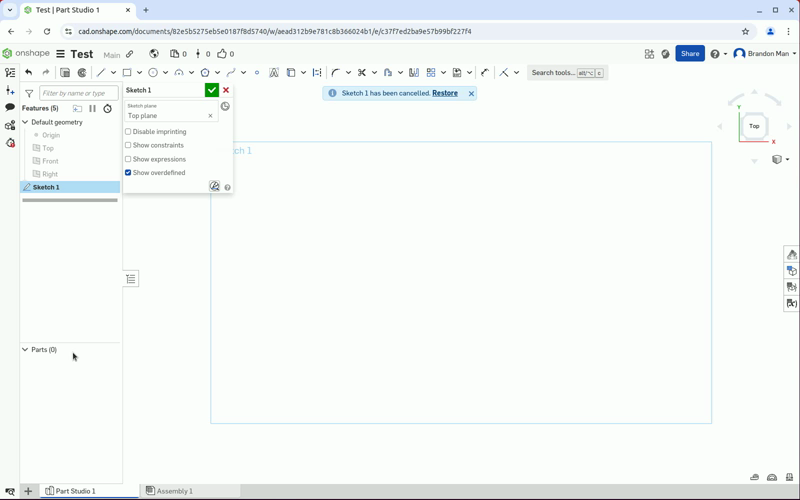
key(a)
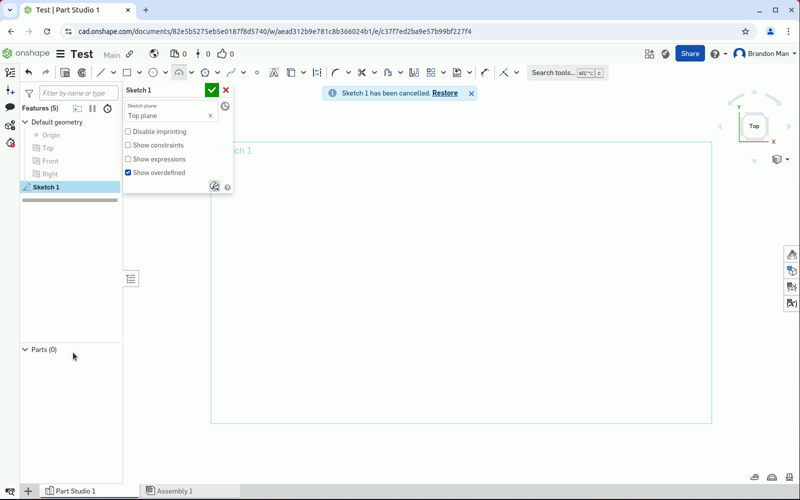
key_down(shift)
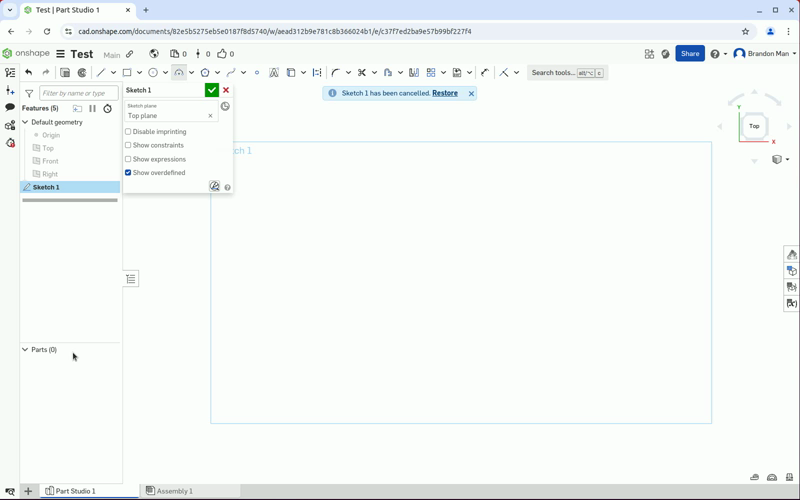
mouse_move(384, 270)
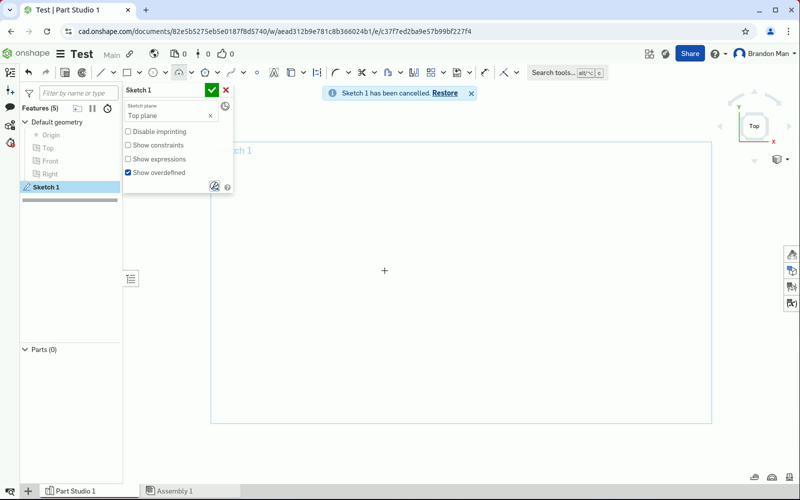
click(384, 270)
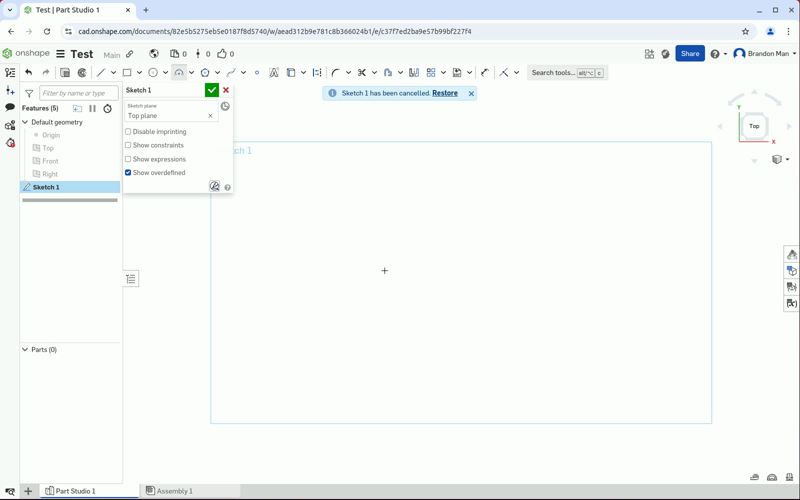
key_up(shift)
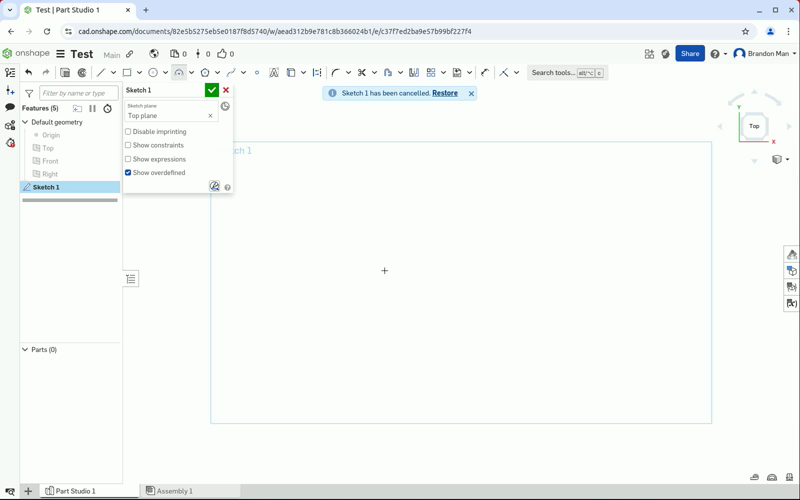
key_down(shift)
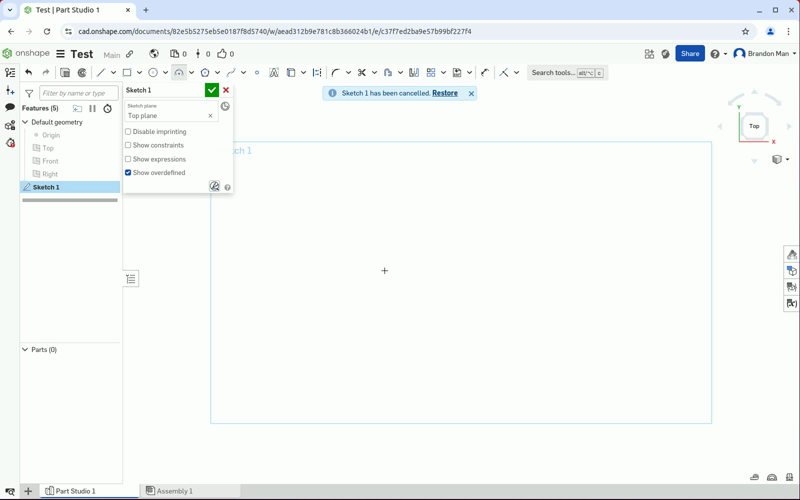
mouse_move(386, 270)
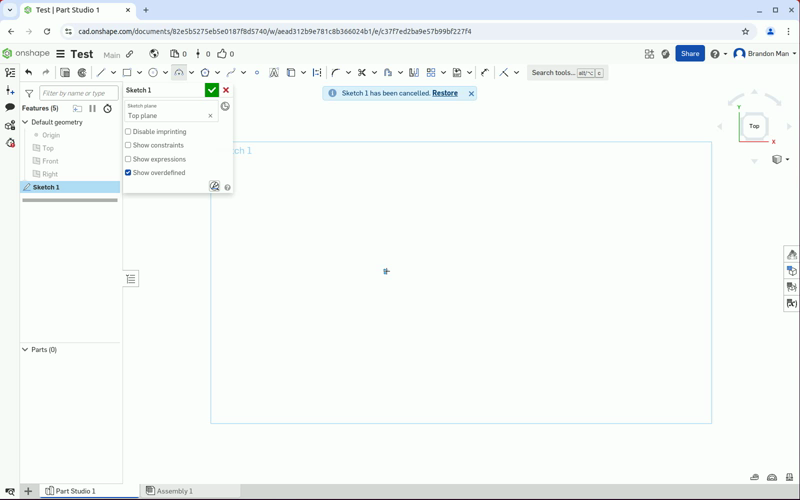
scroll(6)
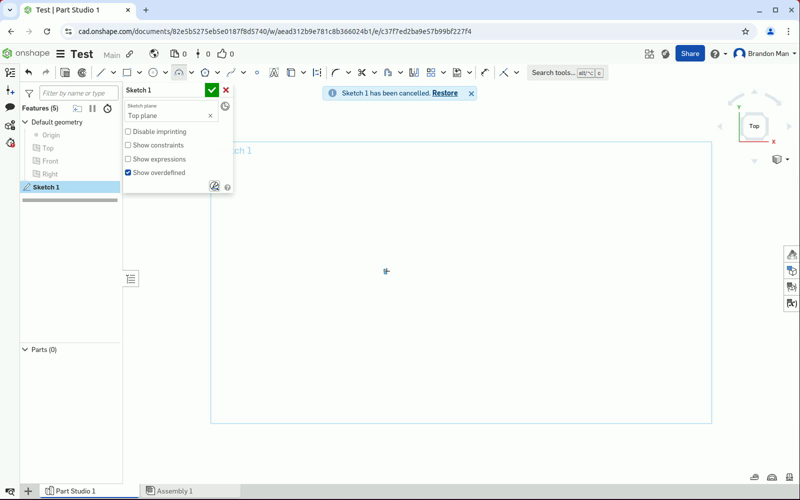
scroll(6)
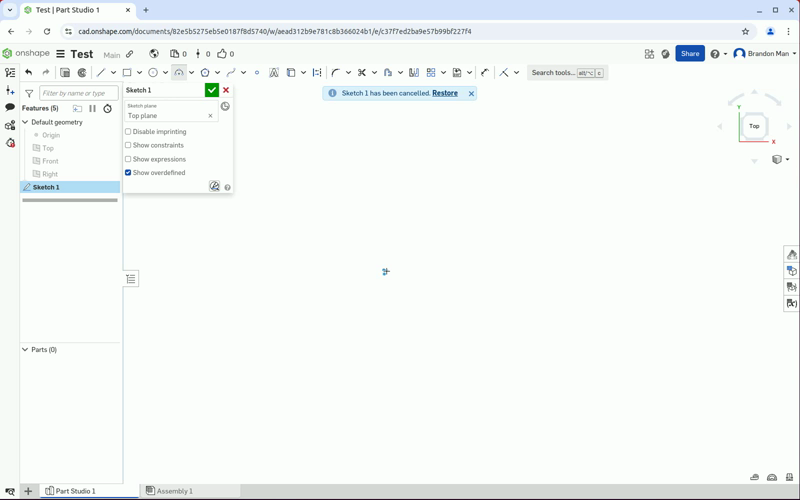
scroll(6)
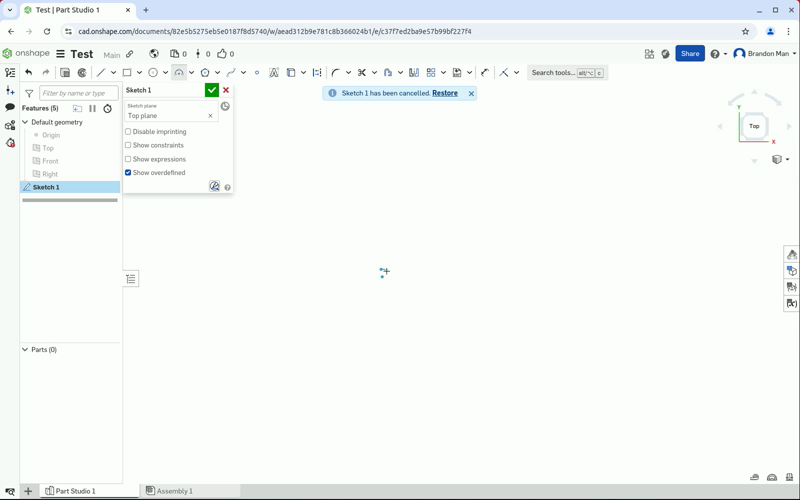
scroll(6)
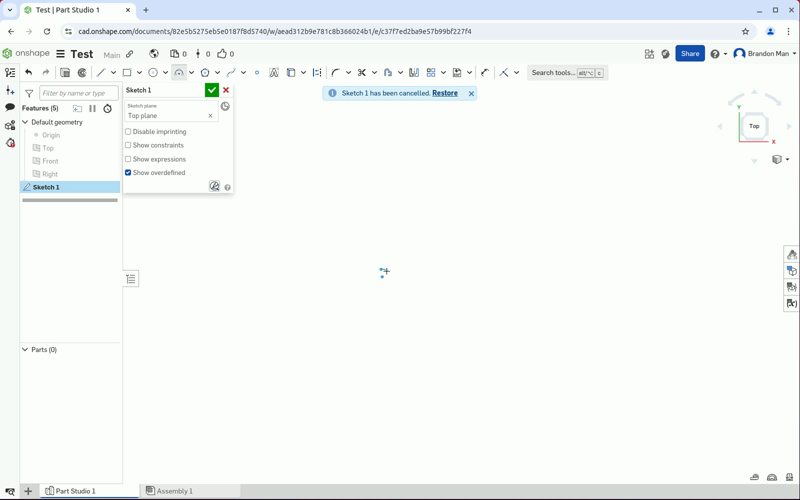
scroll(6)
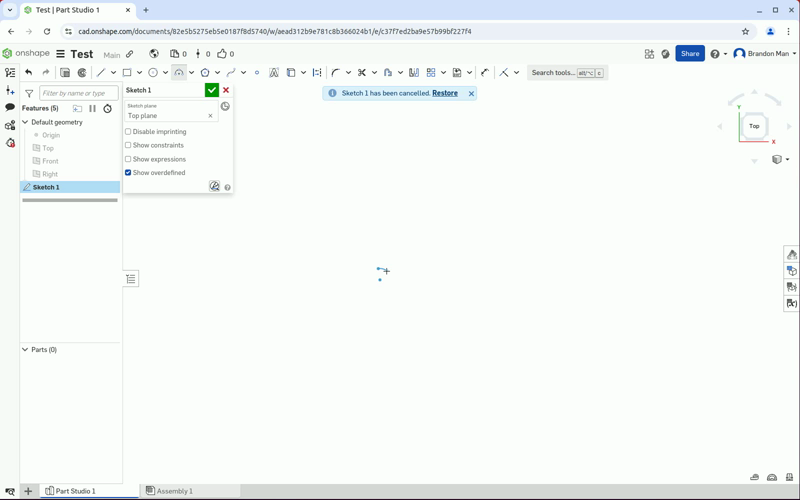
scroll(6)
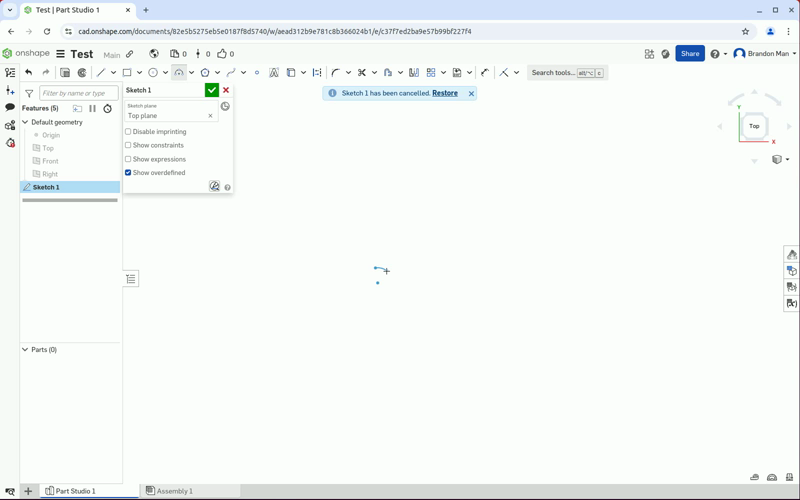
scroll(6)
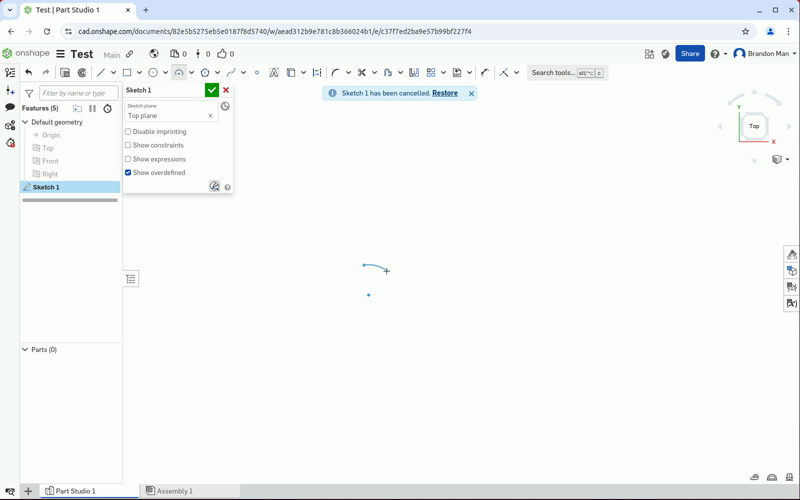
click(386, 270)
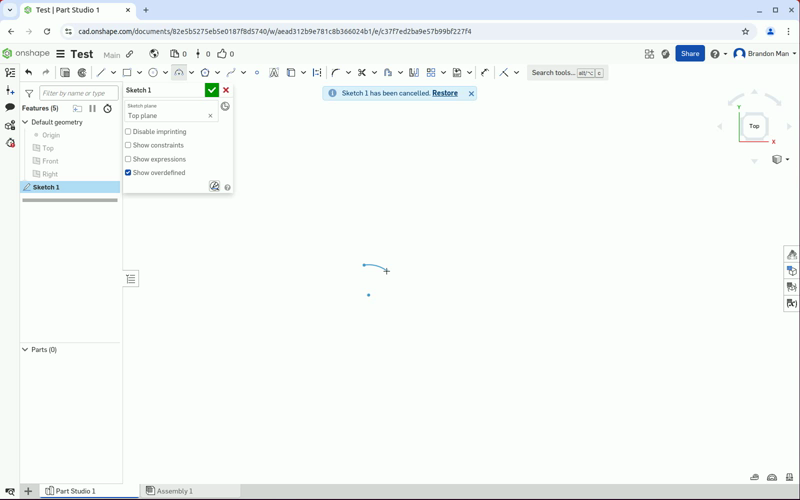
scroll(-6)
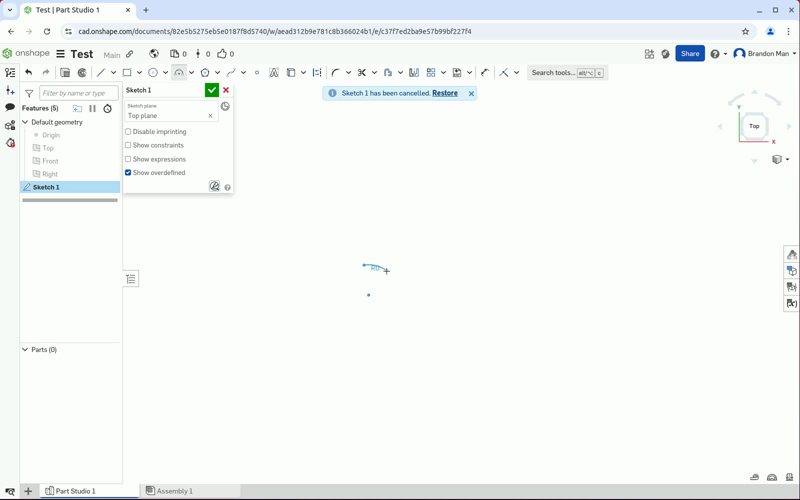
scroll(-6)
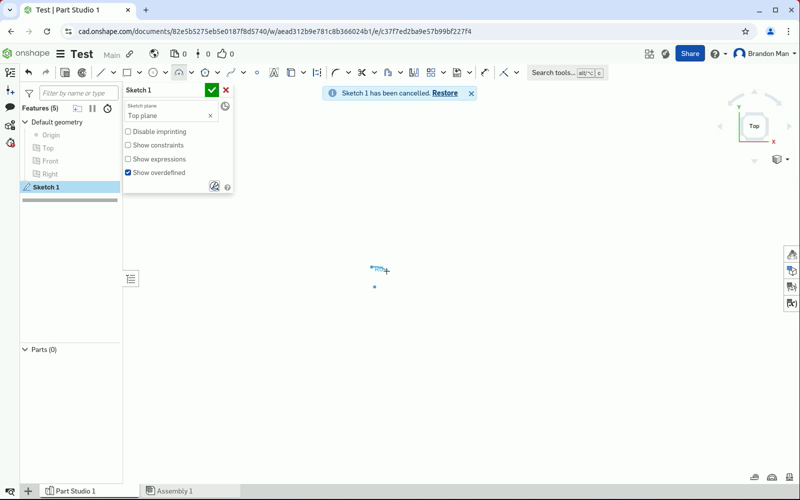
scroll(-6)
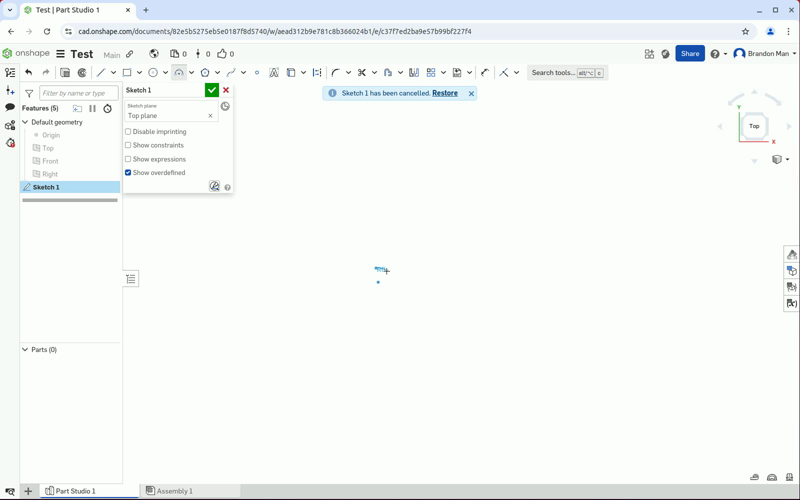
scroll(-6)
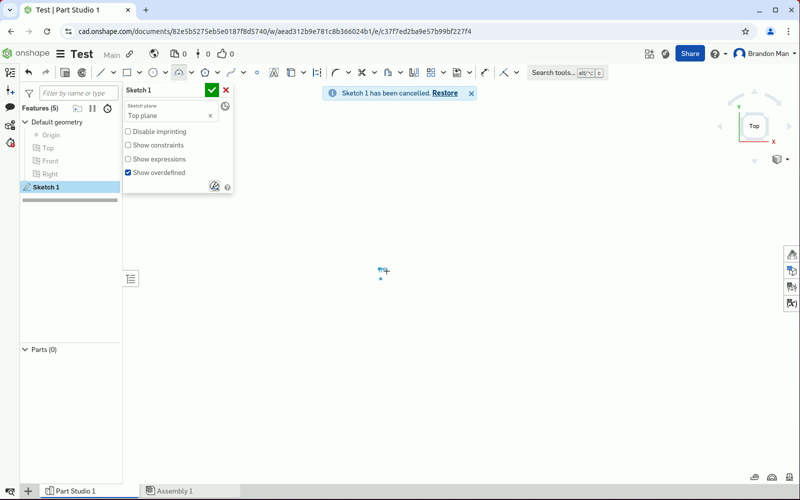
scroll(-6)
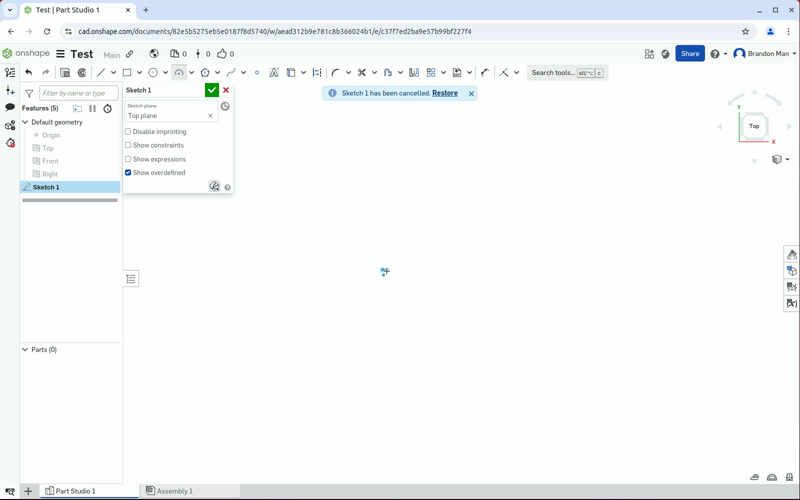
scroll(-6)
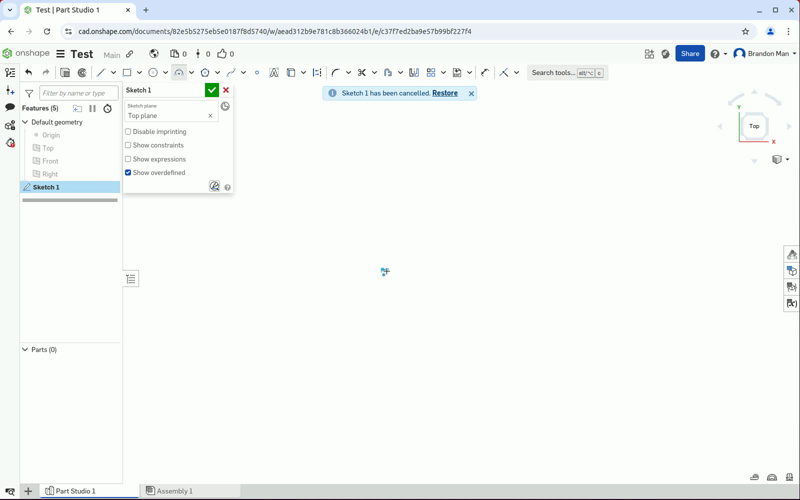
scroll(-6)
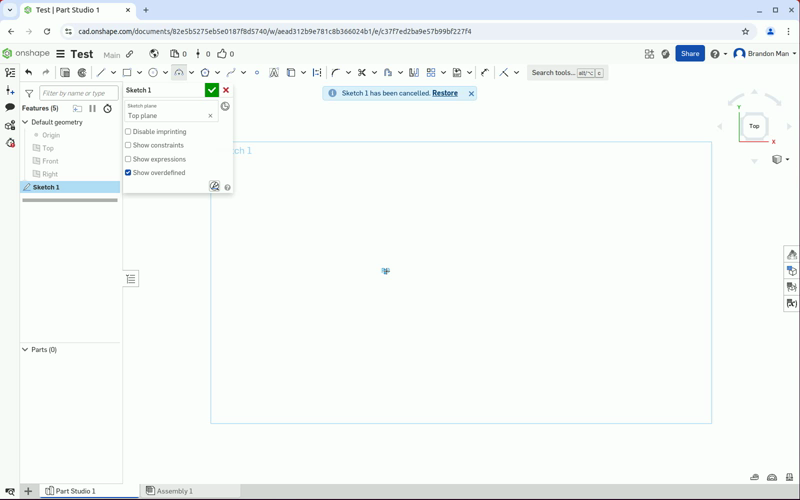
mouse_move(385, 270)
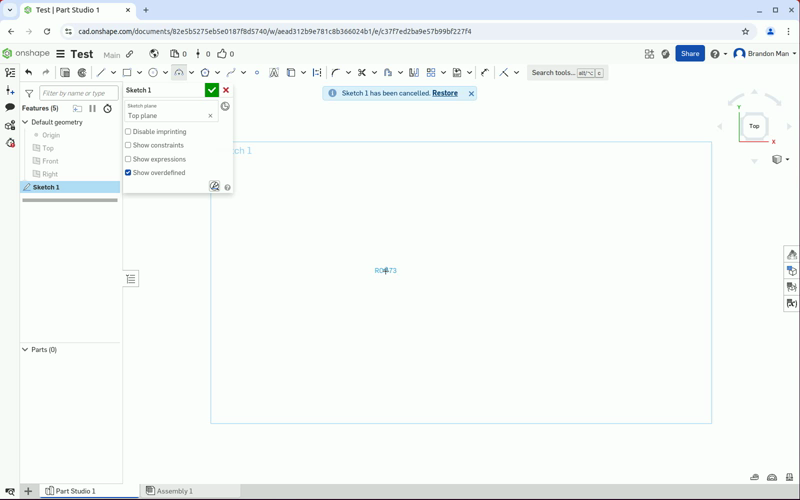
scroll(6)
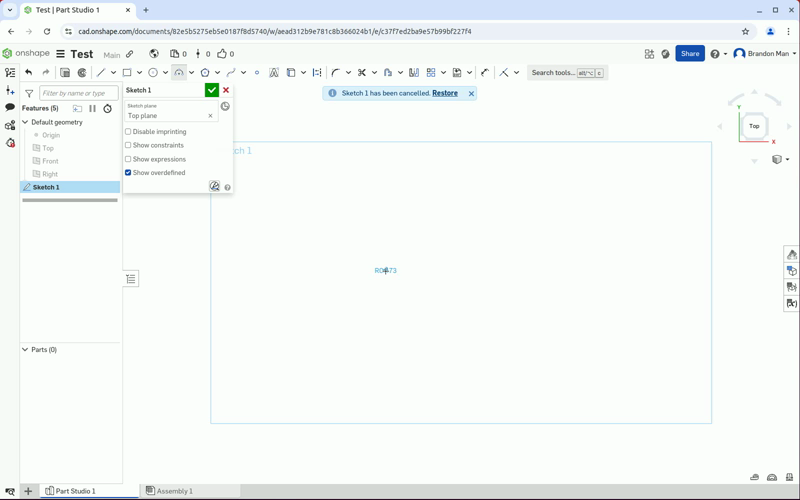
scroll(6)
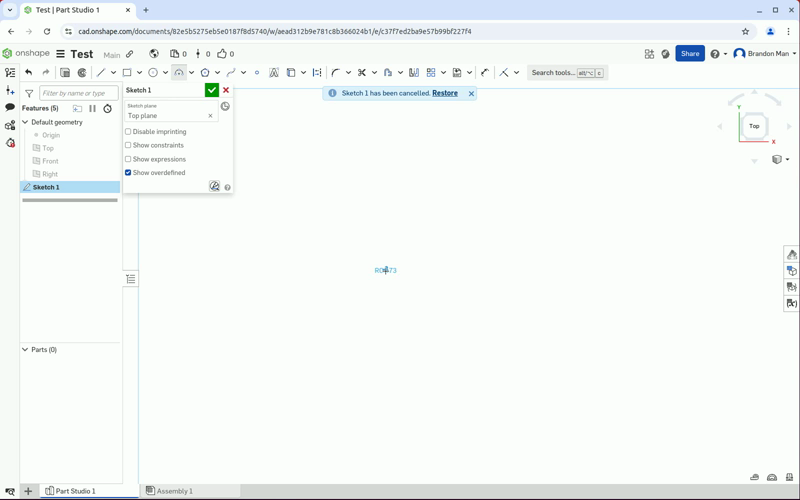
scroll(6)
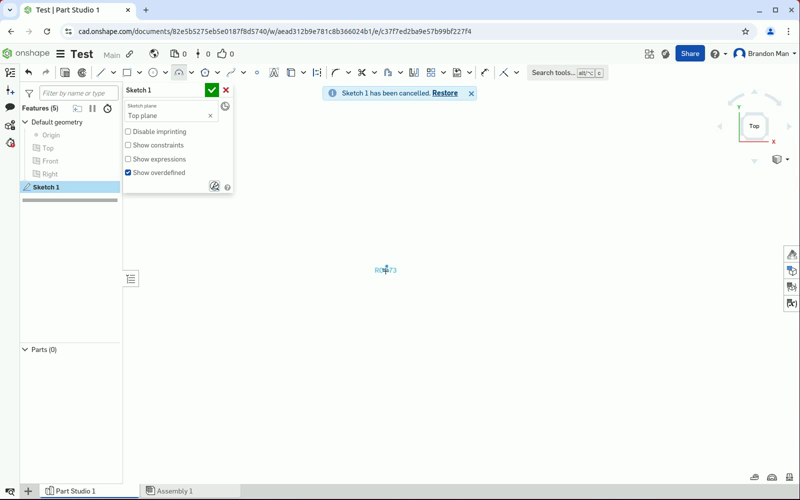
scroll(6)
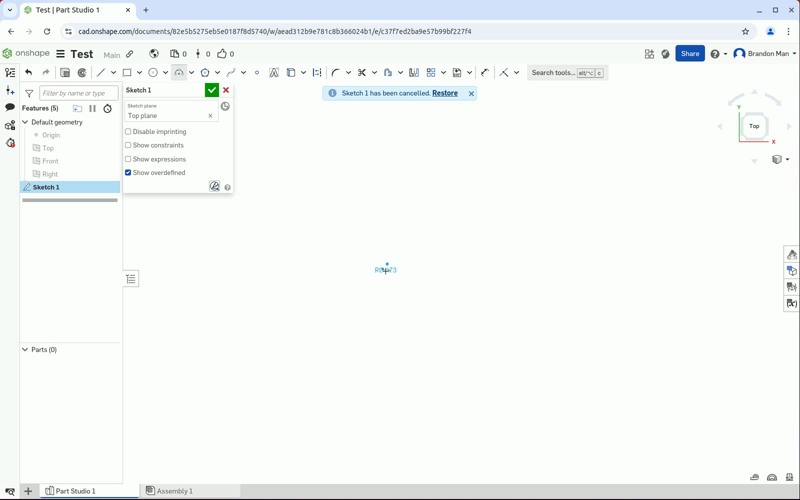
scroll(6)
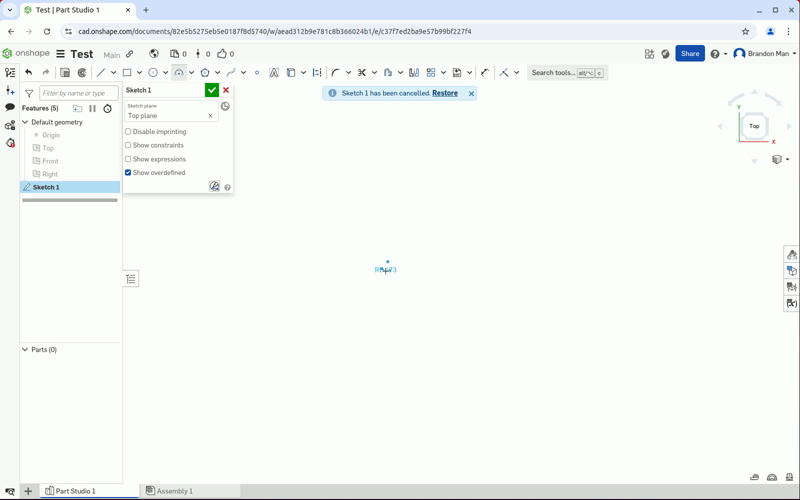
scroll(6)
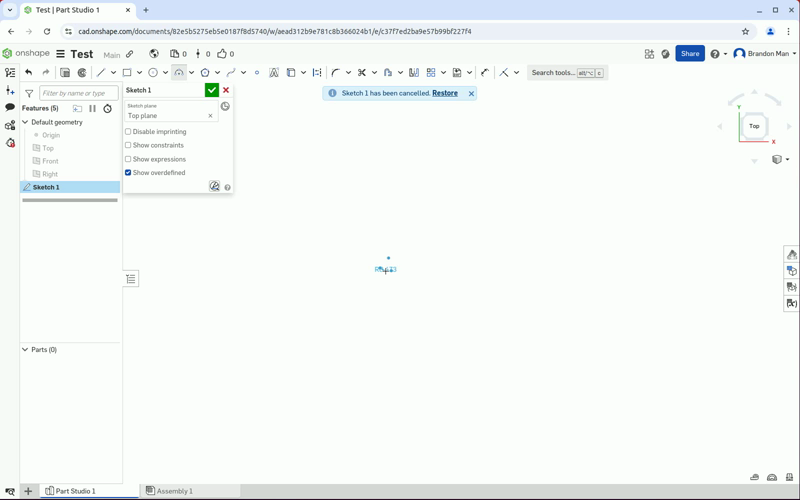
scroll(6)
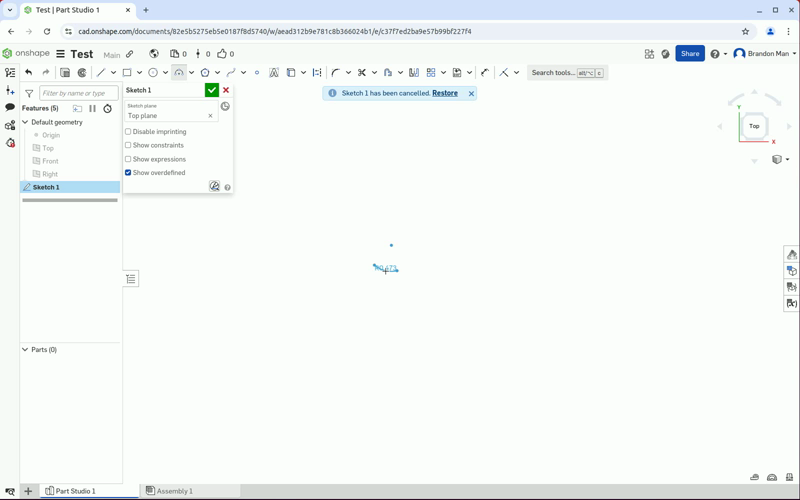
click(385, 270)
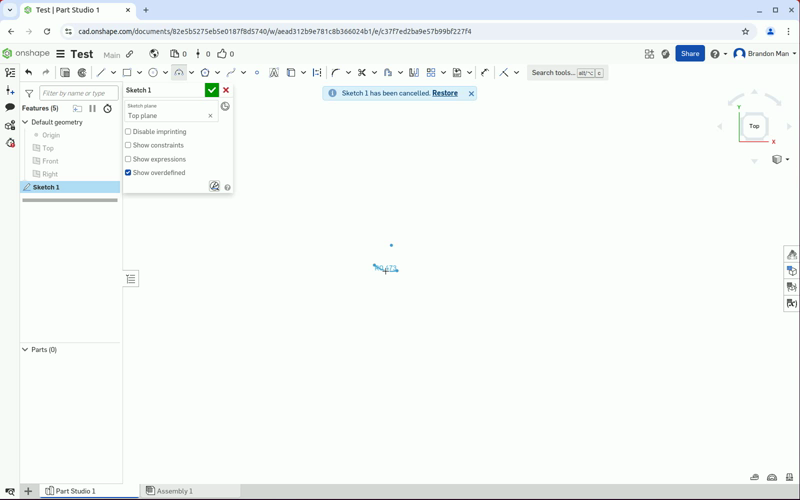
scroll(-6)
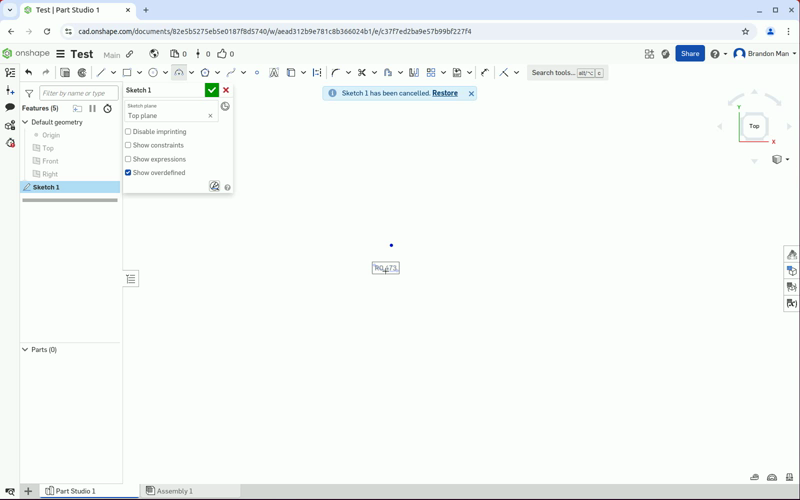
scroll(-6)
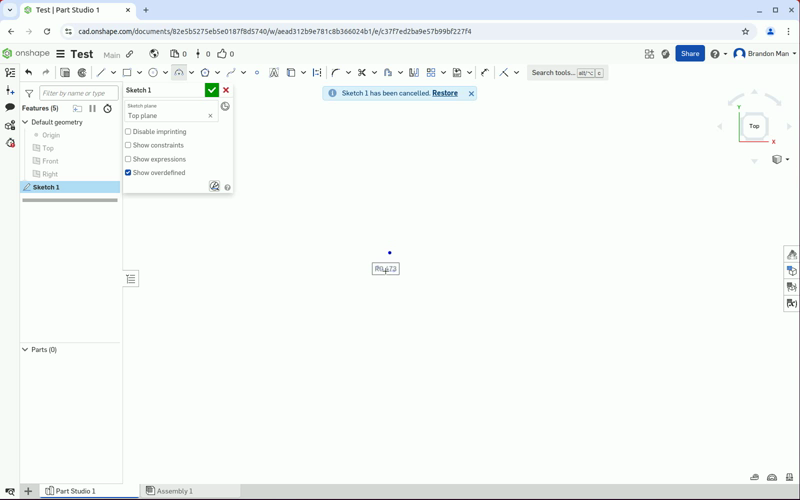
scroll(-6)
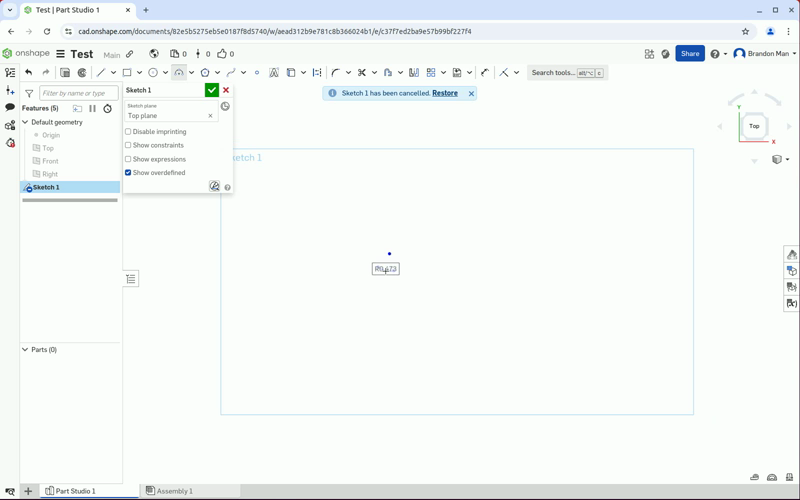
scroll(-6)
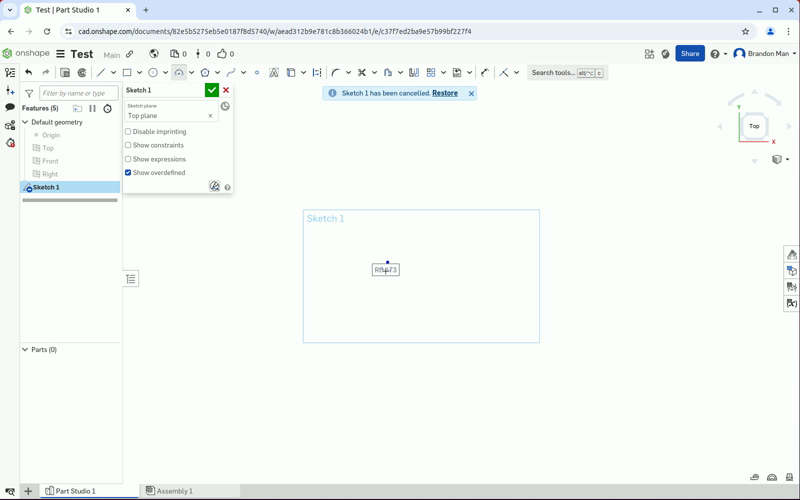
scroll(-6)
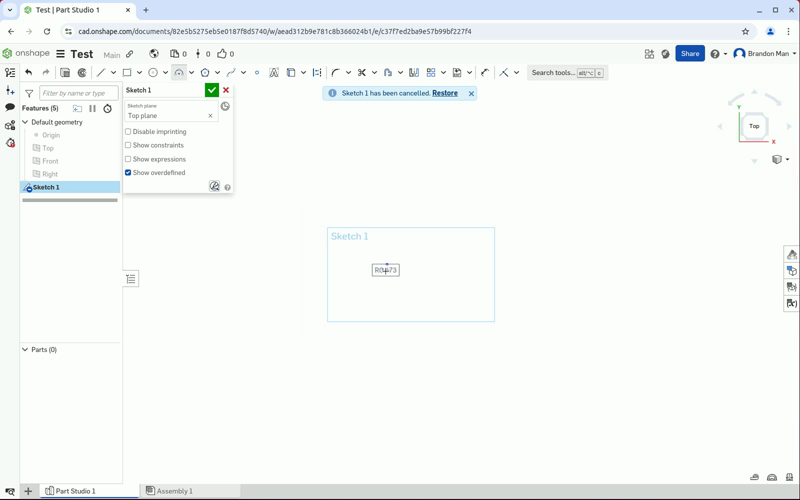
scroll(-6)
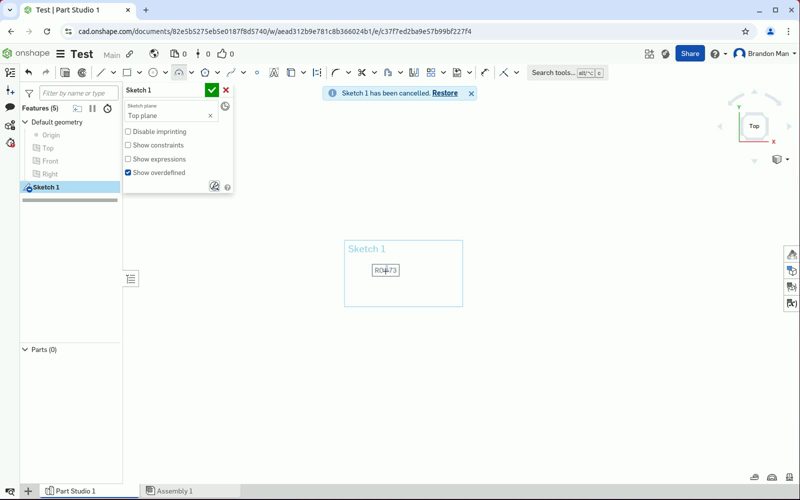
scroll(-6)
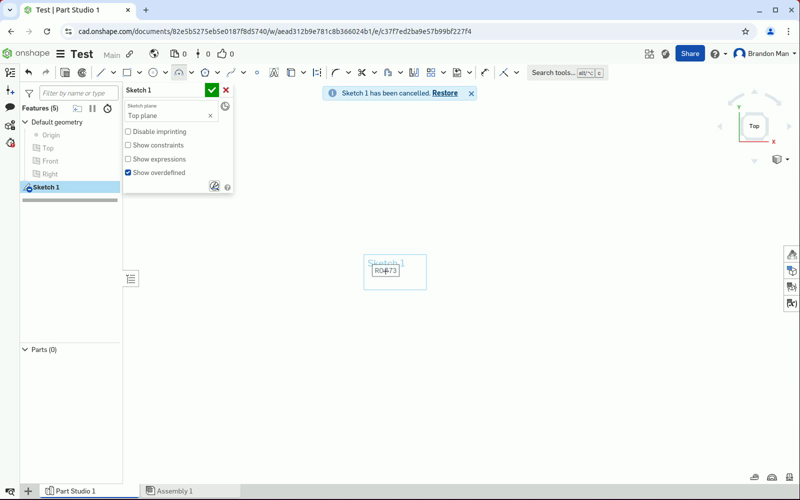
key_up(shift)
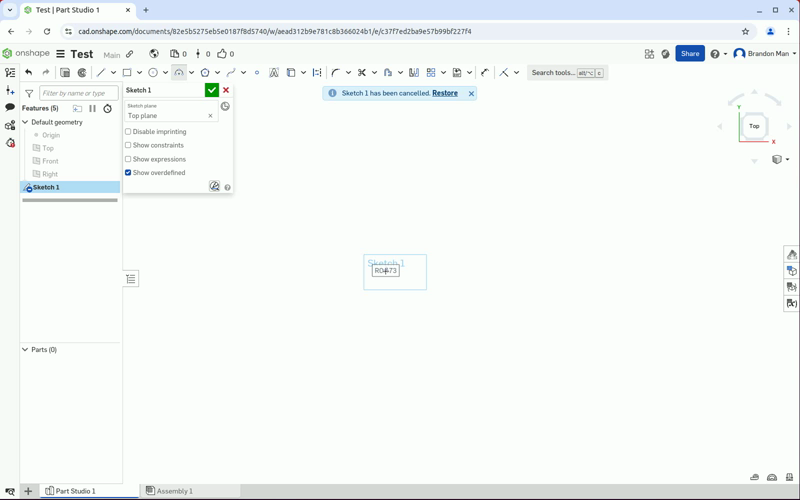
mouse_move(386, 270)
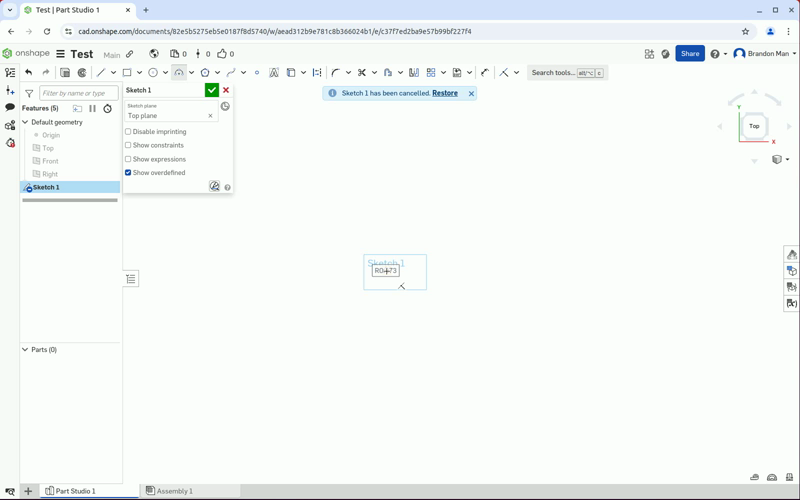
scroll(6)
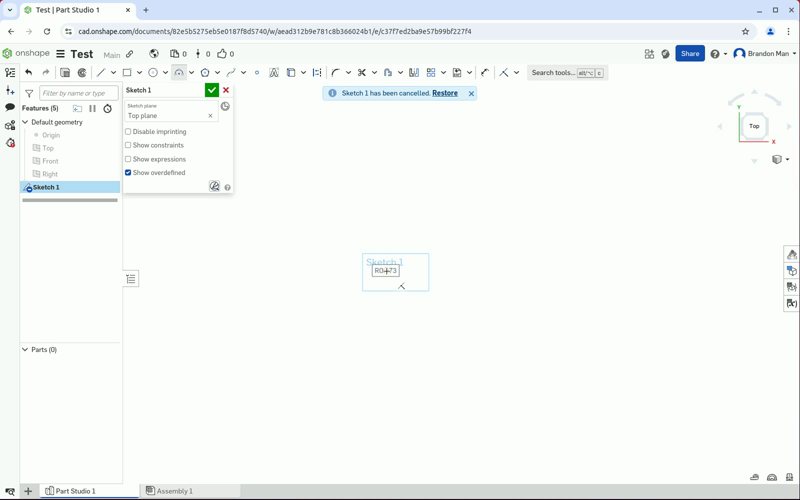
scroll(6)
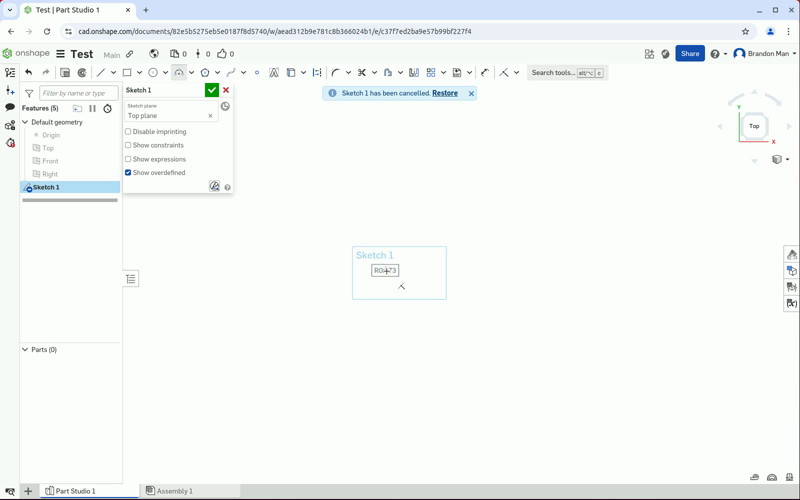
scroll(6)
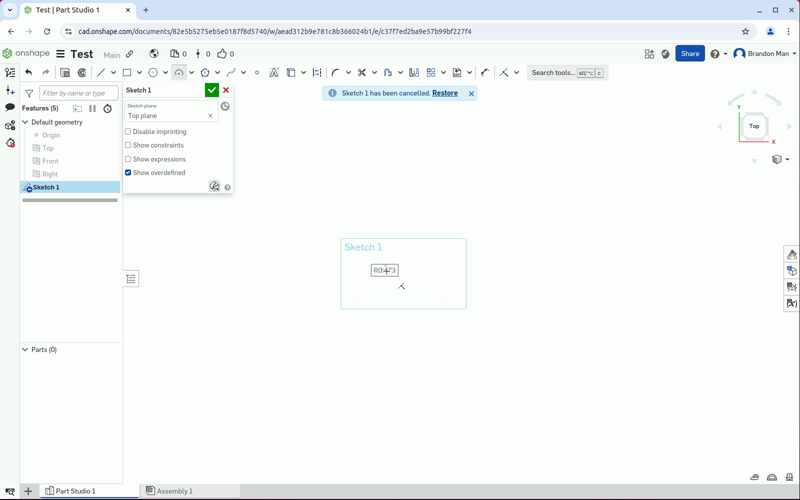
scroll(6)
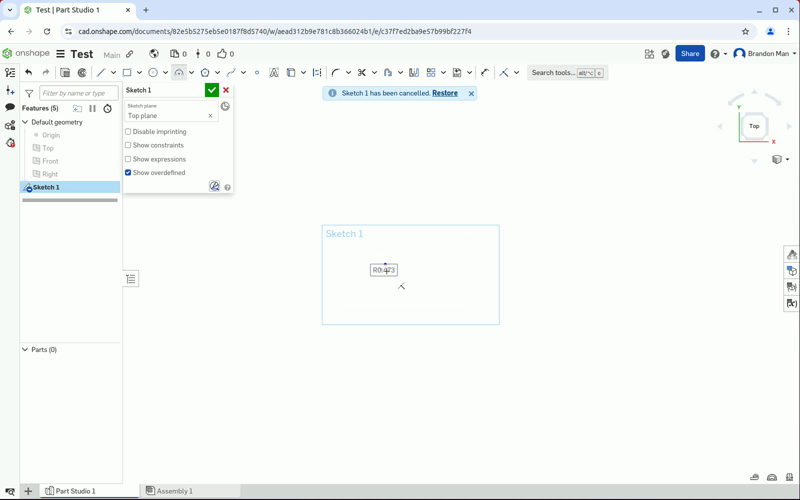
scroll(6)
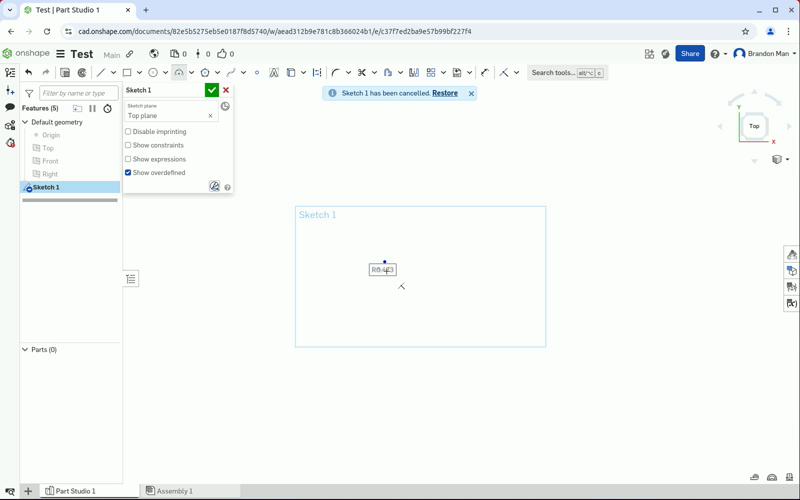
scroll(6)
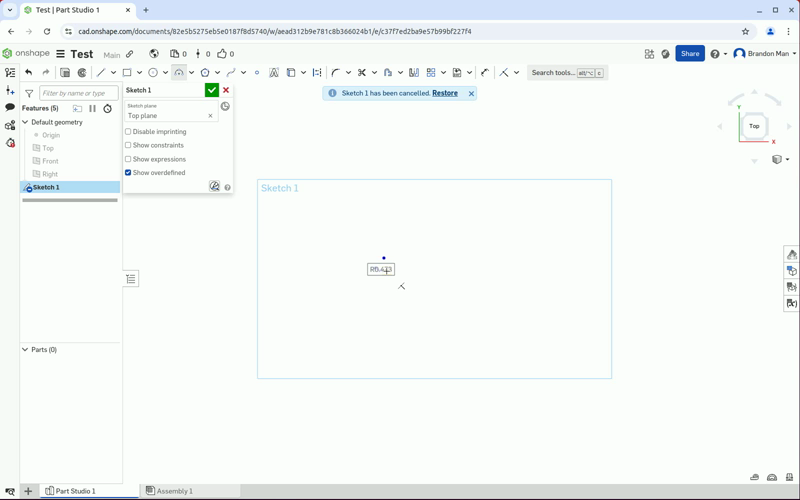
scroll(6)
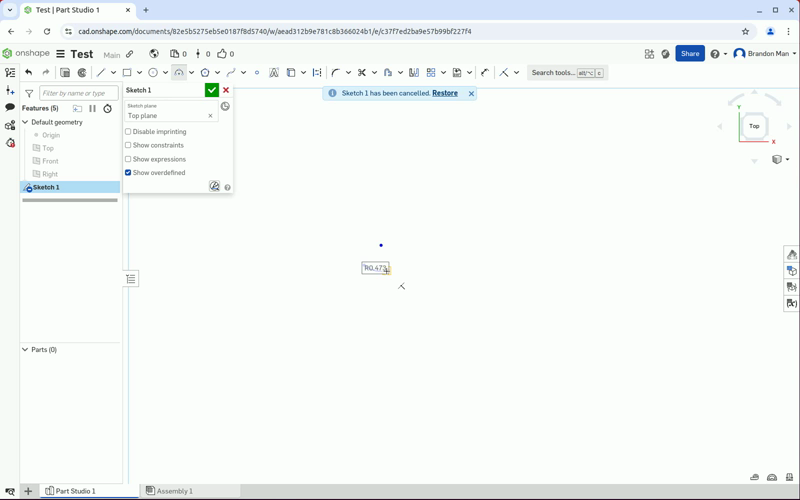
click(386, 270)
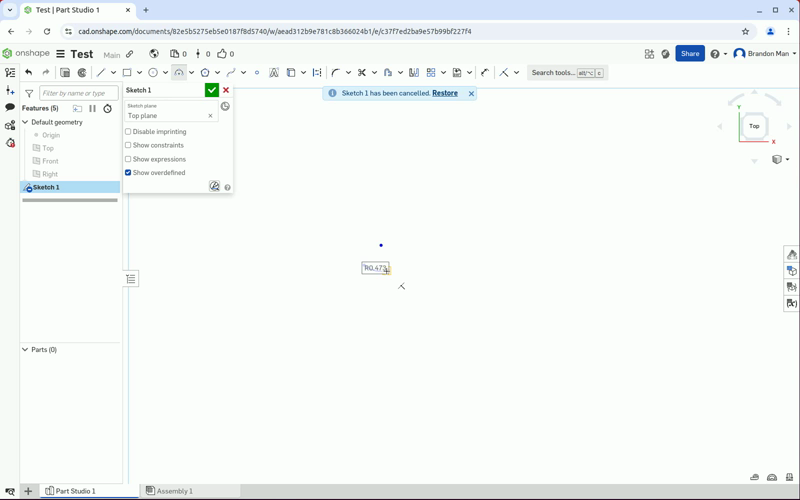
scroll(-6)
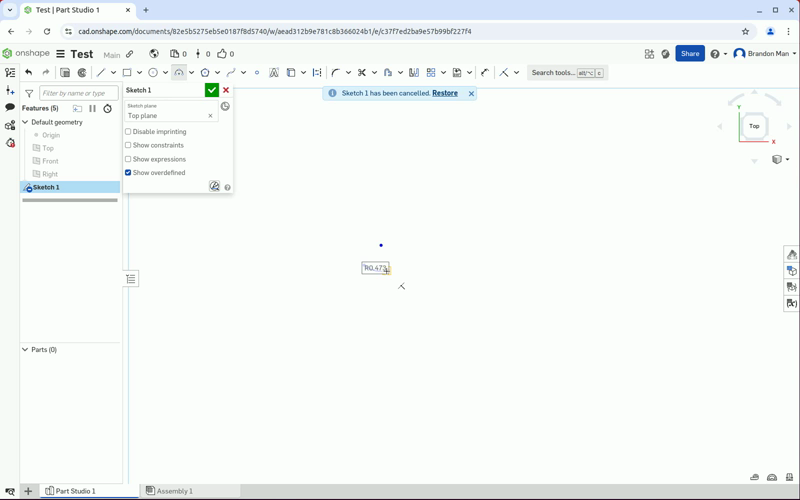
scroll(-6)
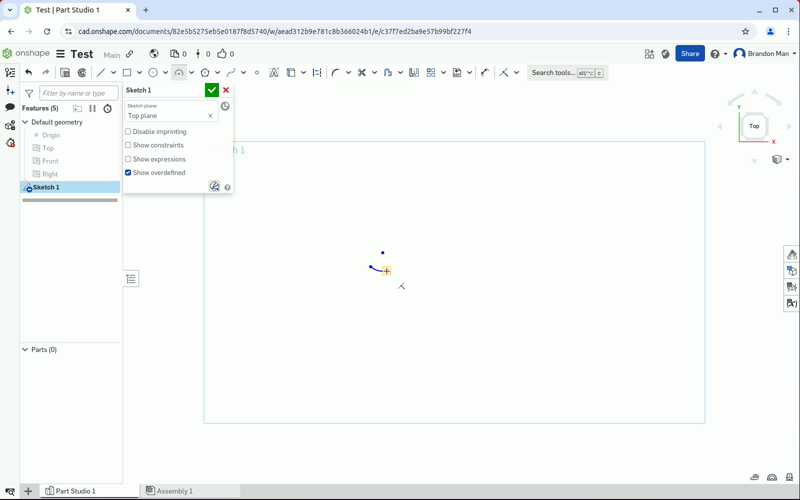
scroll(-6)
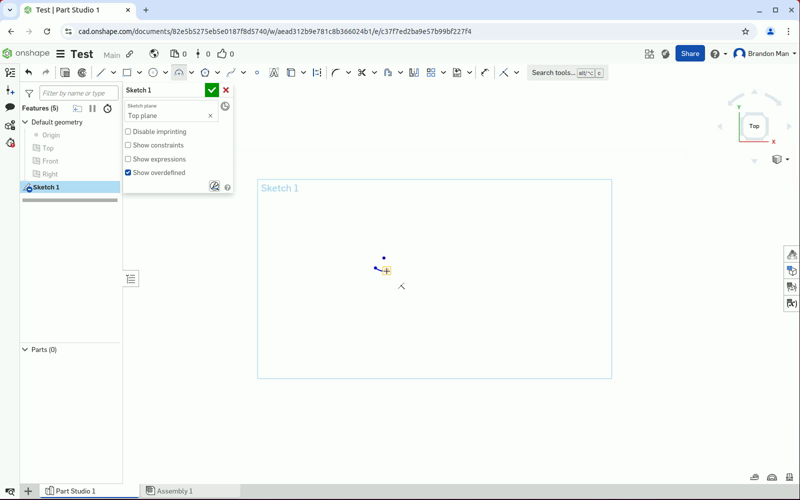
scroll(-6)
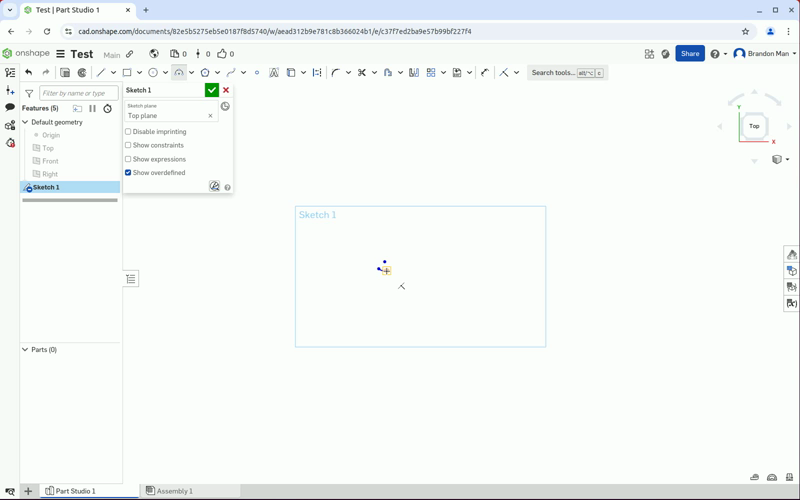
scroll(-6)
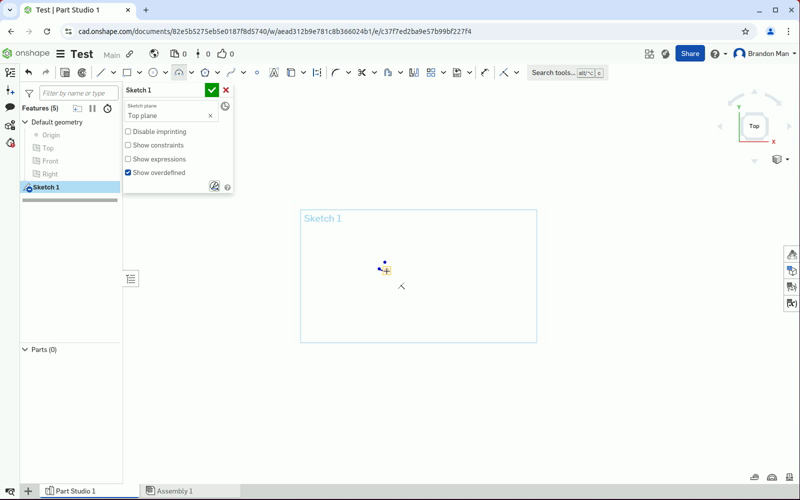
scroll(-6)
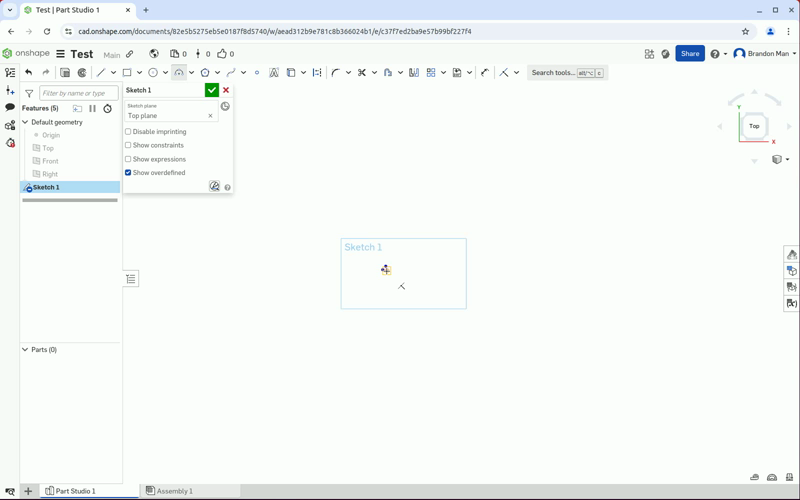
scroll(-6)
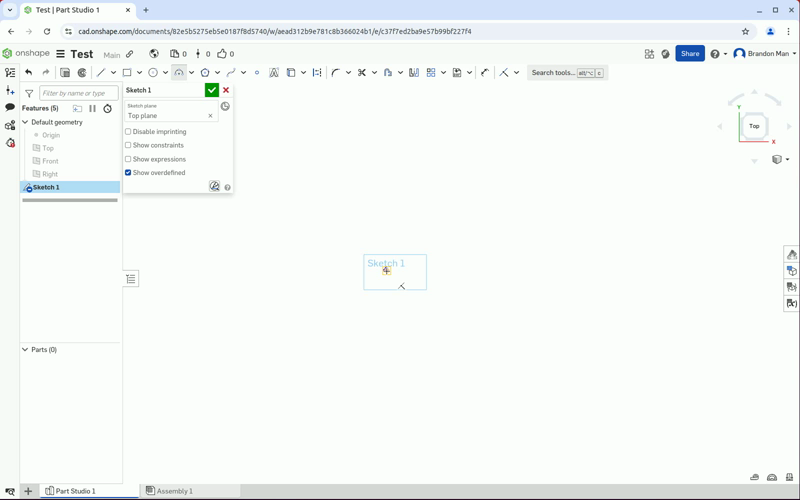
mouse_move(384, 270)
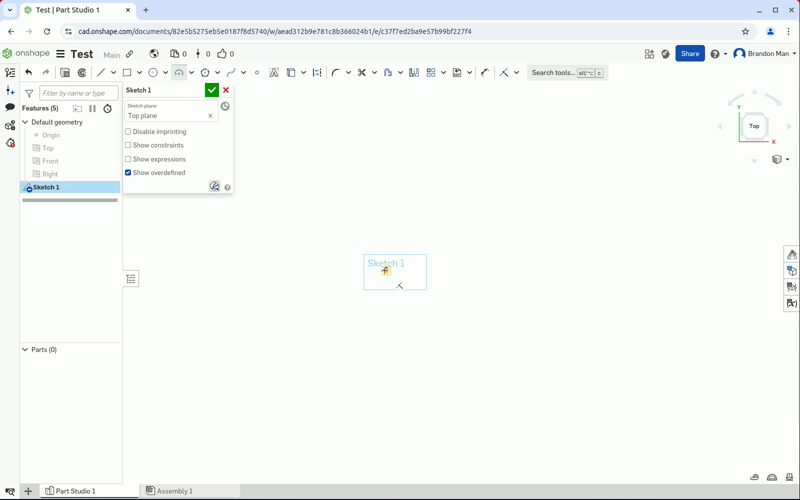
scroll(6)
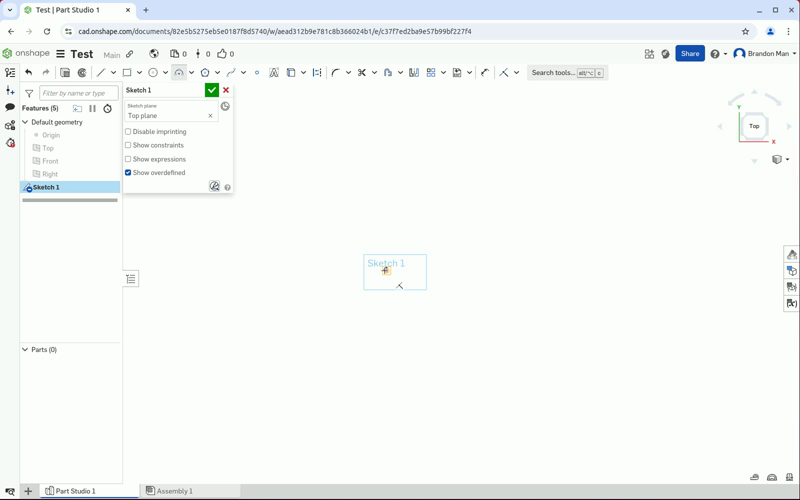
scroll(6)
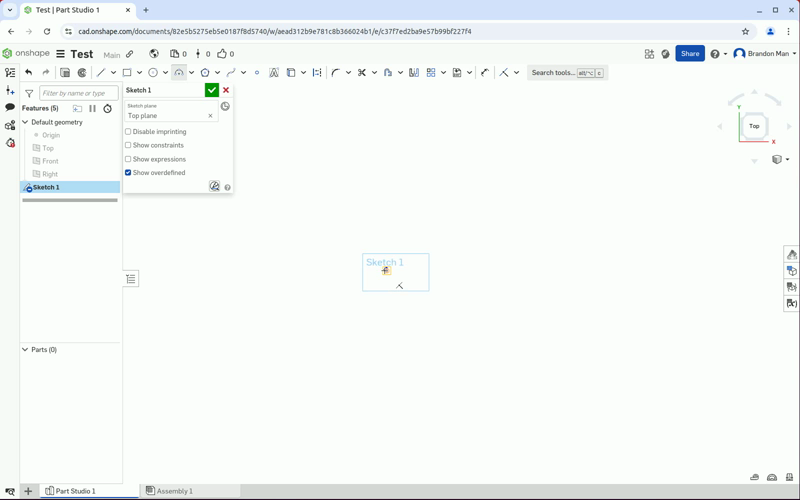
scroll(6)
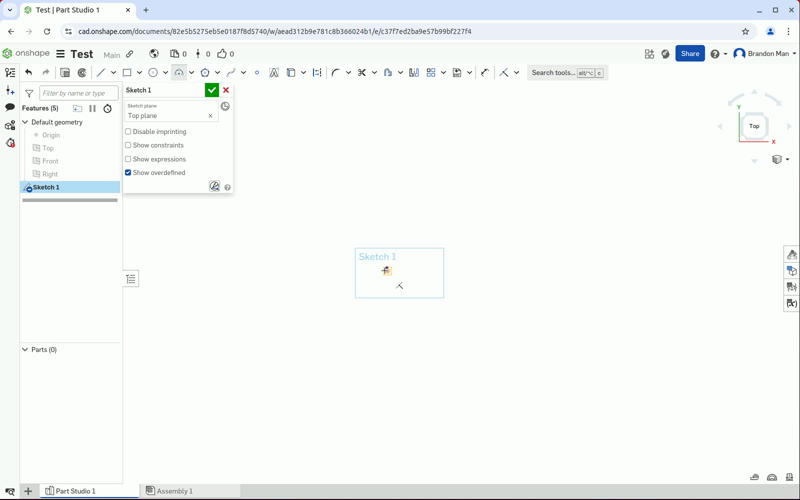
scroll(6)
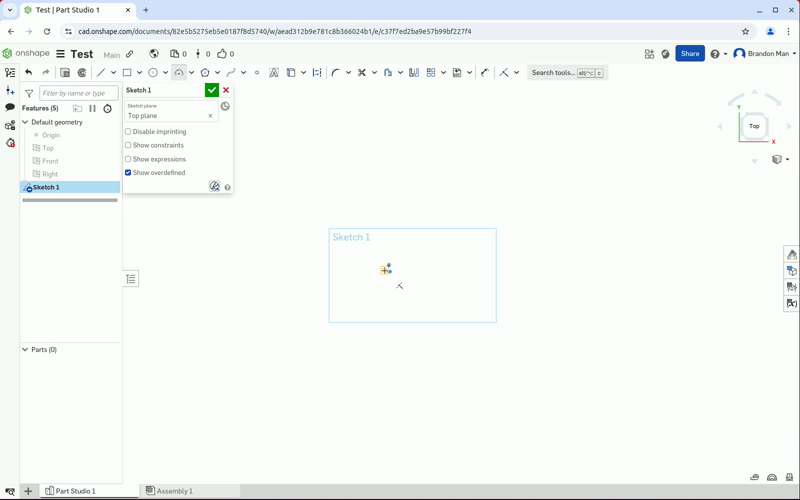
scroll(6)
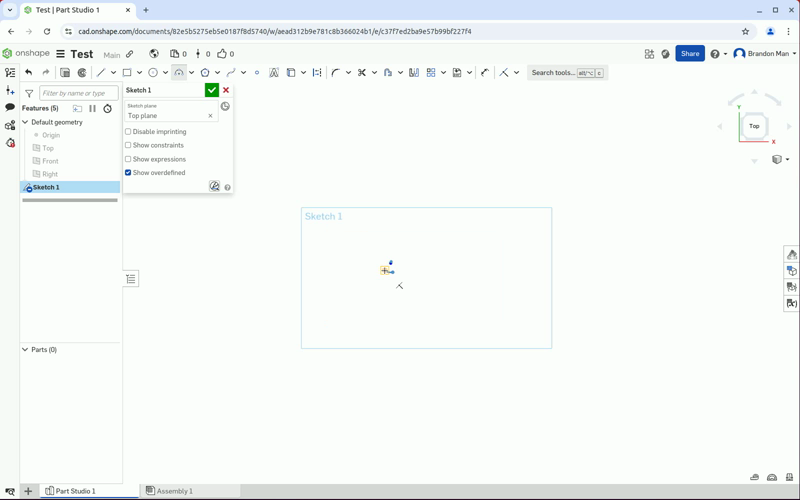
scroll(6)
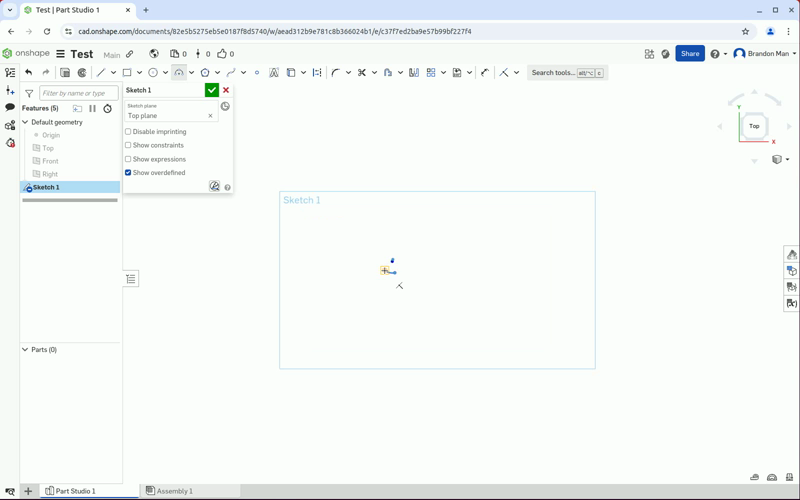
scroll(6)
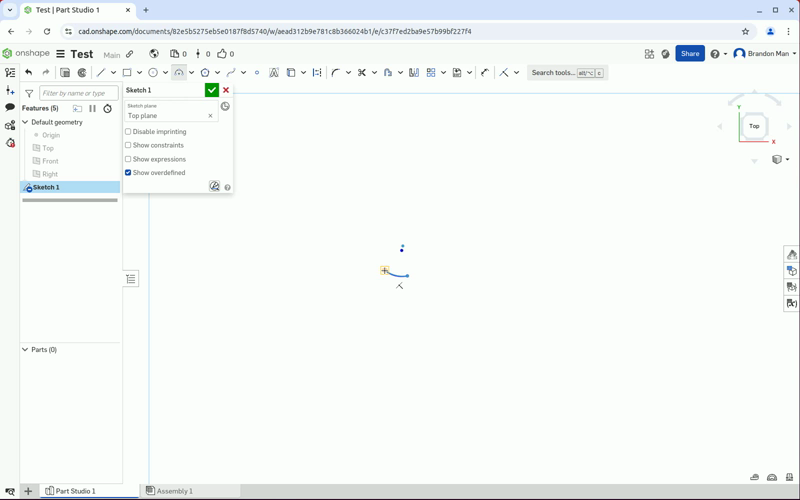
click(384, 270)
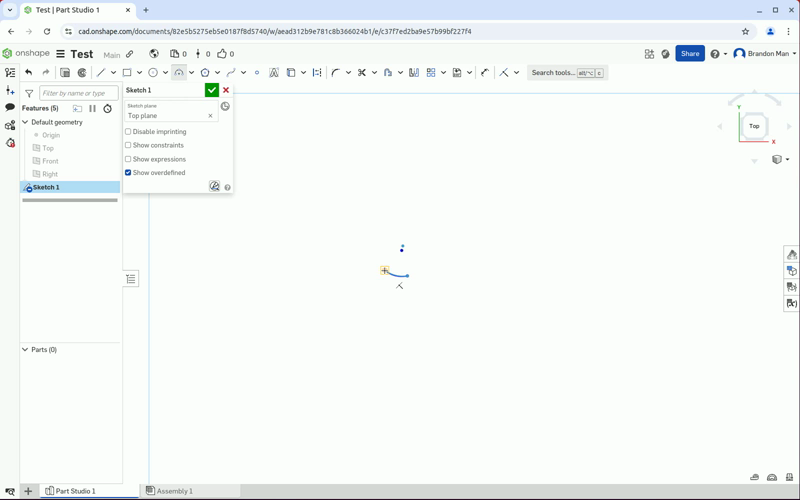
scroll(-6)
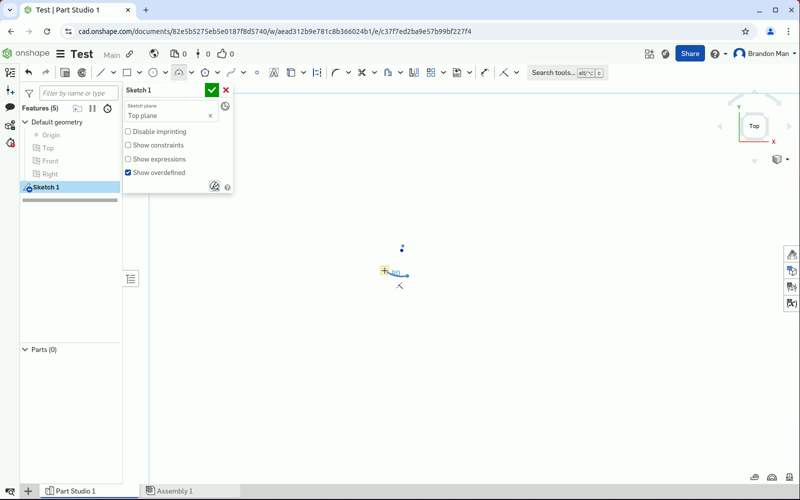
scroll(-6)
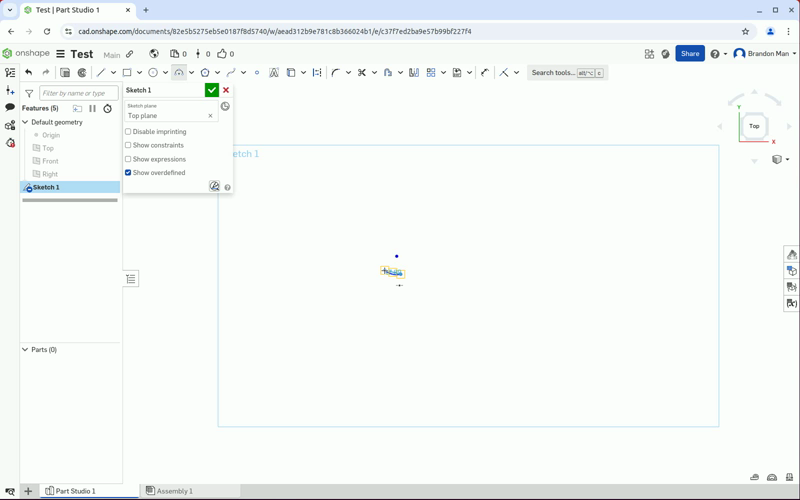
scroll(-6)
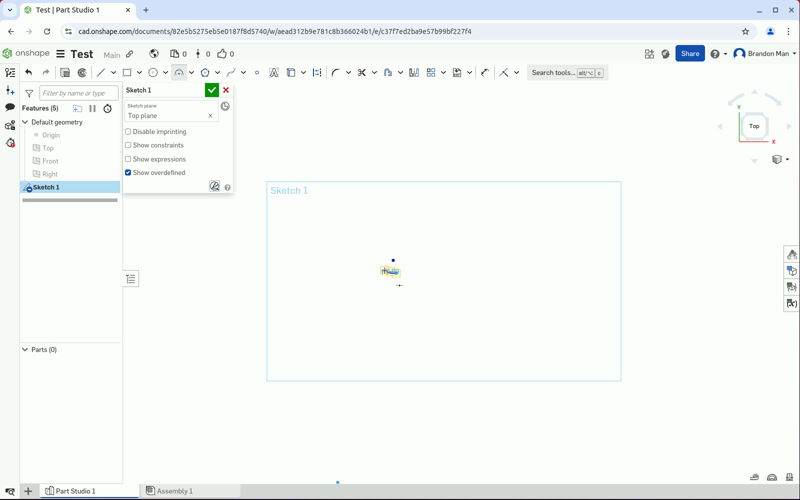
scroll(-6)
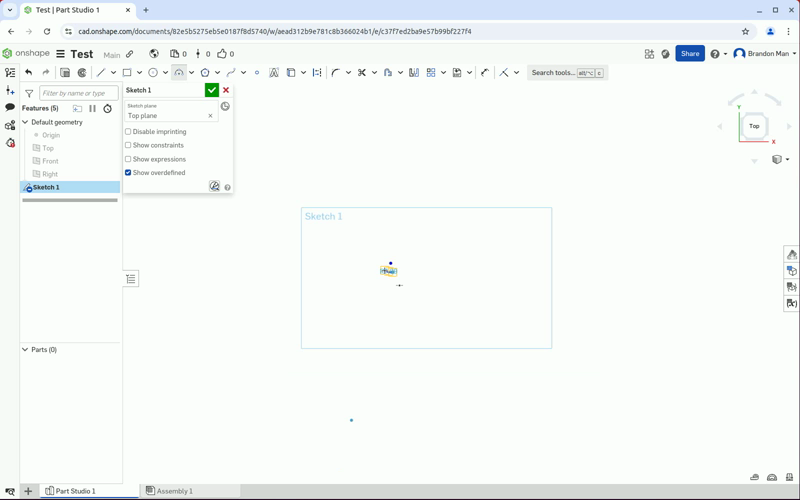
scroll(-6)
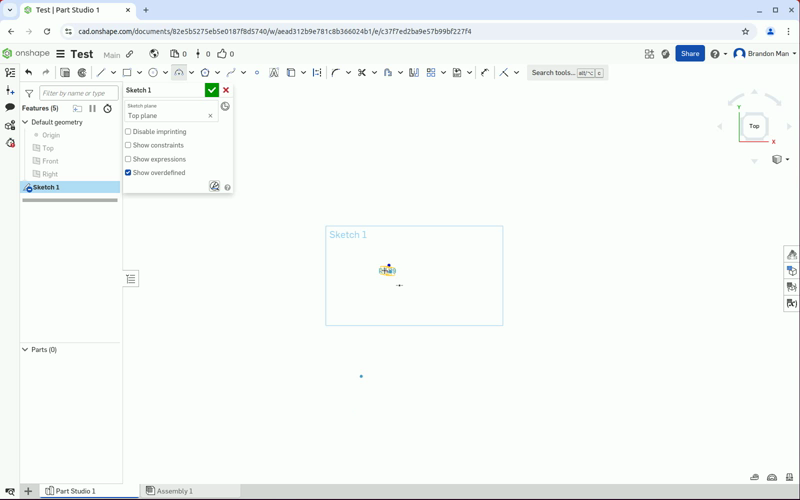
scroll(-6)
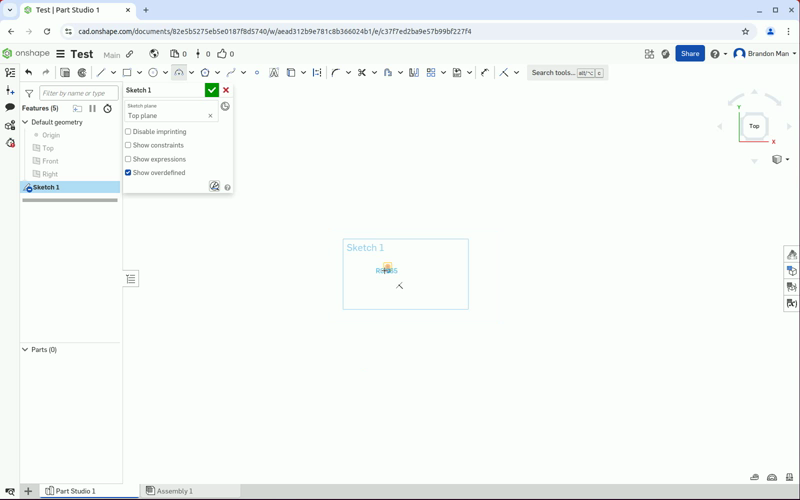
scroll(-6)
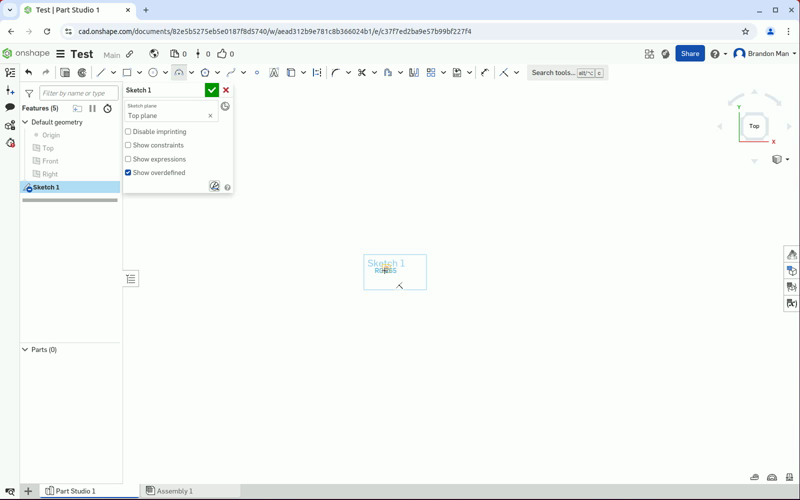
key_down(shift)
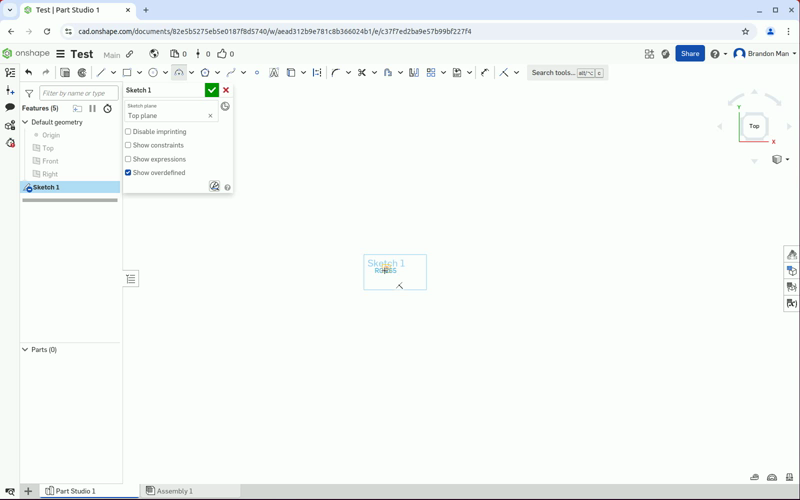
mouse_move(385, 270)
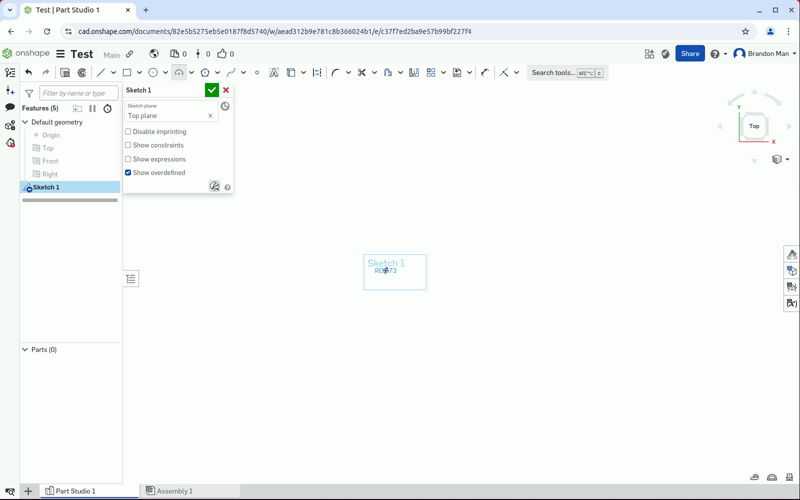
scroll(6)
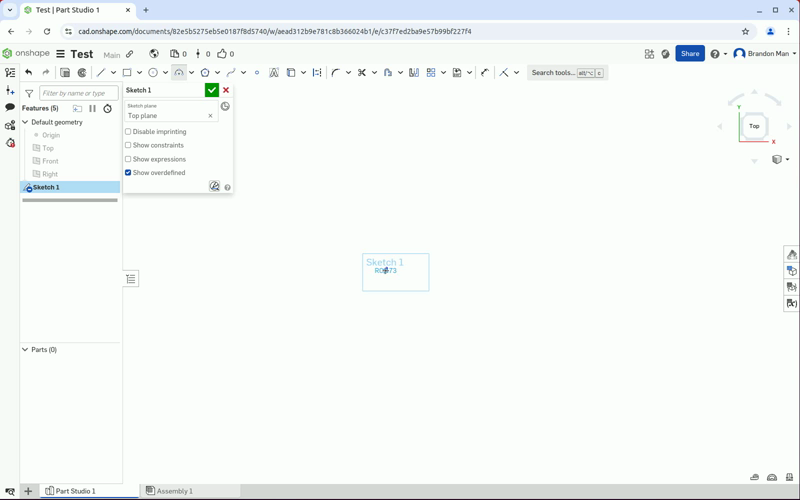
scroll(6)
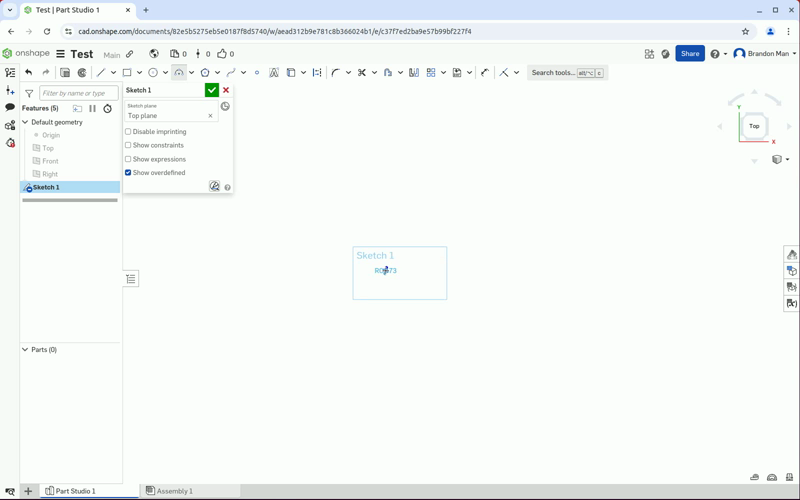
scroll(6)
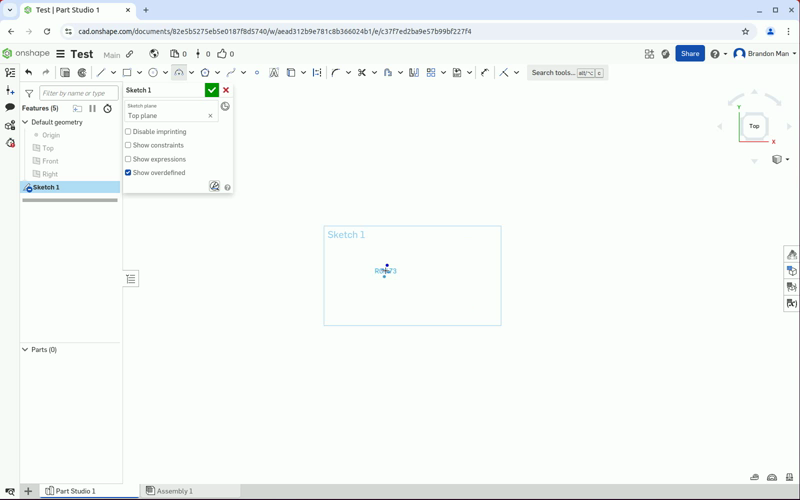
scroll(6)
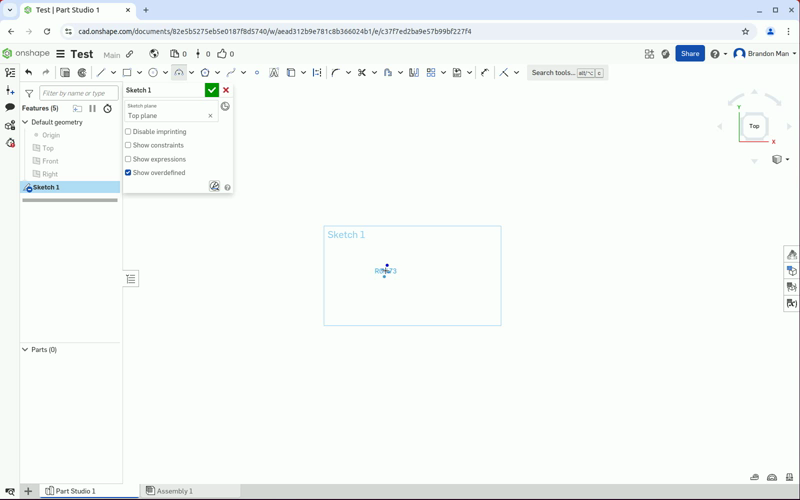
scroll(6)
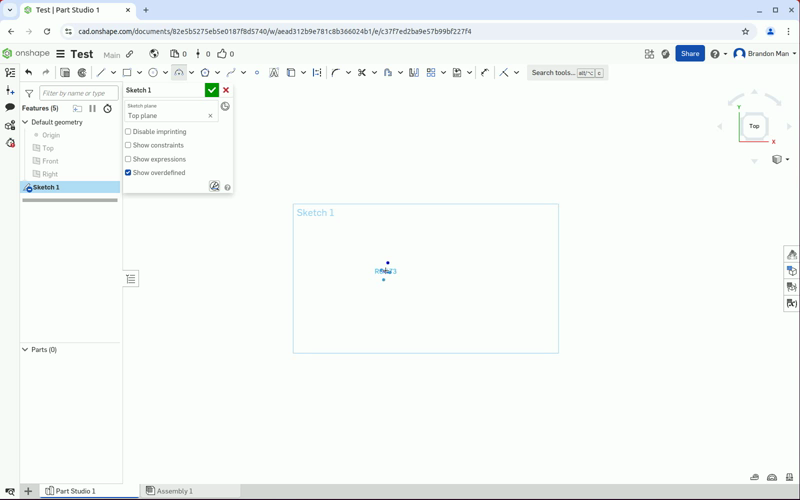
scroll(6)
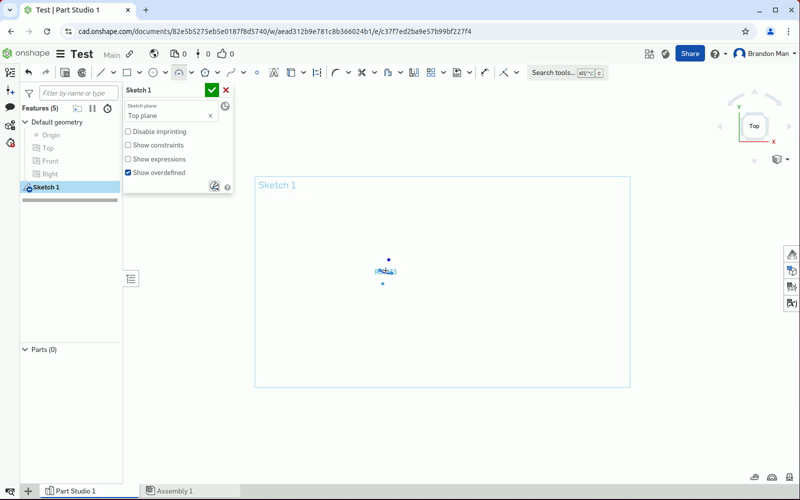
scroll(6)
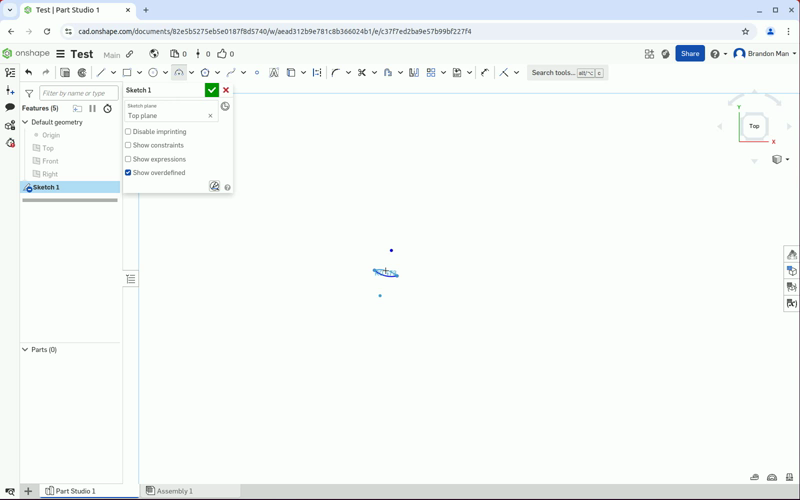
click(385, 270)
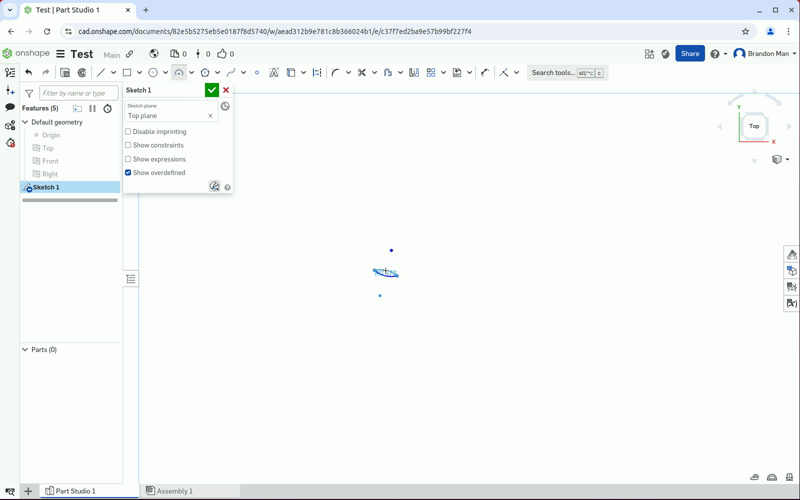
scroll(-6)
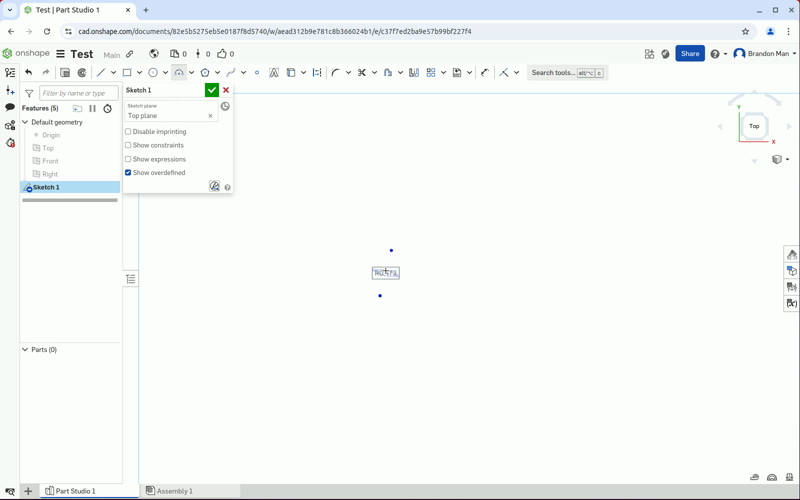
scroll(-6)
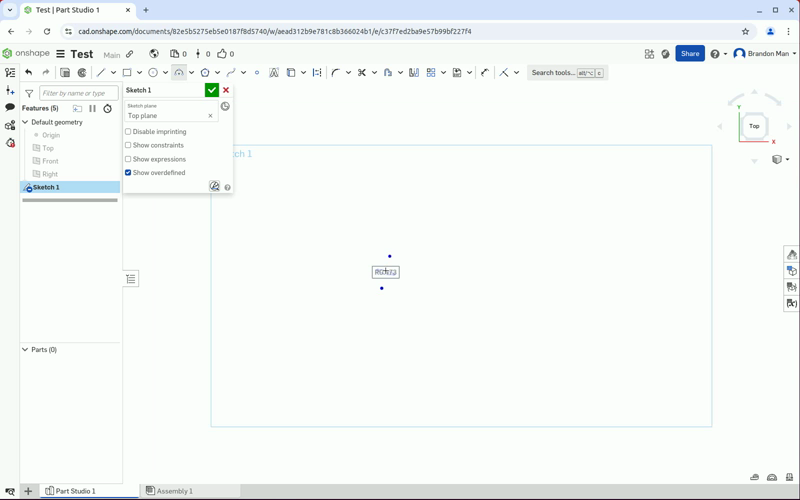
scroll(-6)
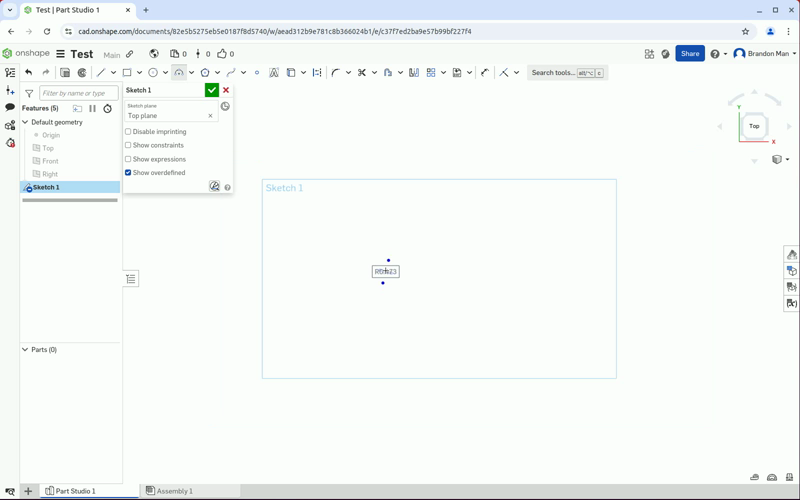
scroll(-6)
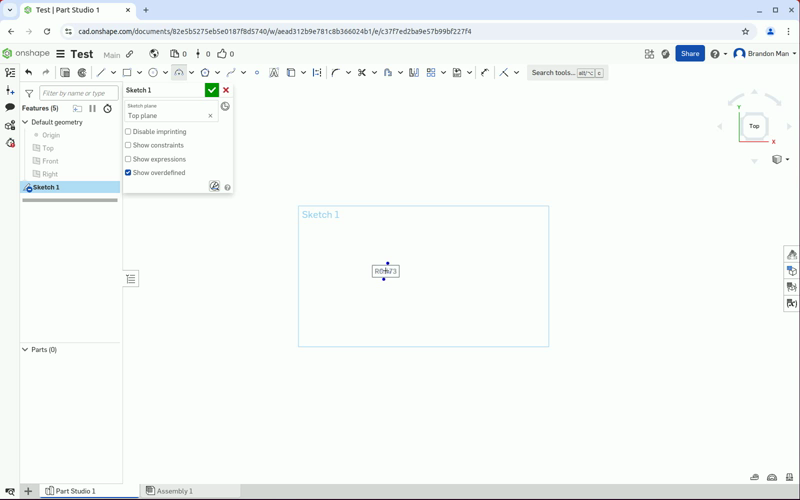
scroll(-6)
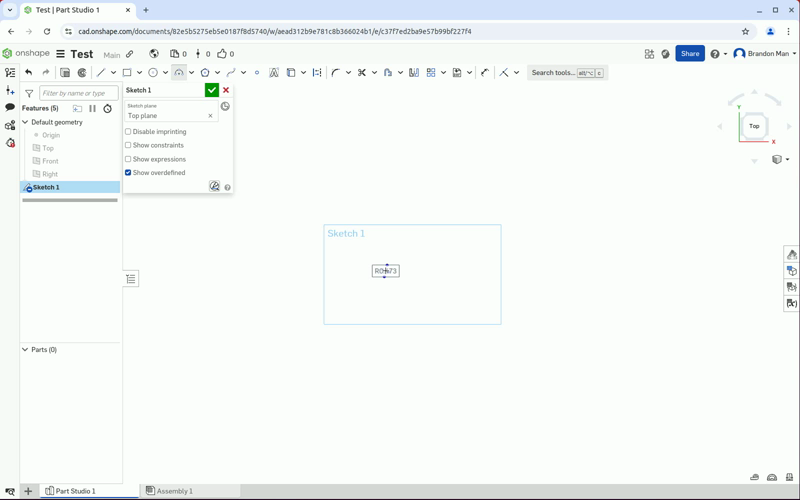
scroll(-6)
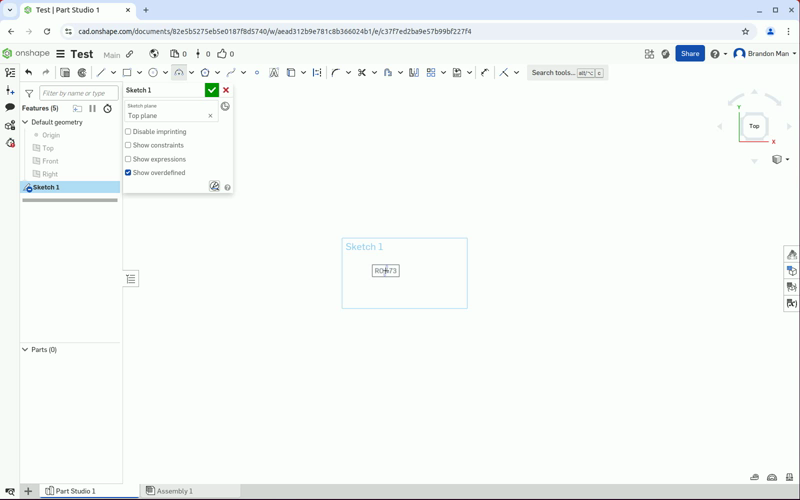
scroll(-6)
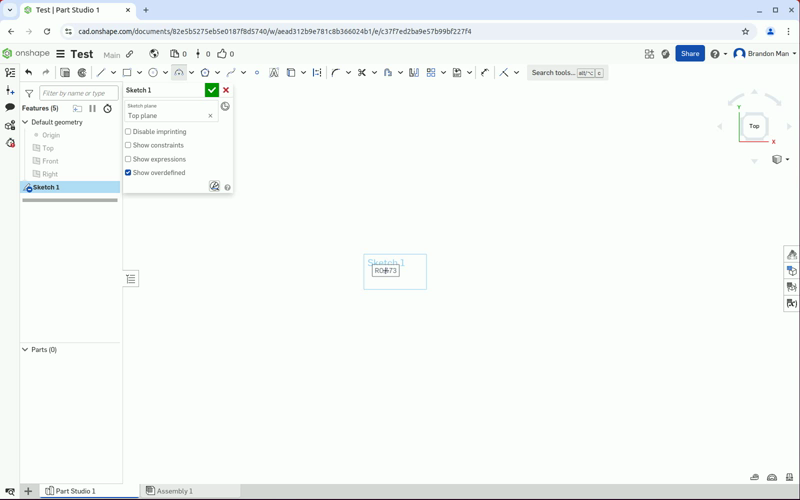
key_up(shift)
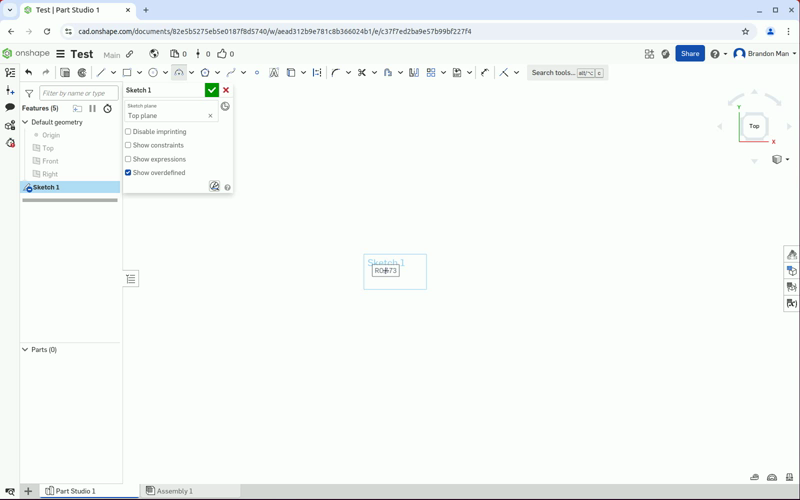
key(esc)
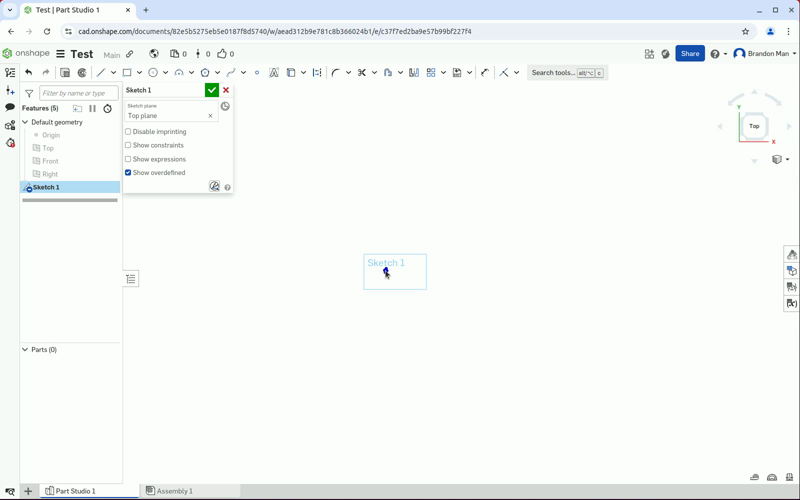
mouse_move(385, 270)
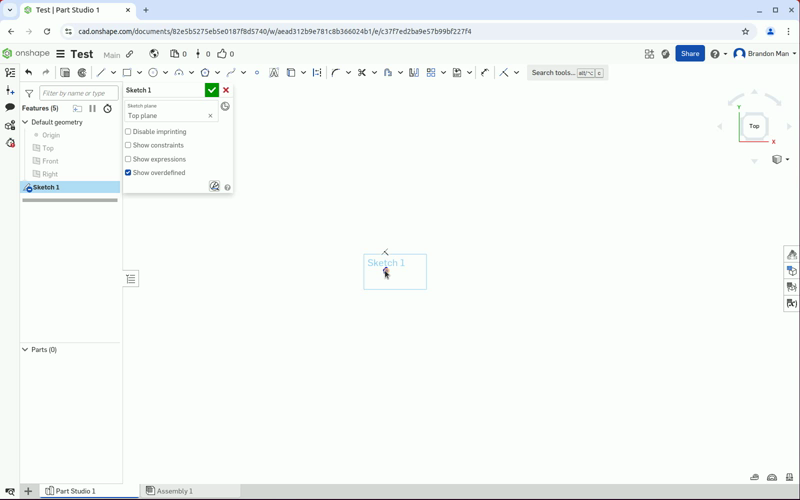
scroll(6)
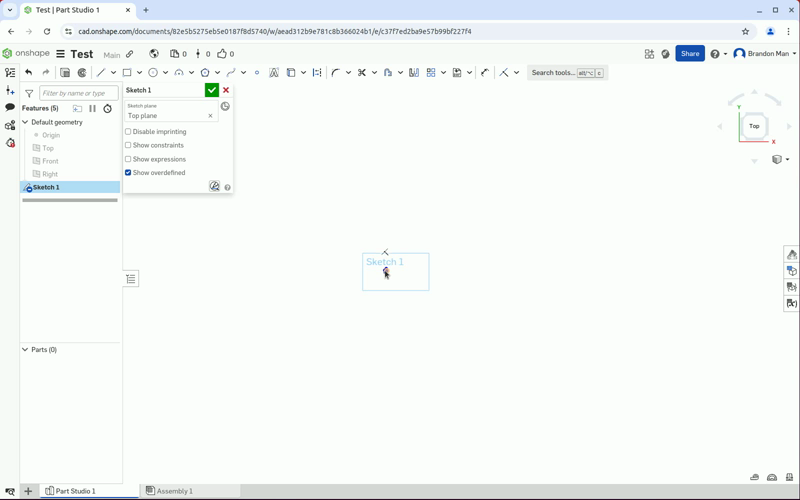
scroll(6)
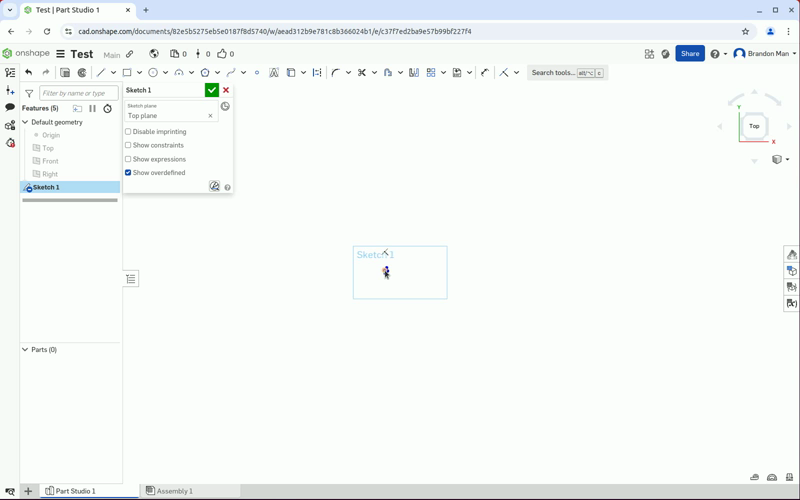
scroll(6)
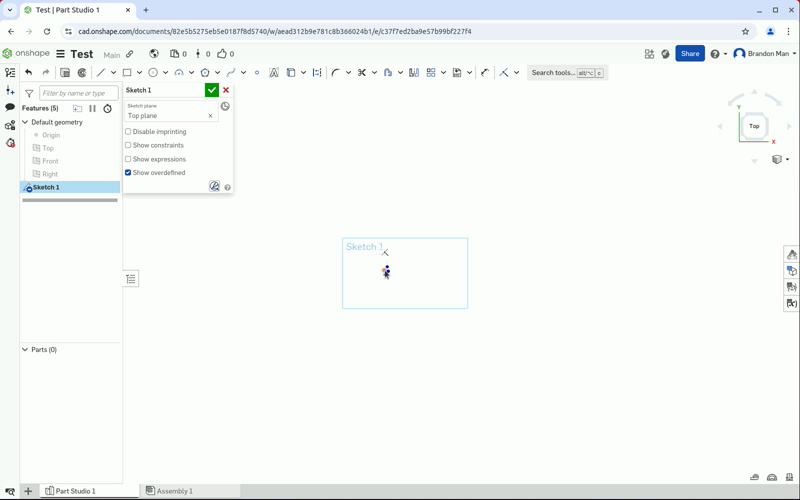
scroll(6)
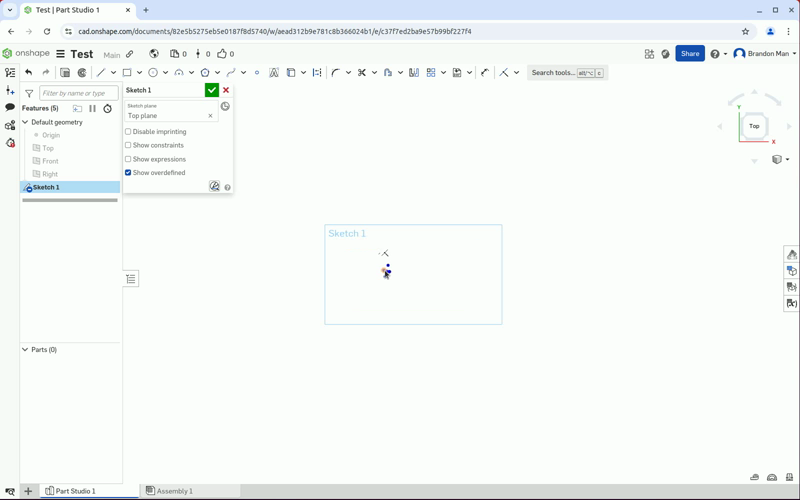
scroll(6)
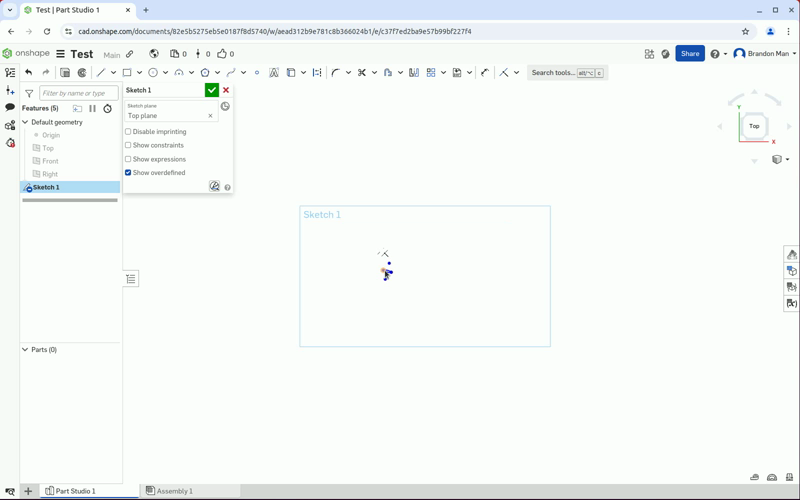
scroll(6)
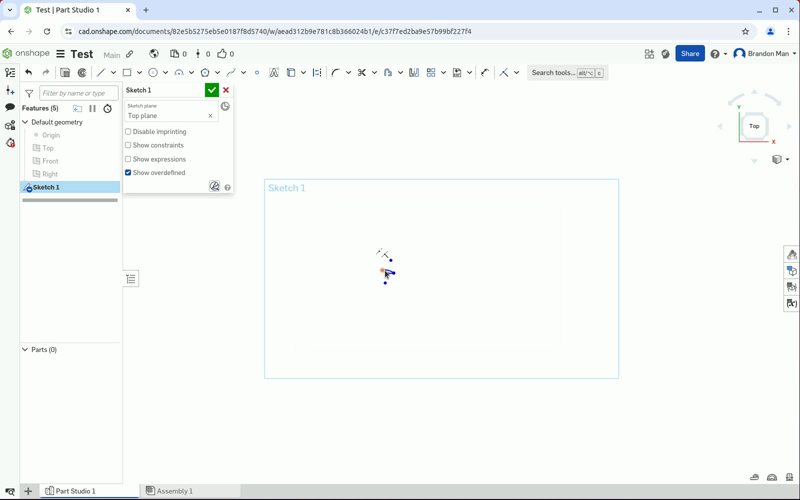
scroll(6)
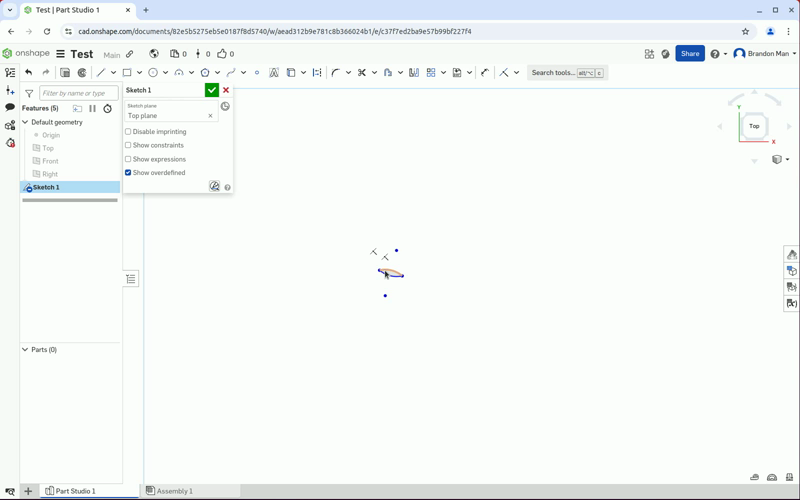
click(385, 270)
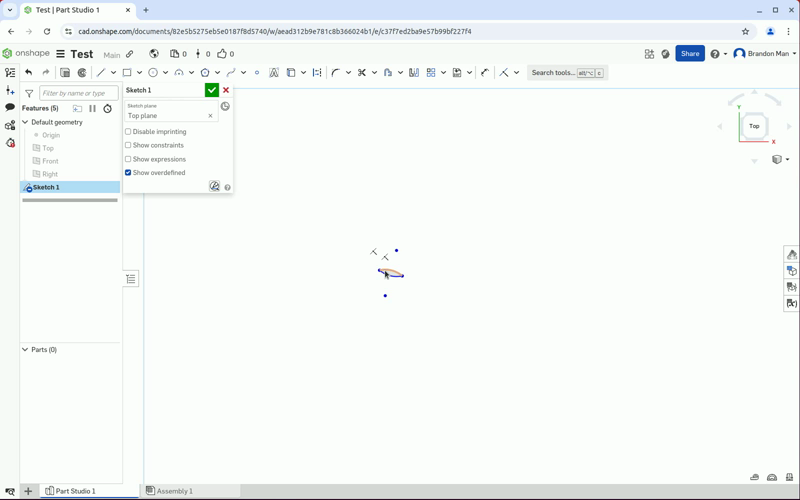
scroll(-6)
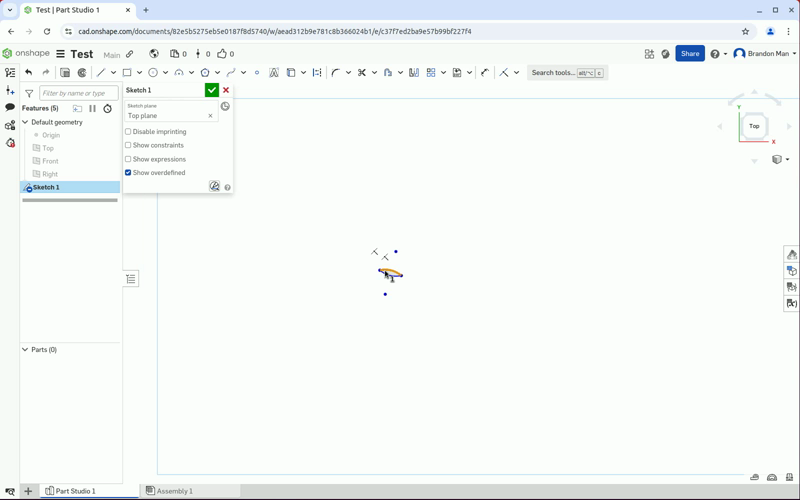
scroll(-6)
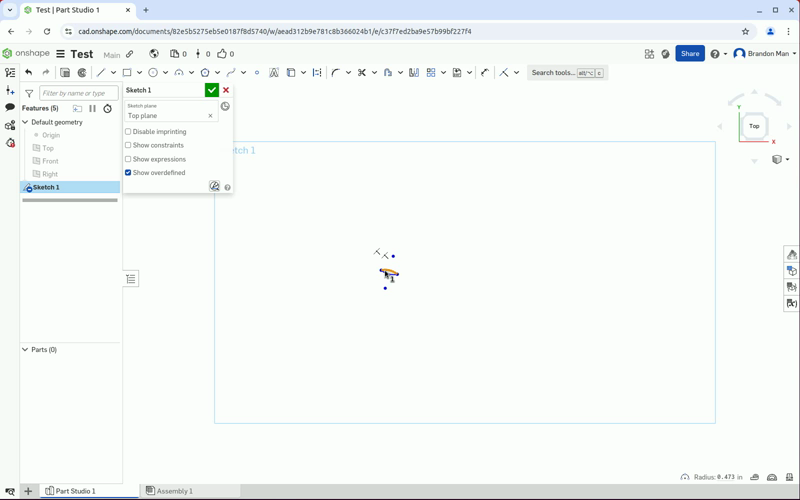
scroll(-6)
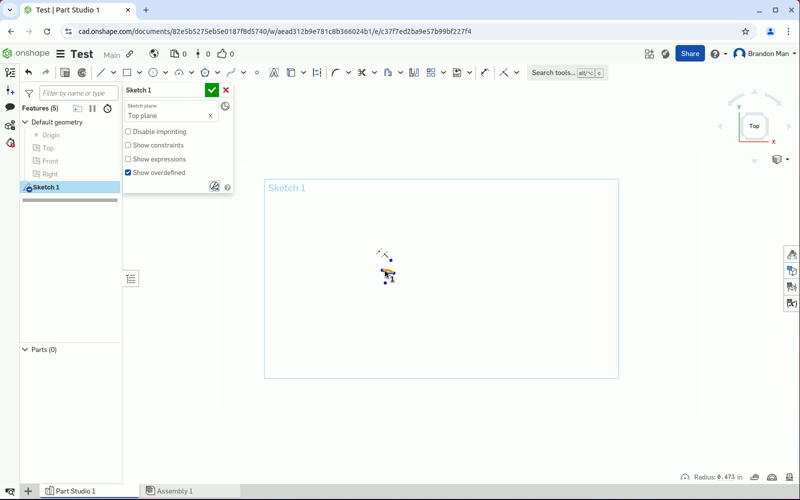
scroll(-6)
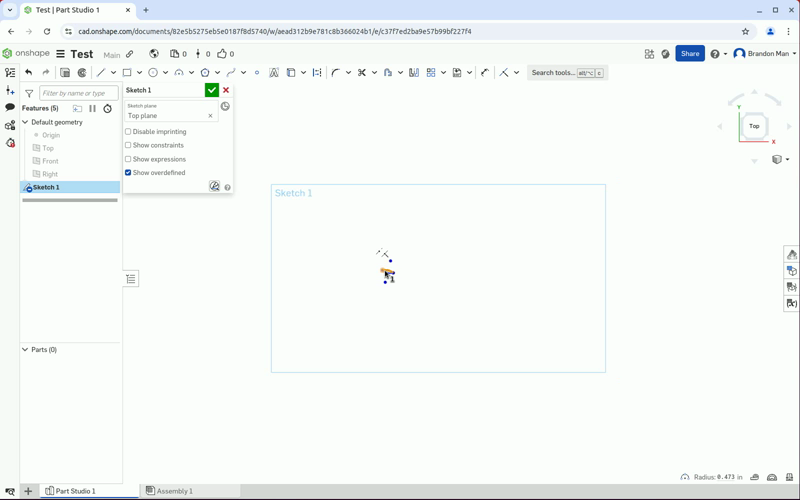
scroll(-6)
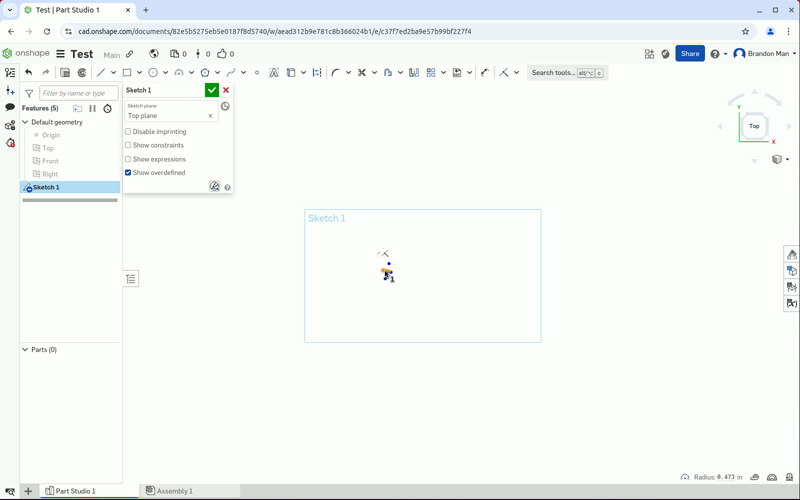
scroll(-6)
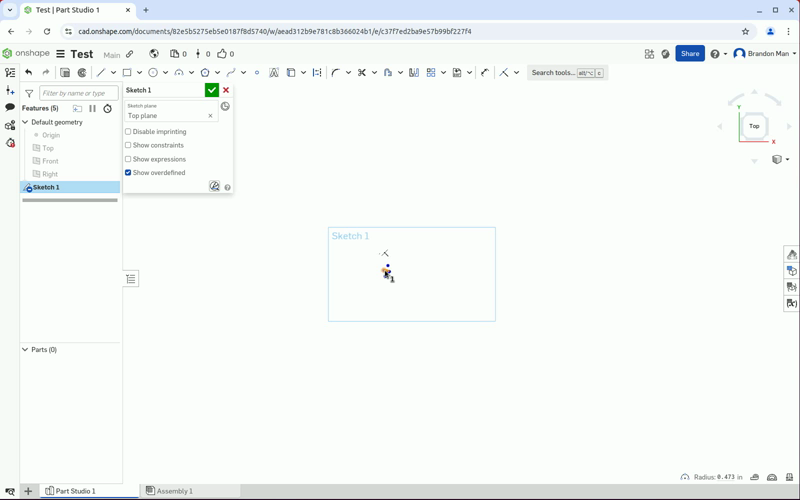
scroll(-6)
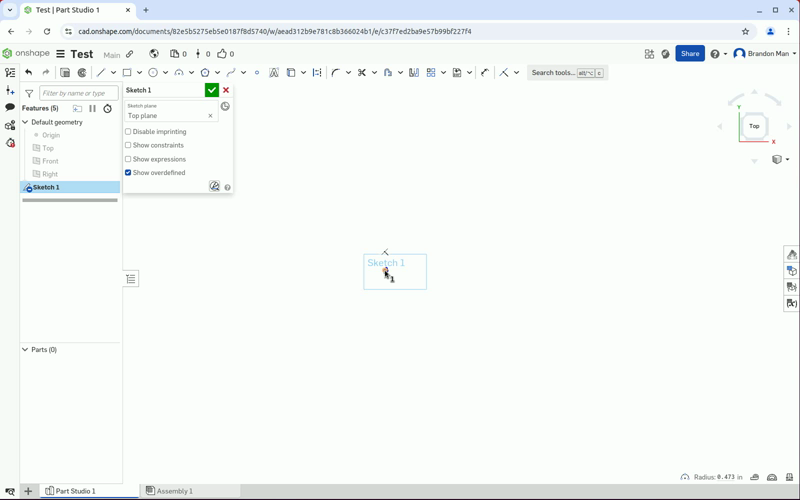
mouse_move(73, 352)
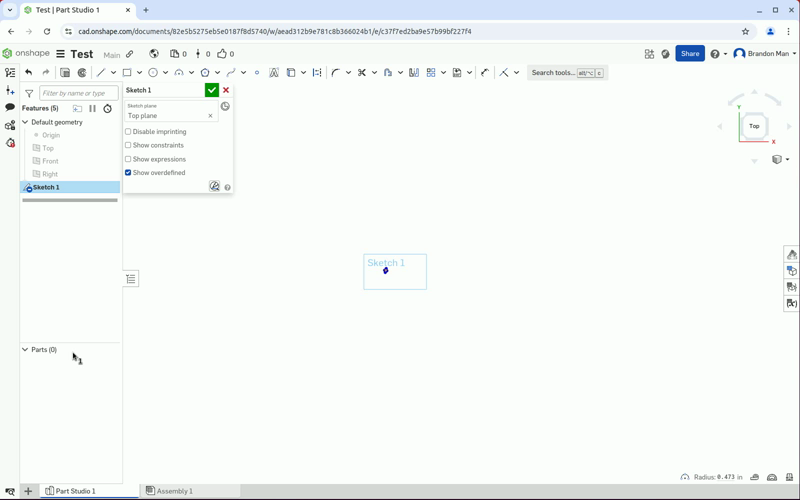
key(shift+y)
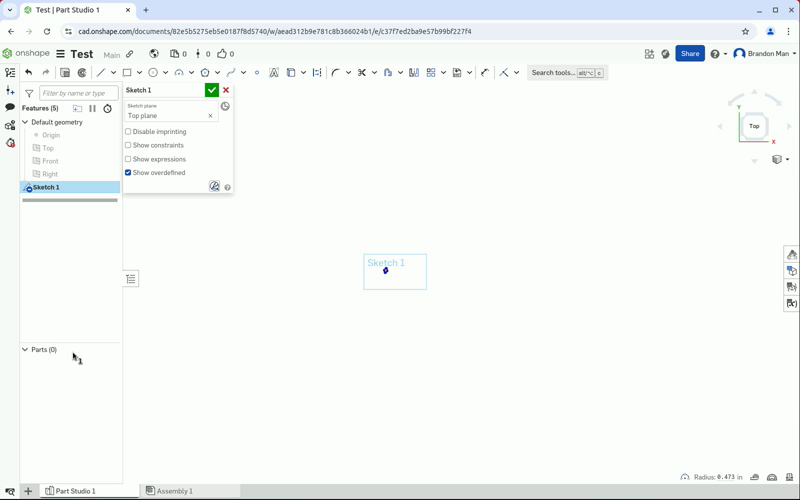
key(shift+e)
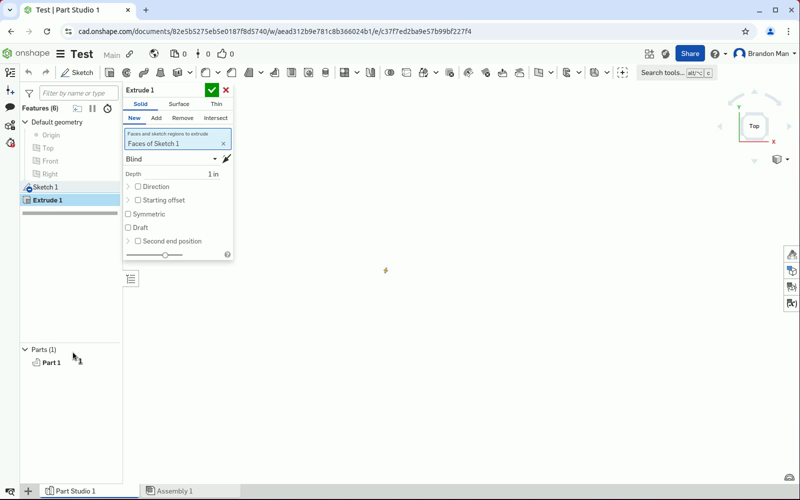
mouse_move(143, 106)
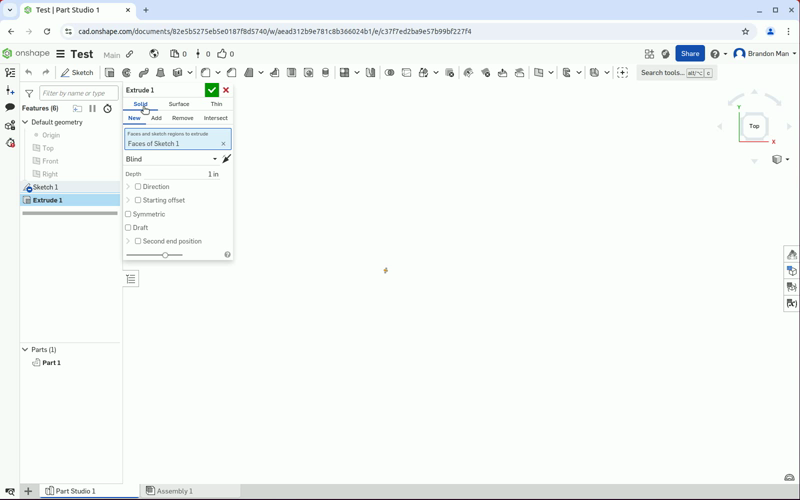
click(143, 106)
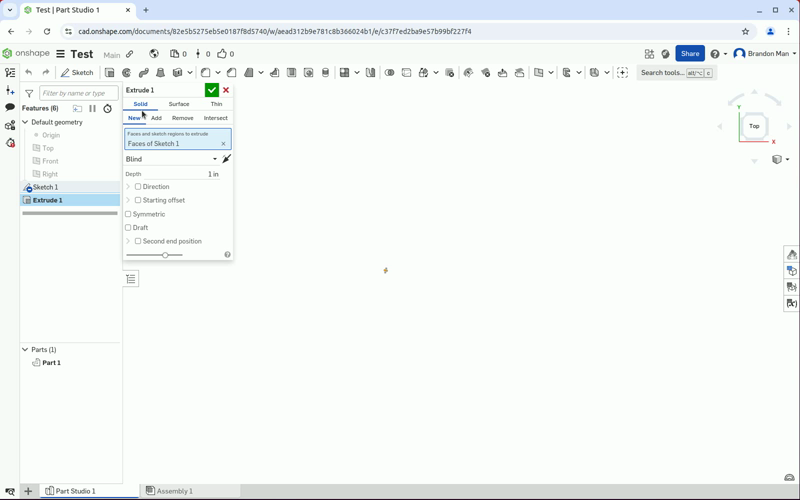
mouse_move(137, 120)
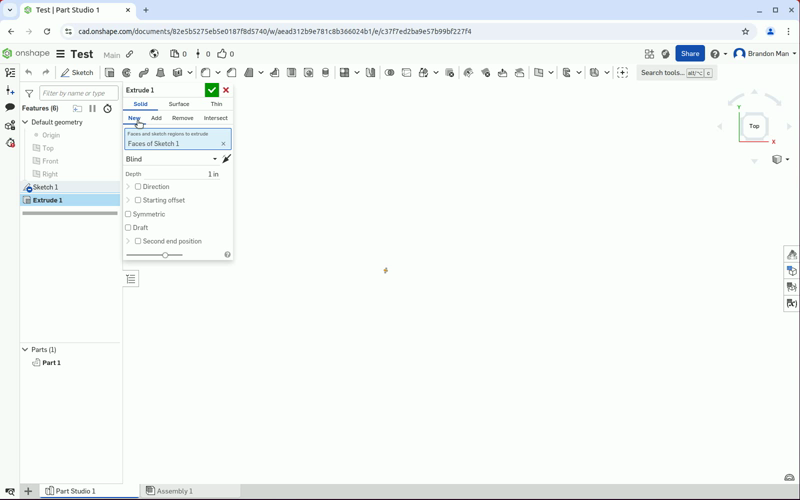
click(137, 120)
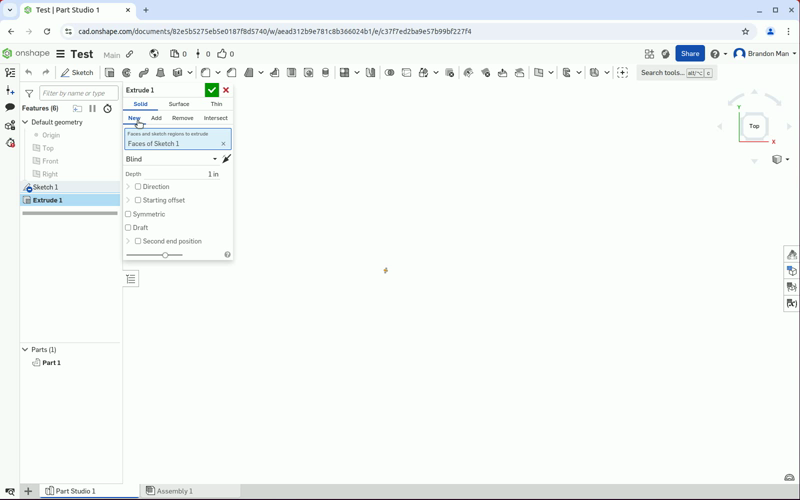
key(tab, 4)
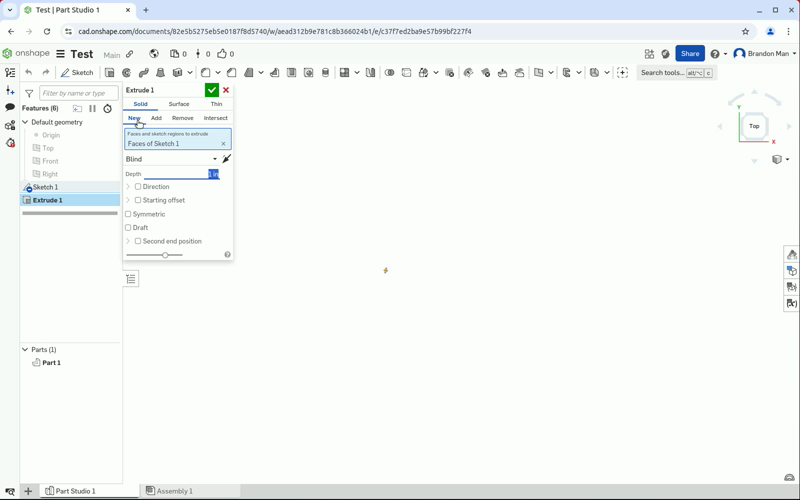
text(11.554)
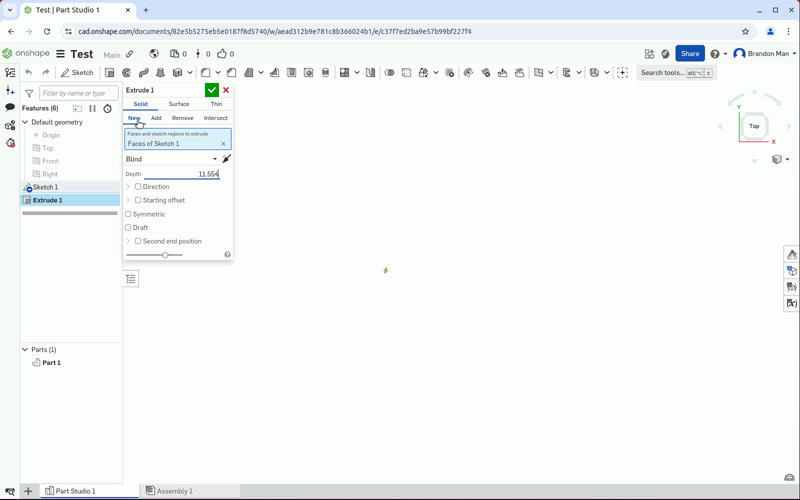
key(enter)
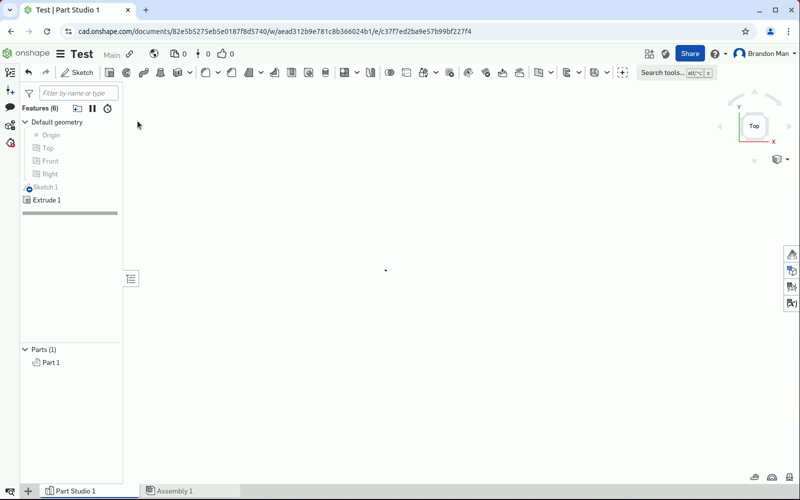
key(shift+h)
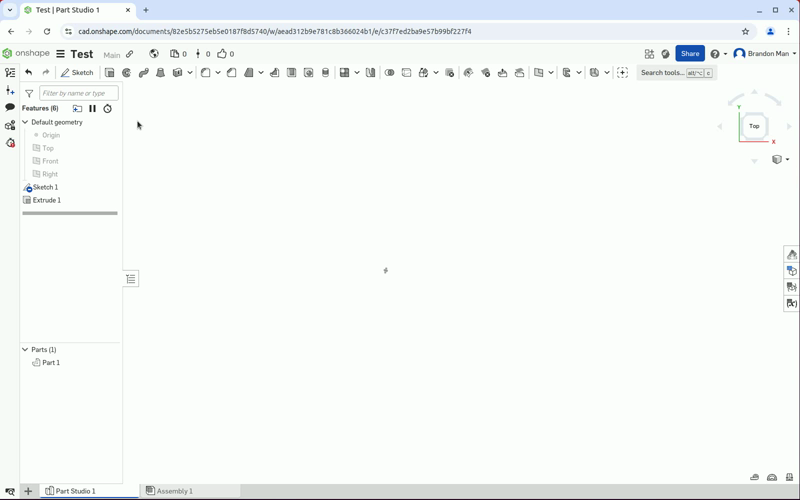
key(shift+h)
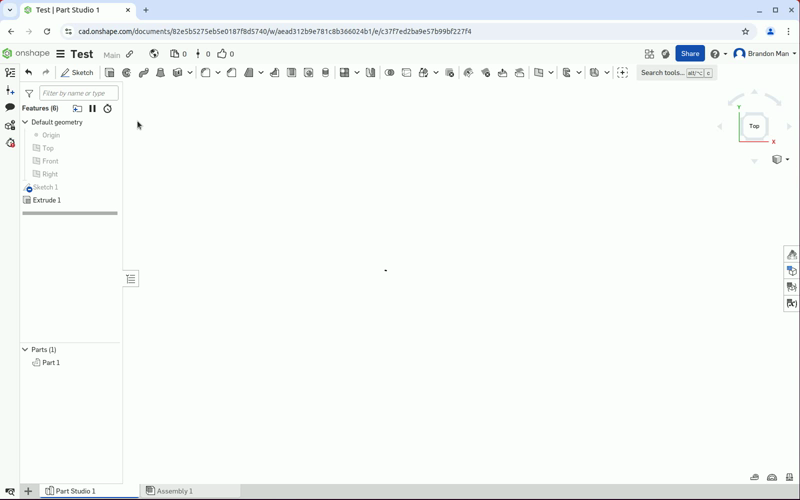
mouse_move(73, 189)
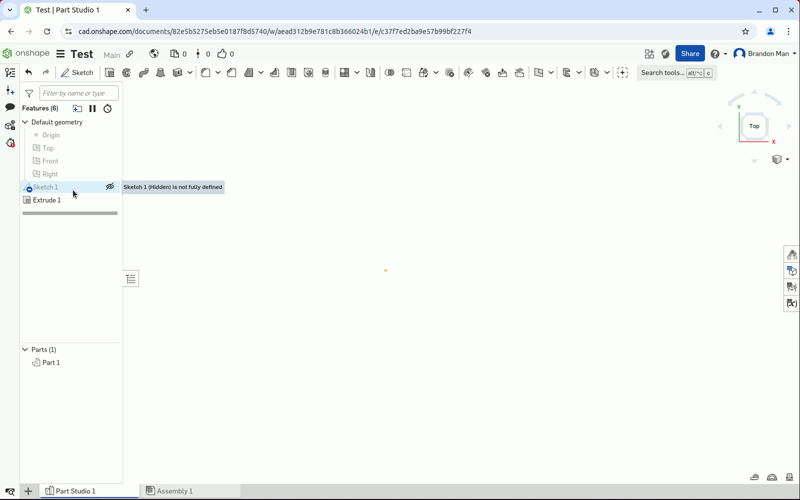
click(73, 189)
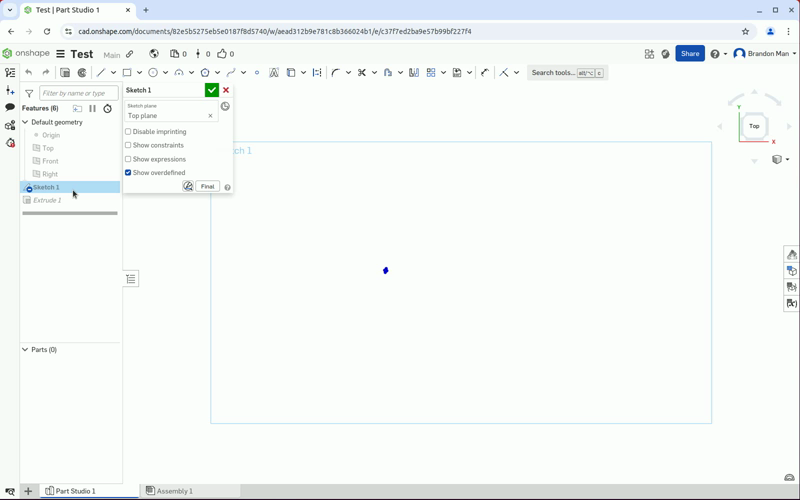
mouse_move(229, 92)
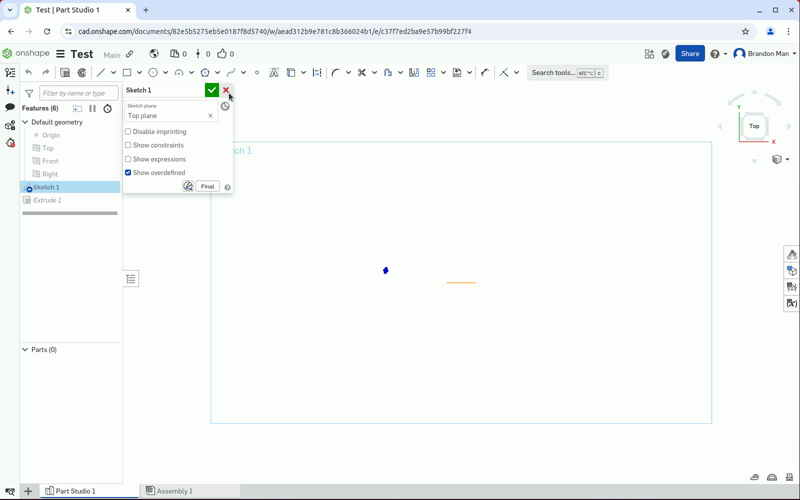
click(229, 92)
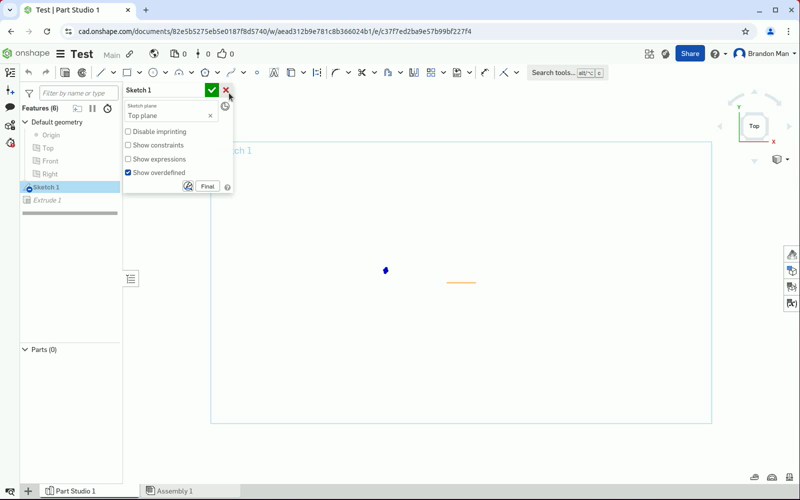
key(shift+s)
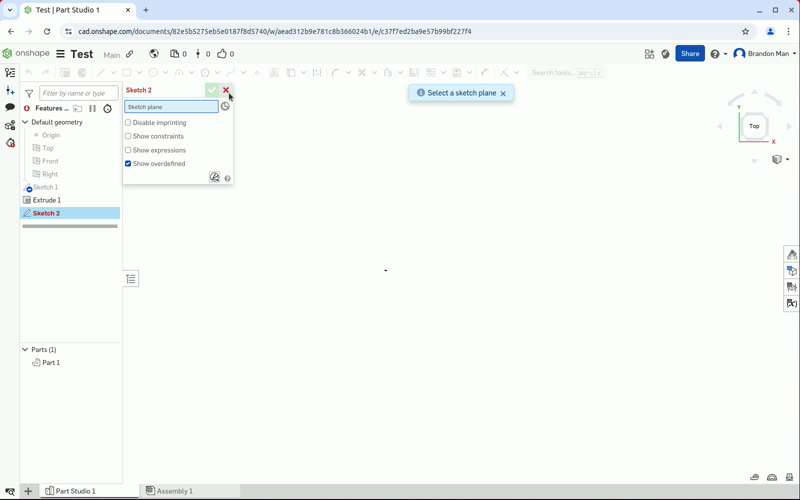
mouse_move(73, 150)
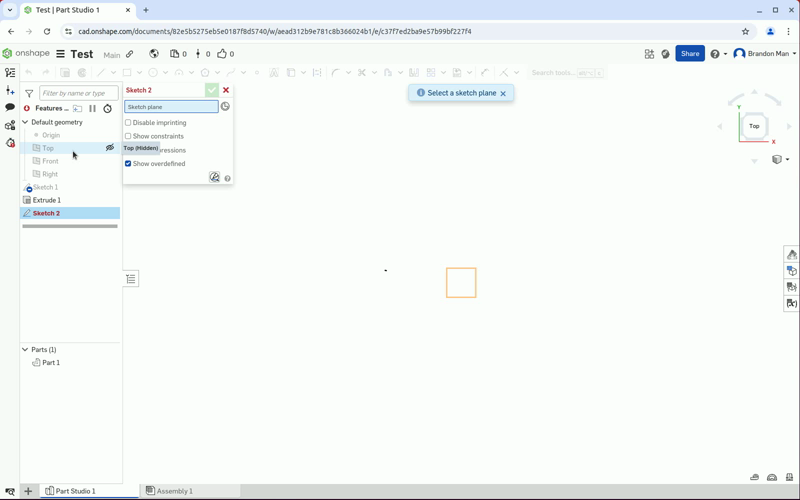
click(73, 150)
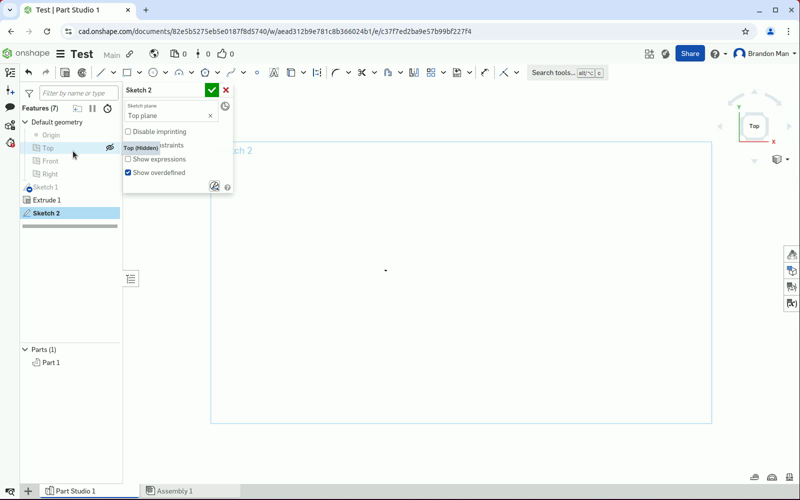
mouse_move(73, 352)
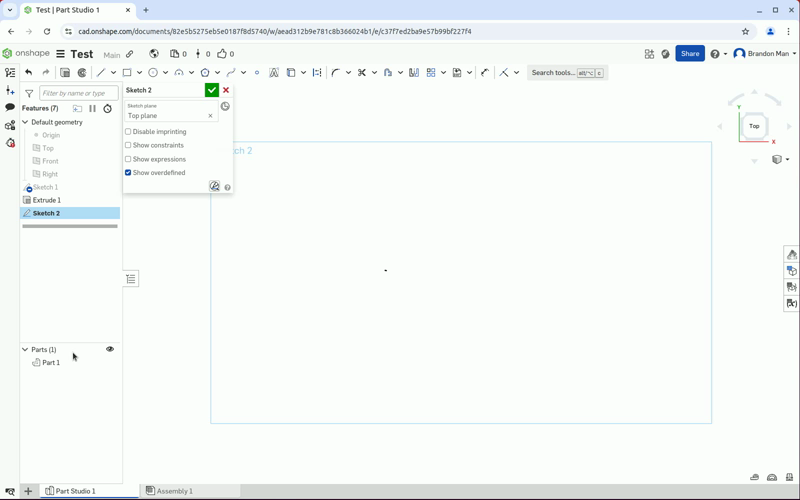
key(y)
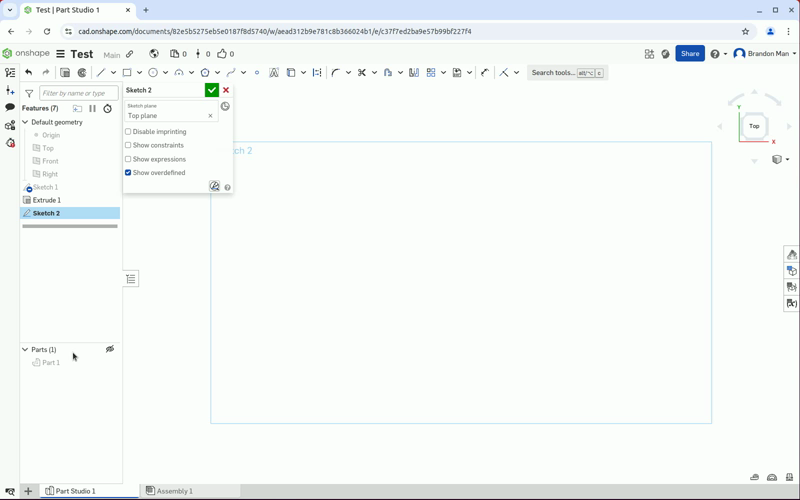
key(c)
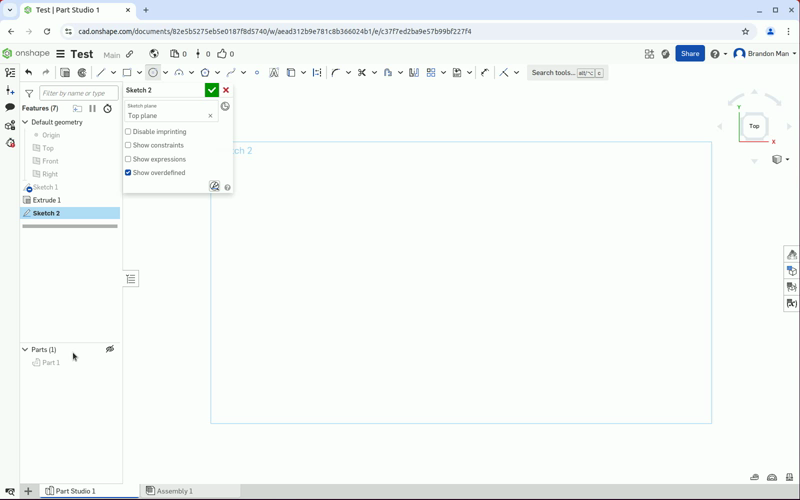
key_down(shift)
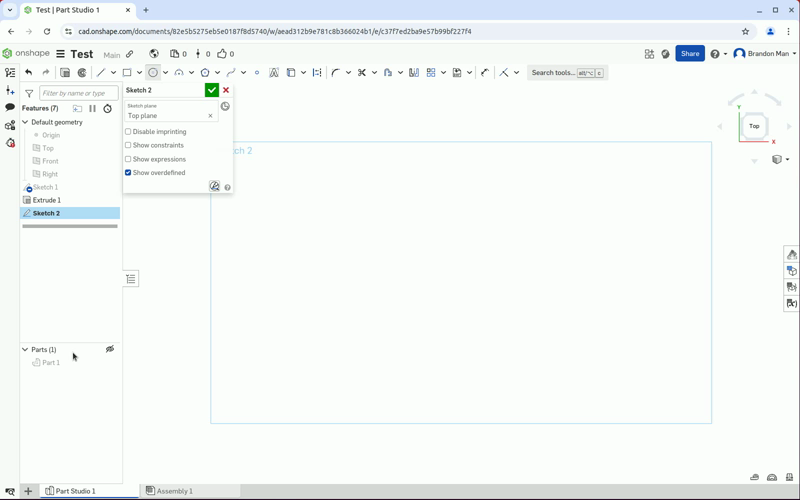
mouse_move(459, 359)
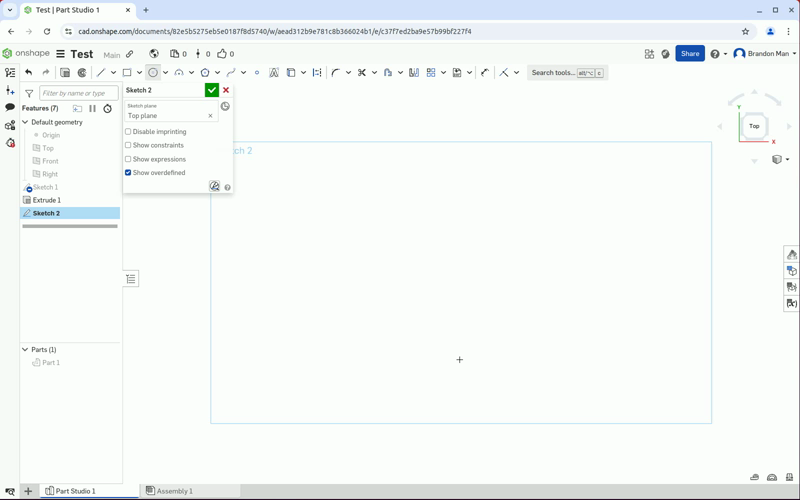
click(459, 359)
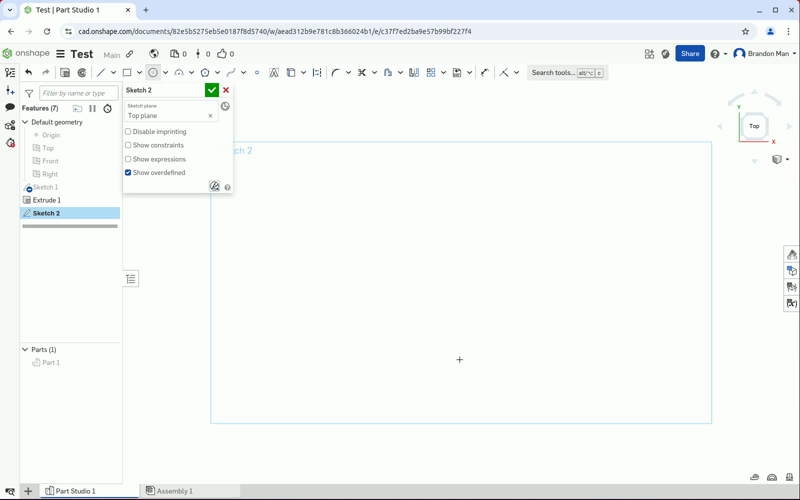
key_up(shift)
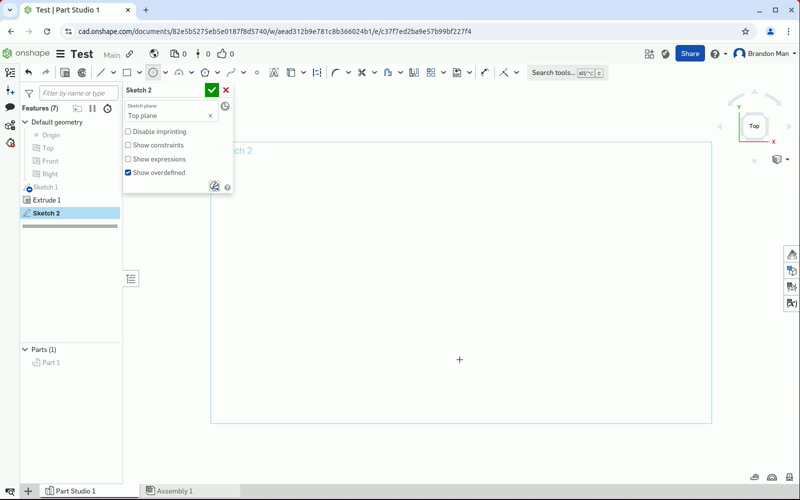
mouse_move(490, 359)
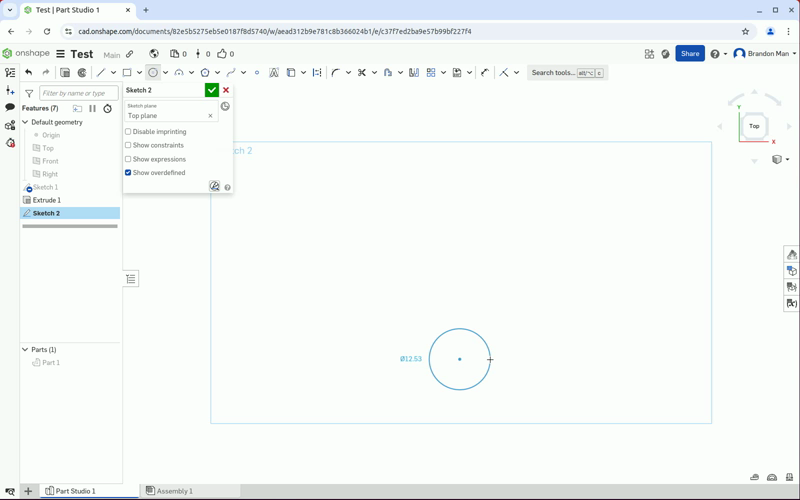
click(490, 359)
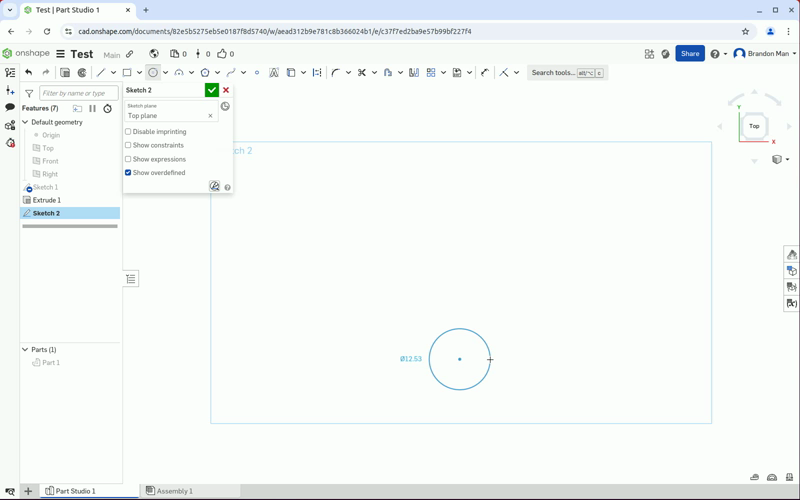
key(esc)
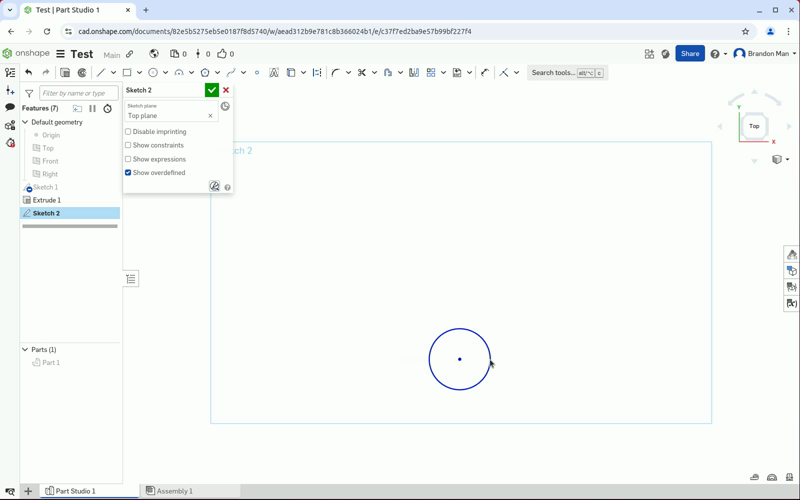
mouse_move(459, 336)
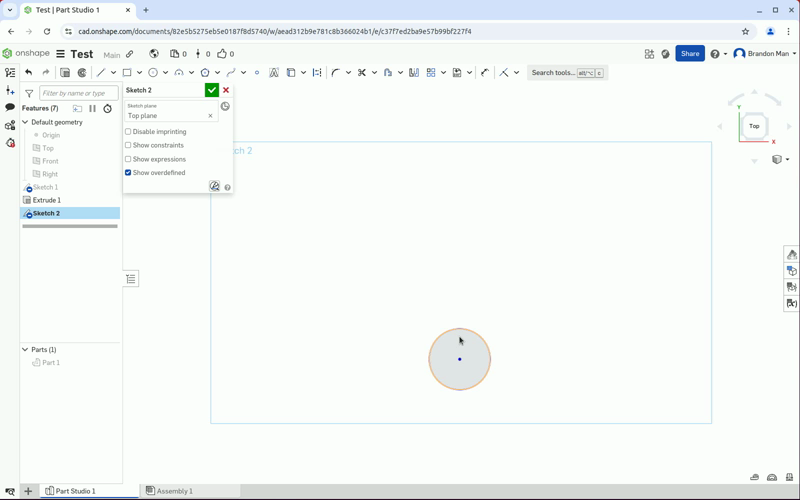
click(459, 336)
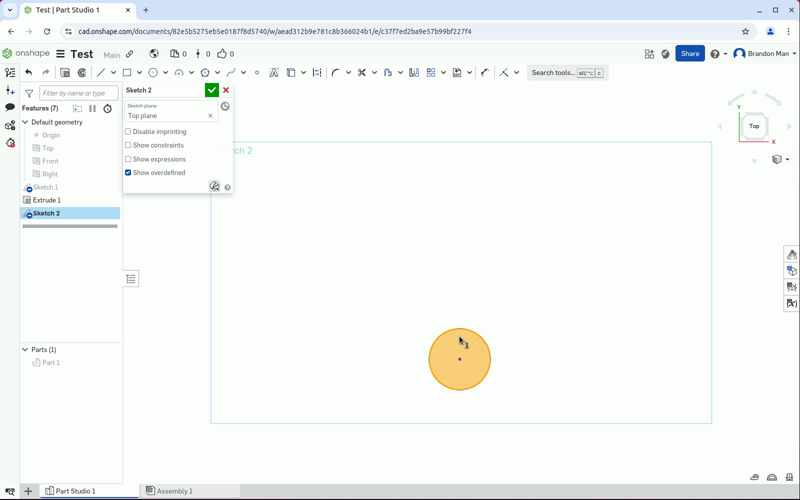
mouse_move(73, 352)
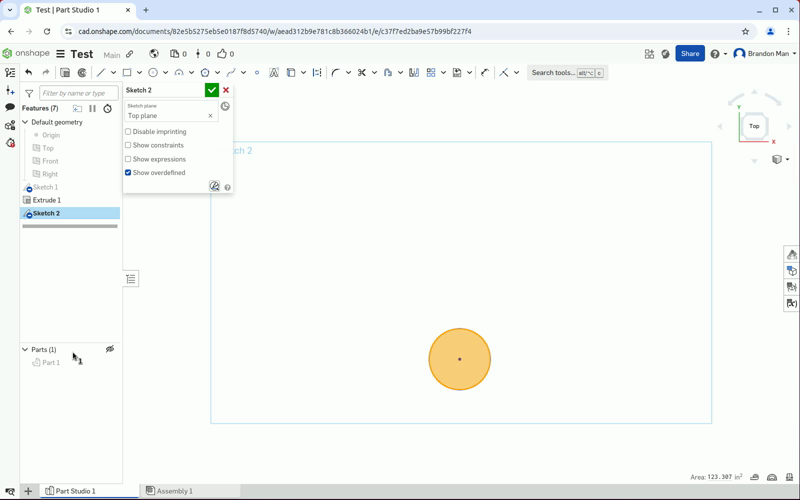
key(shift+y)
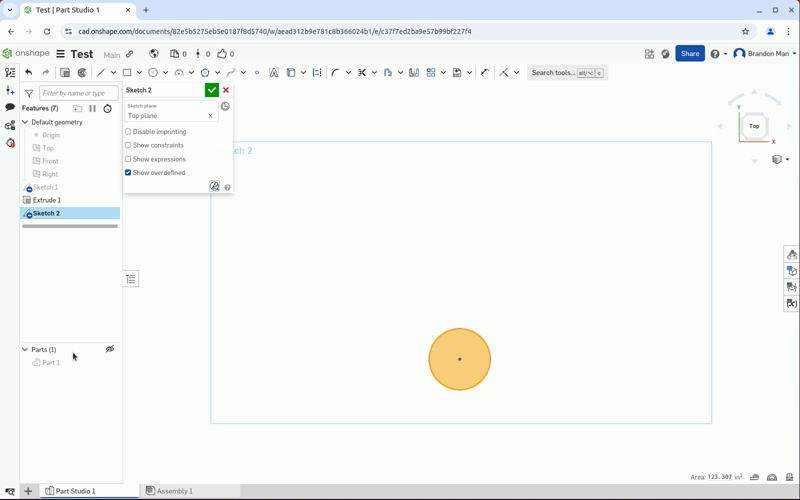
key(shift+e)
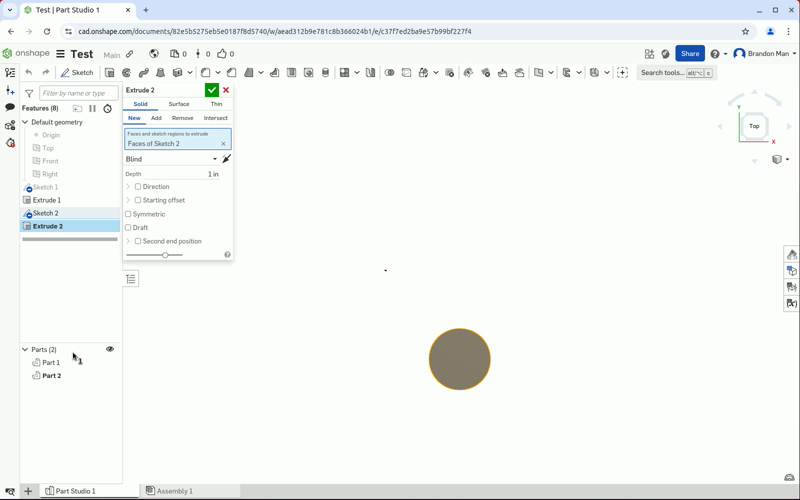
mouse_move(143, 106)
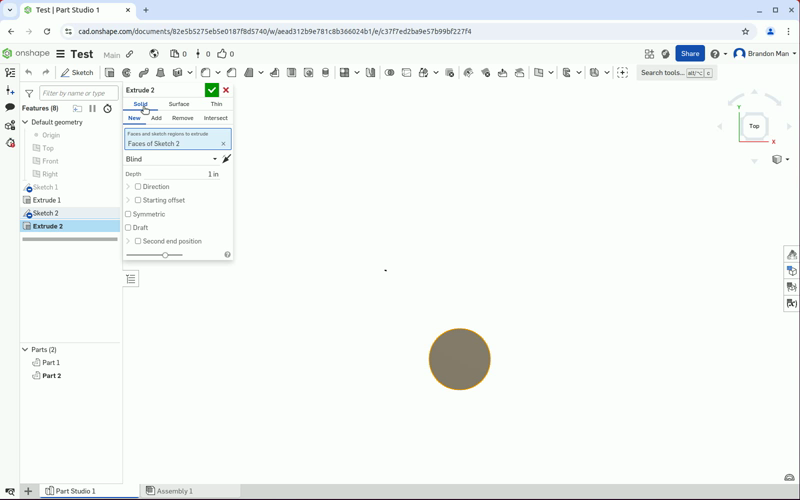
click(143, 106)
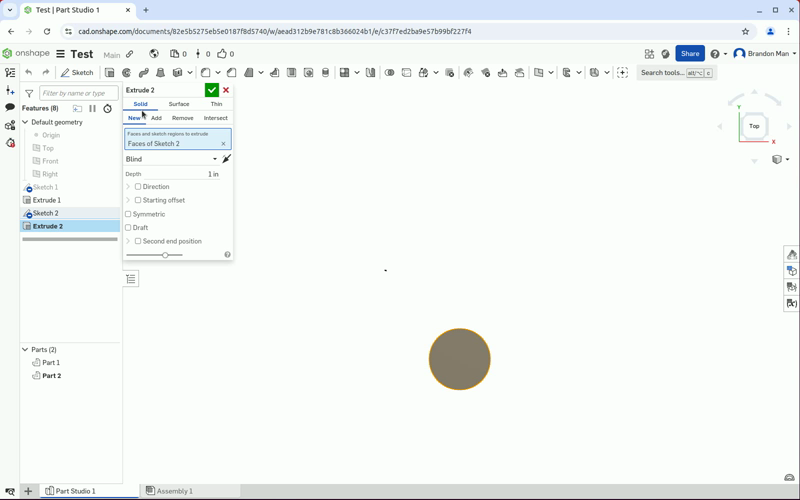
mouse_move(137, 120)
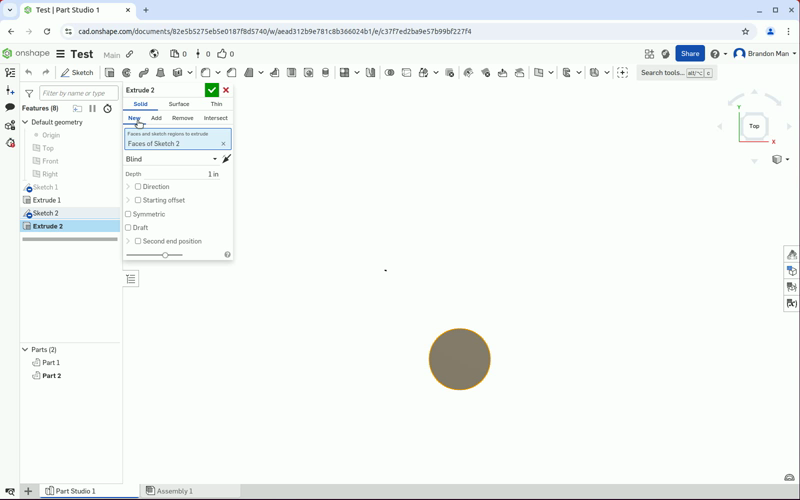
click(137, 120)
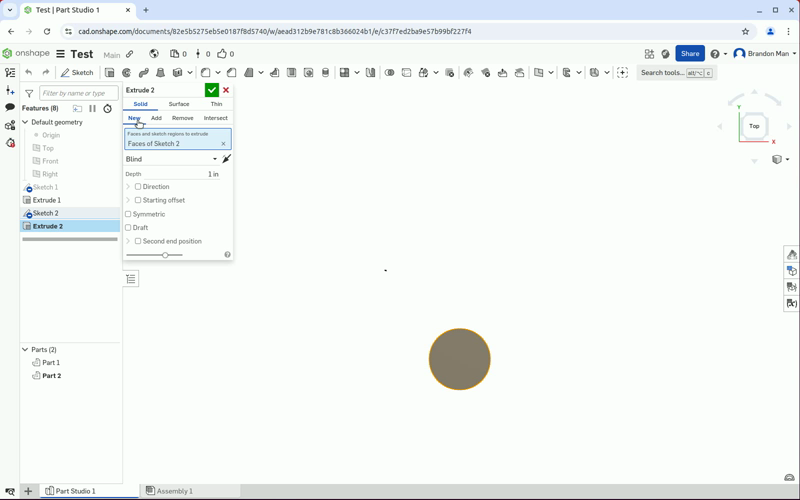
key(tab, 4)
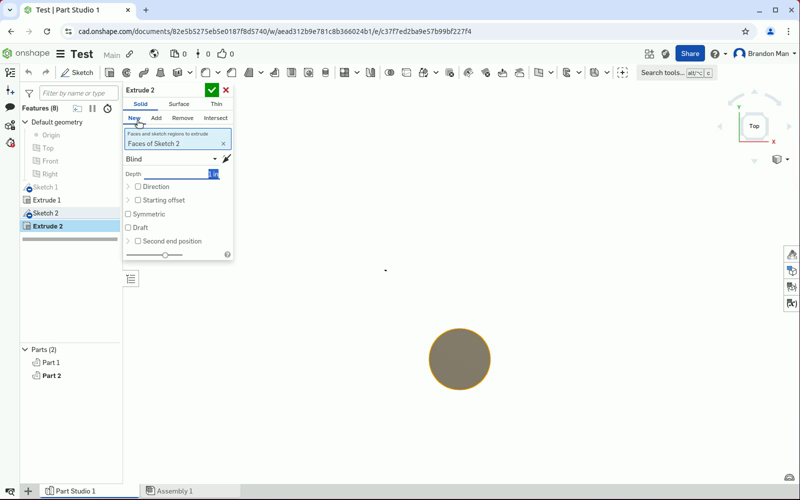
text(11.554)
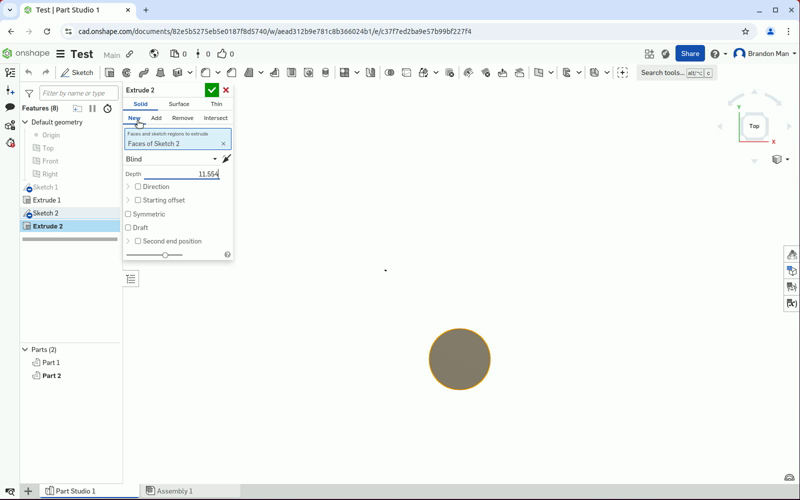
key(enter)
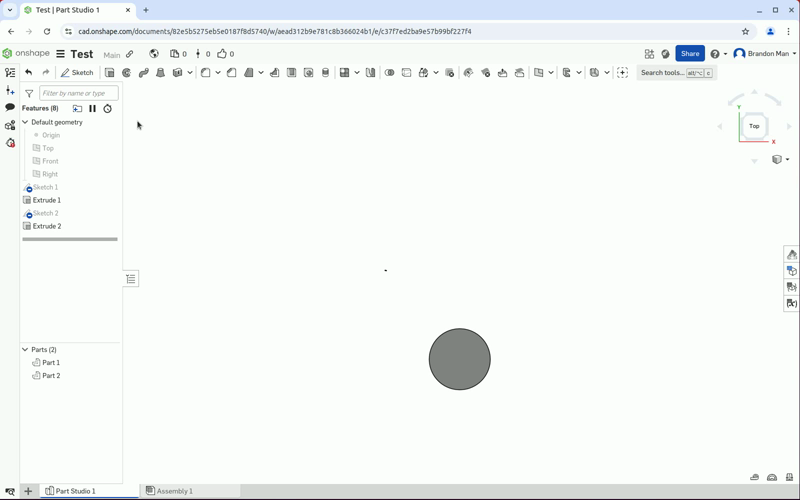
key(shift+h)
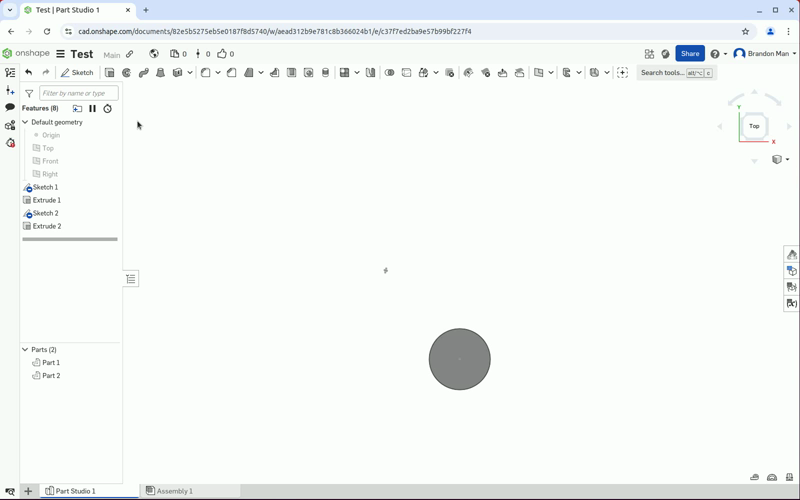
key(shift+h)
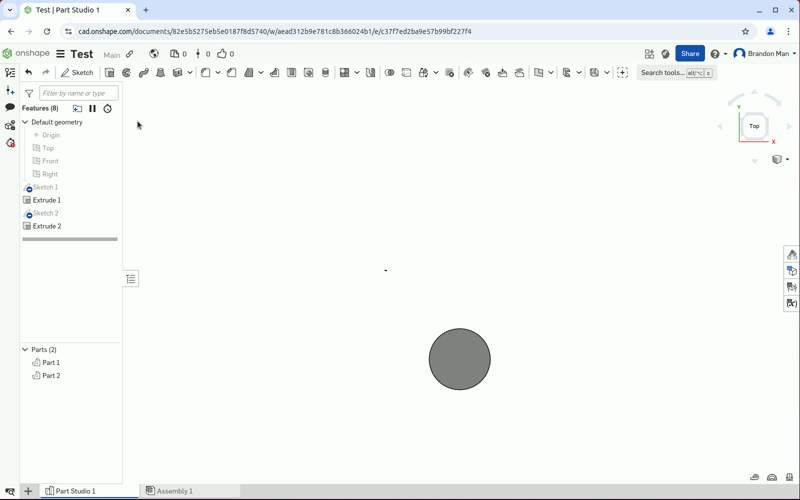
mouse_move(73, 189)
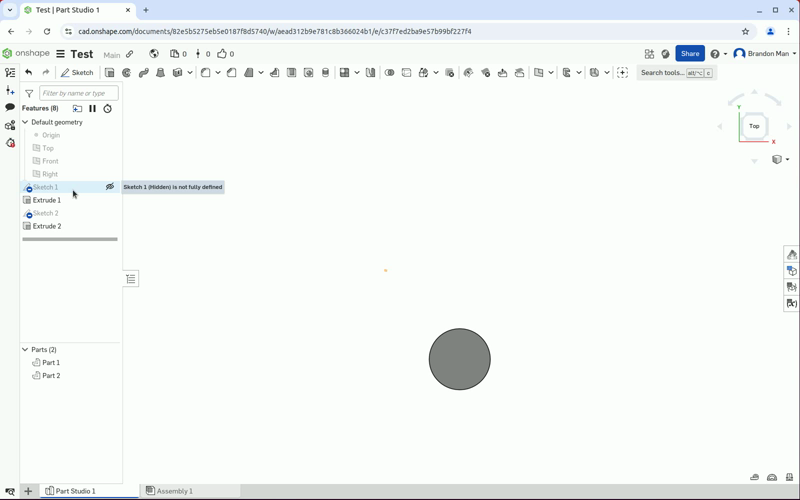
click(73, 189)
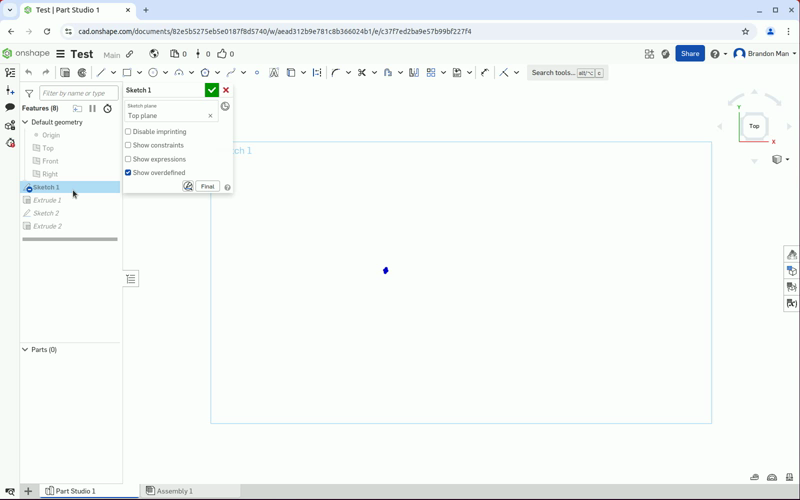
mouse_move(229, 92)
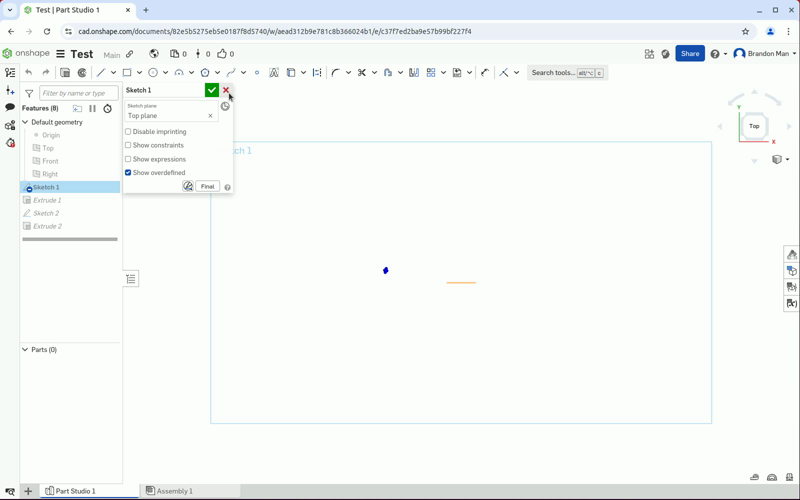
click(229, 92)
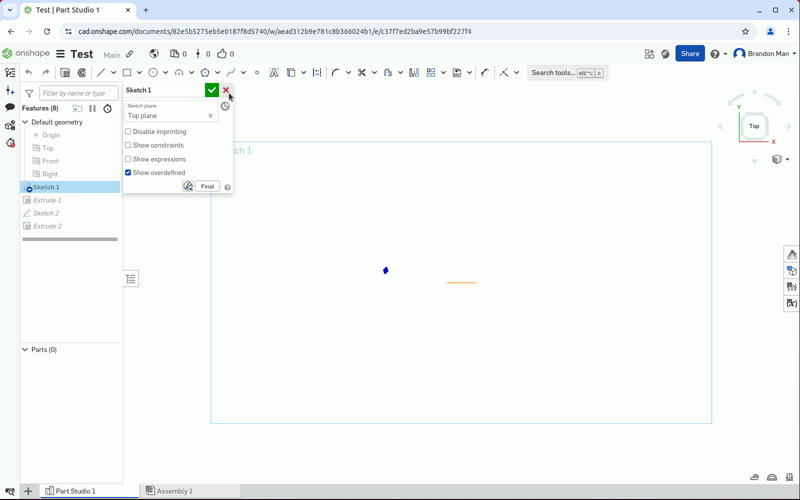
key(shift+s)
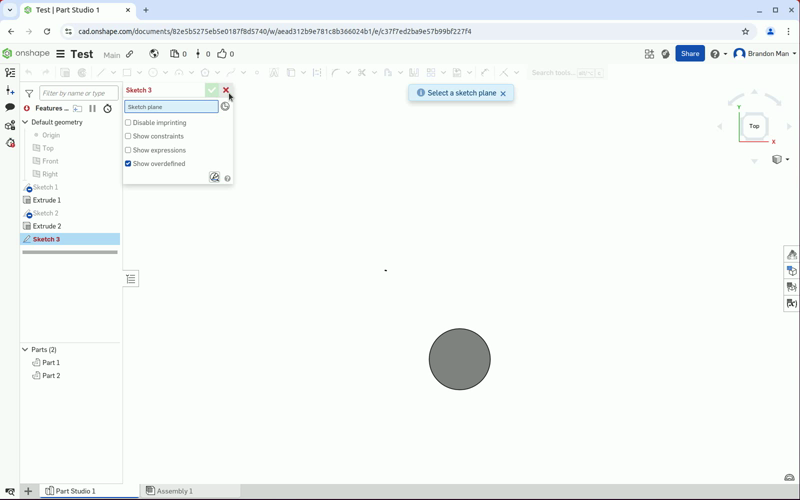
mouse_move(73, 150)
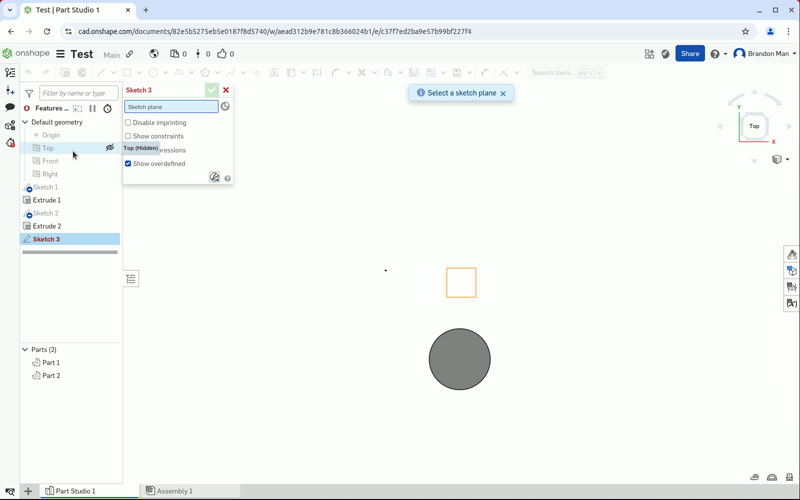
click(73, 150)
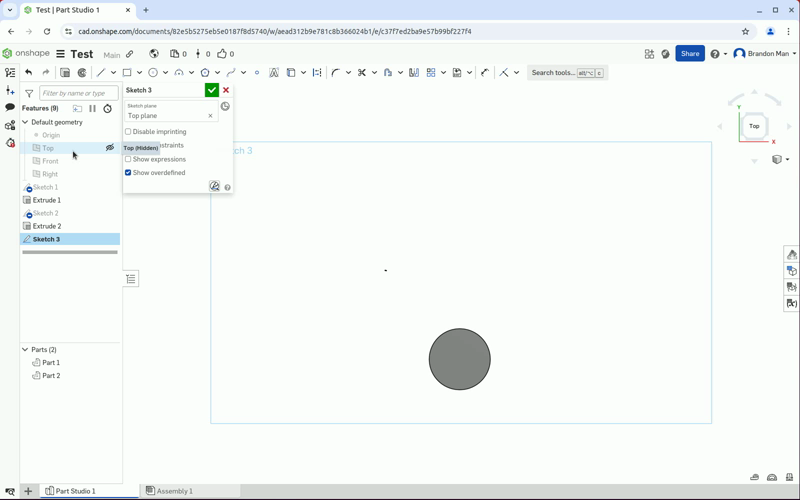
mouse_move(73, 352)
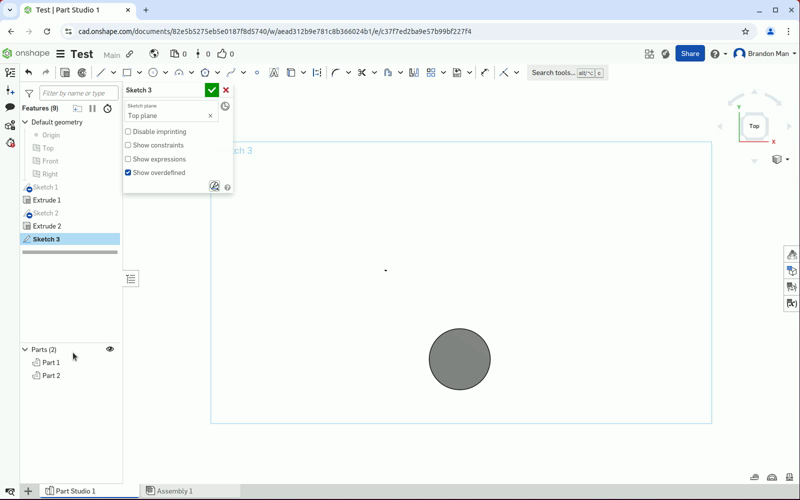
key(y)
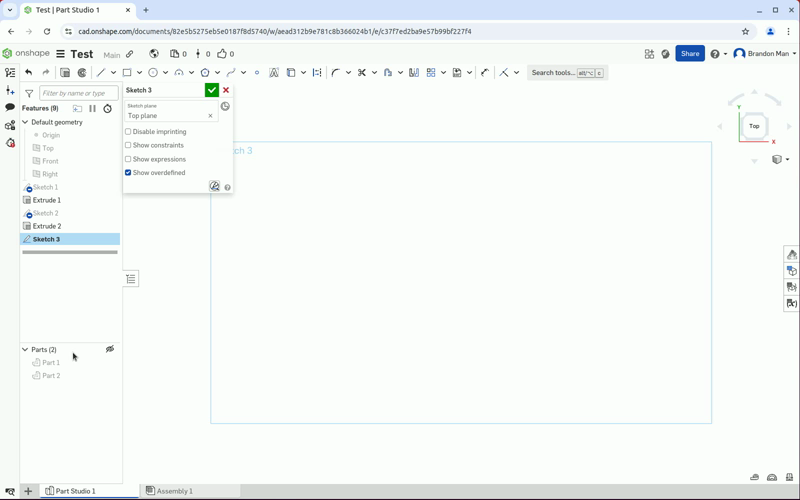
key(c)
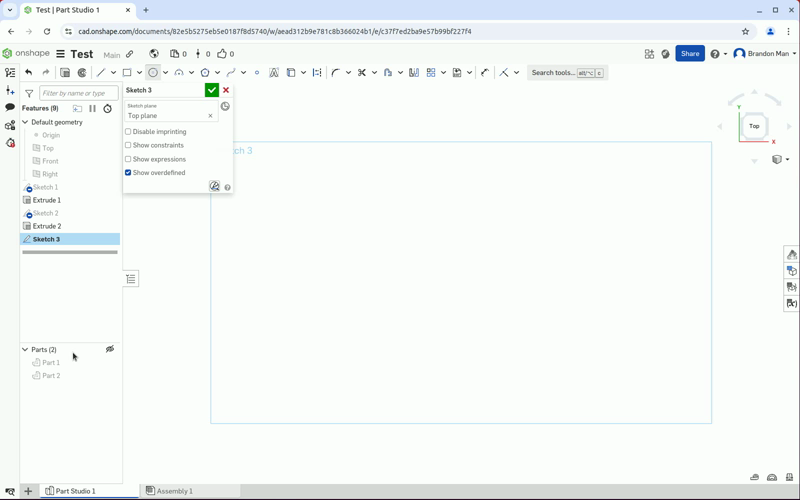
key_down(shift)
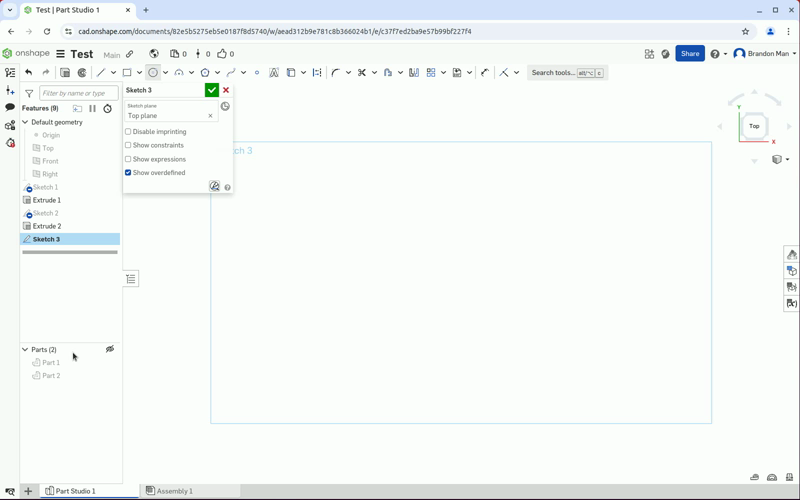
mouse_move(528, 246)
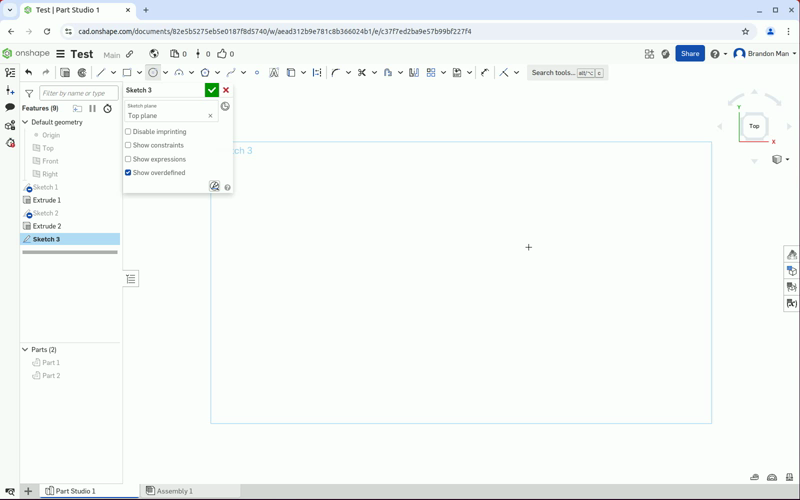
click(528, 246)
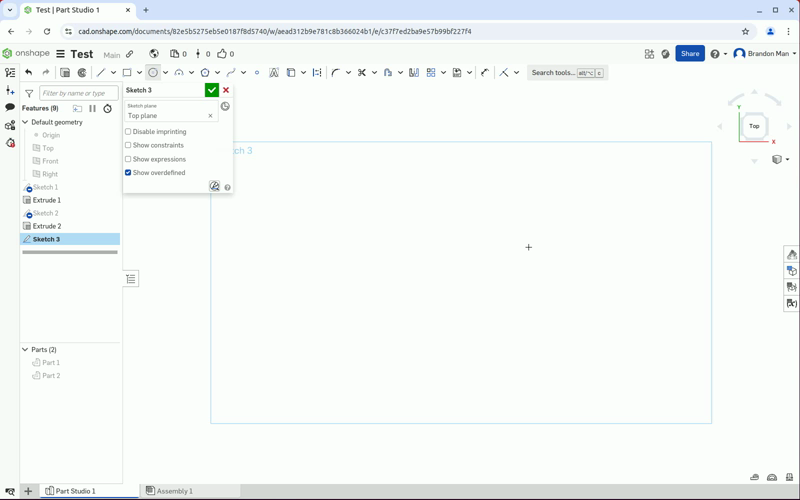
key_up(shift)
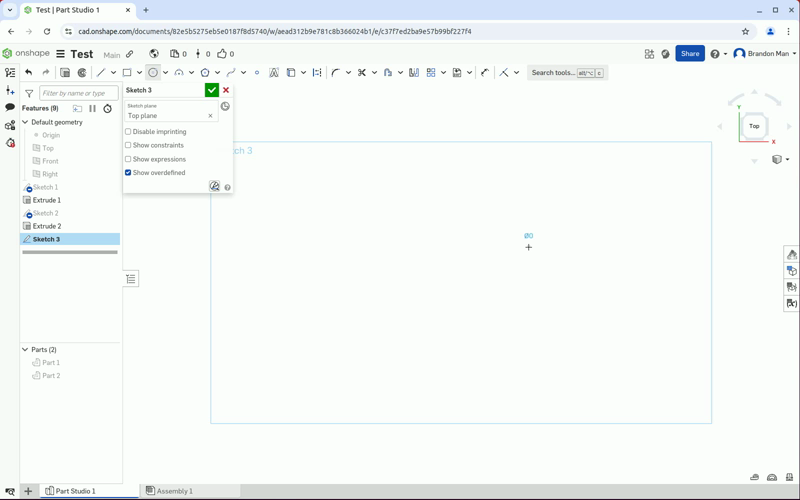
mouse_move(558, 246)
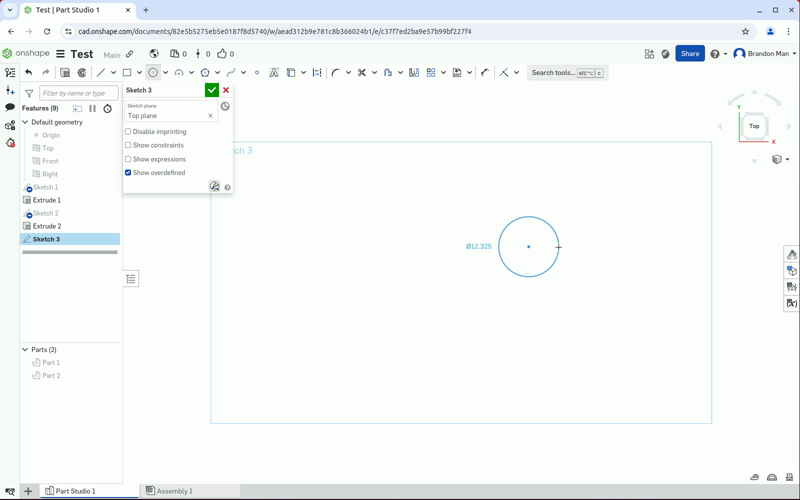
click(558, 246)
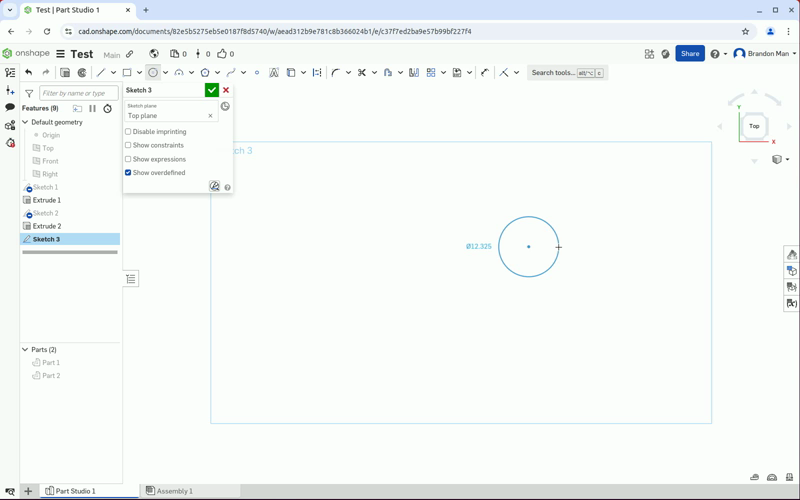
key(esc)
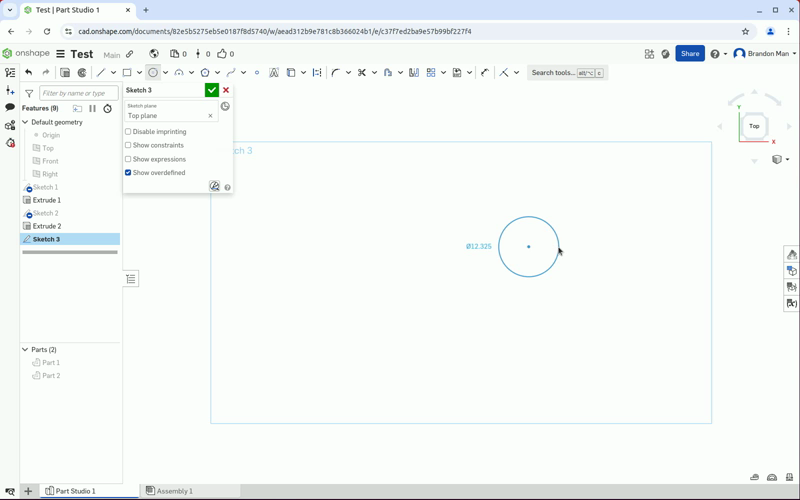
mouse_move(517, 266)
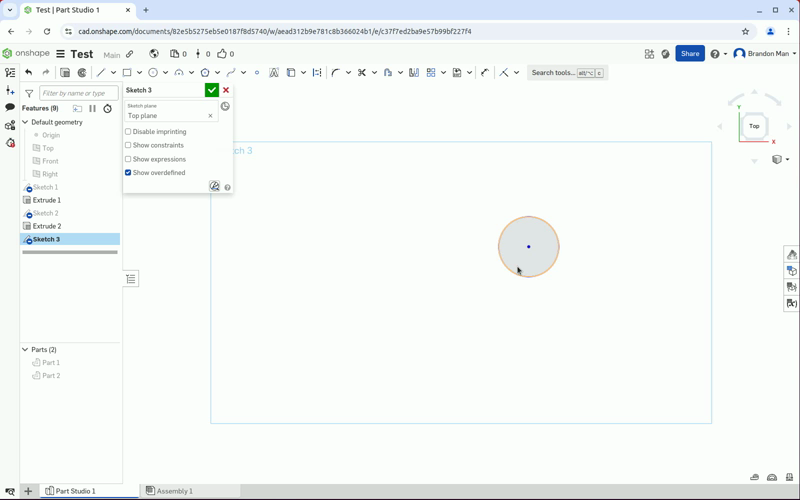
click(517, 266)
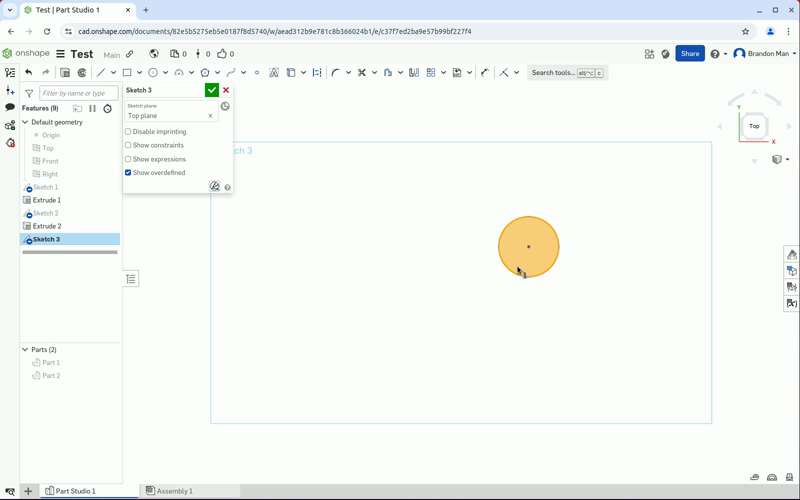
mouse_move(73, 352)
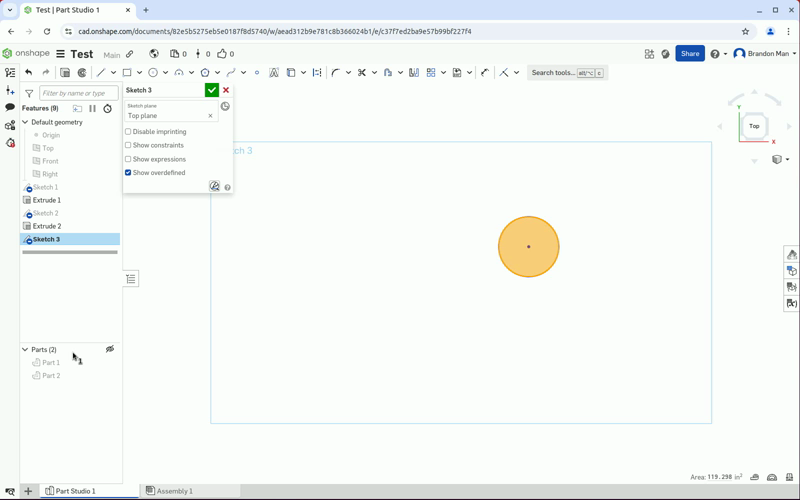
key(shift+y)
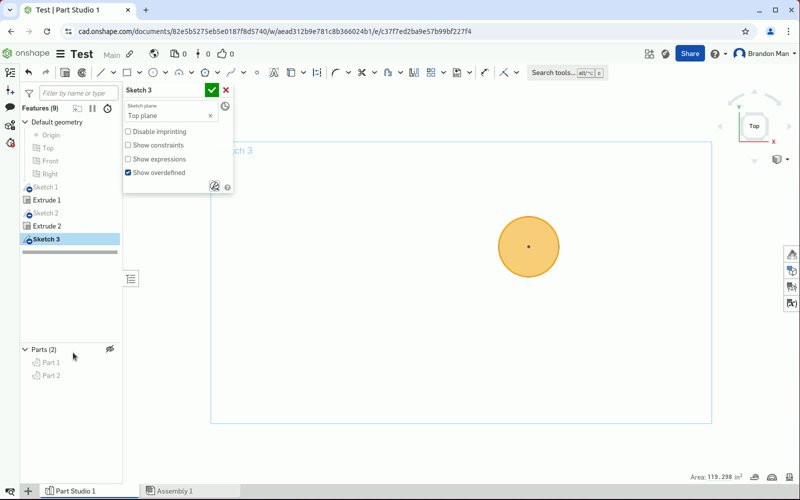
key(shift+e)
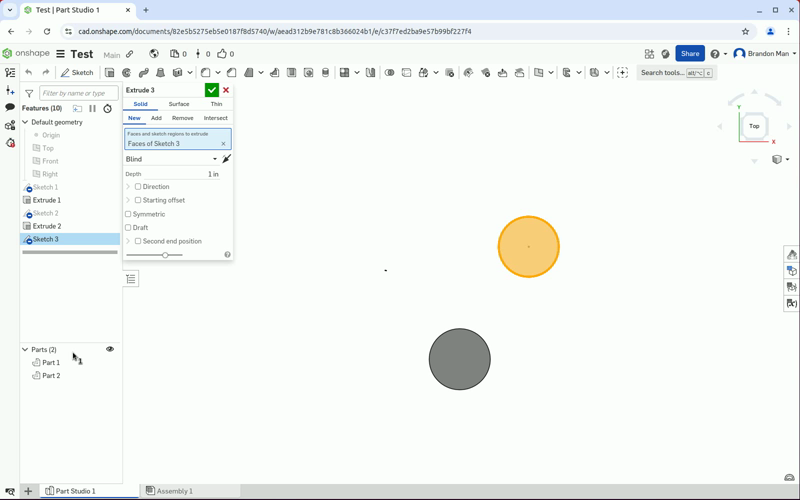
mouse_move(143, 106)
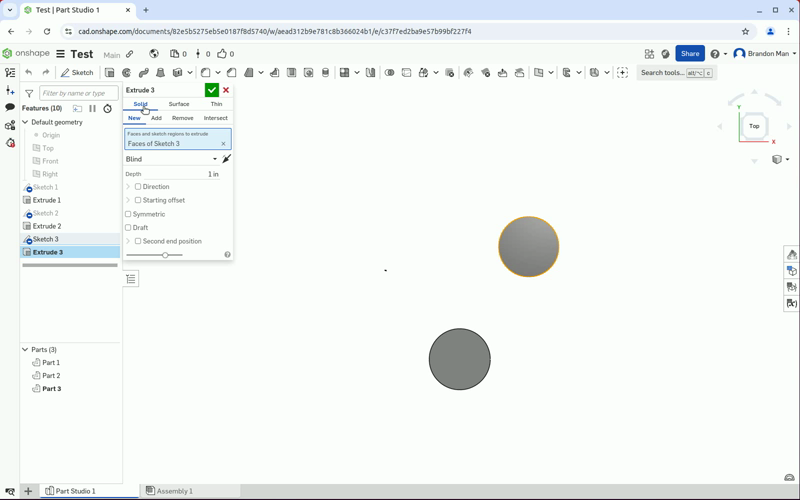
click(143, 106)
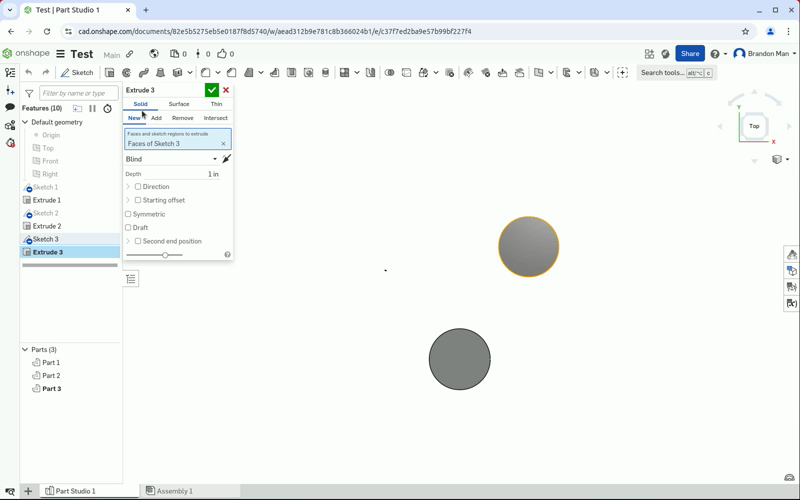
mouse_move(137, 120)
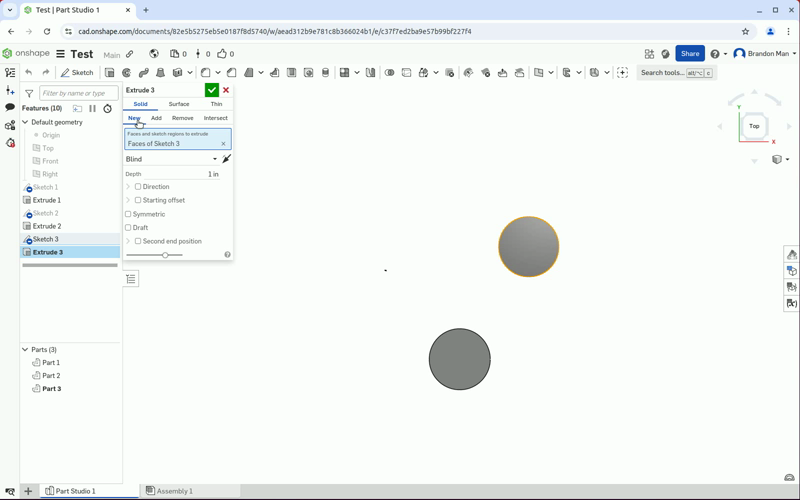
click(137, 120)
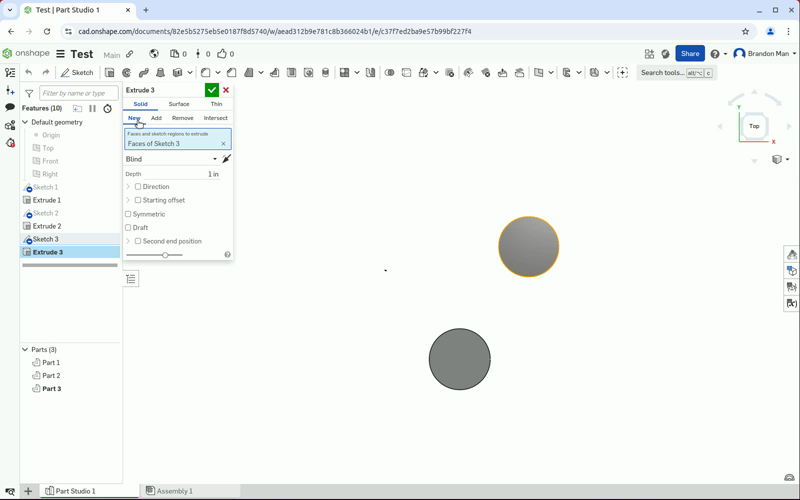
key(tab, 4)
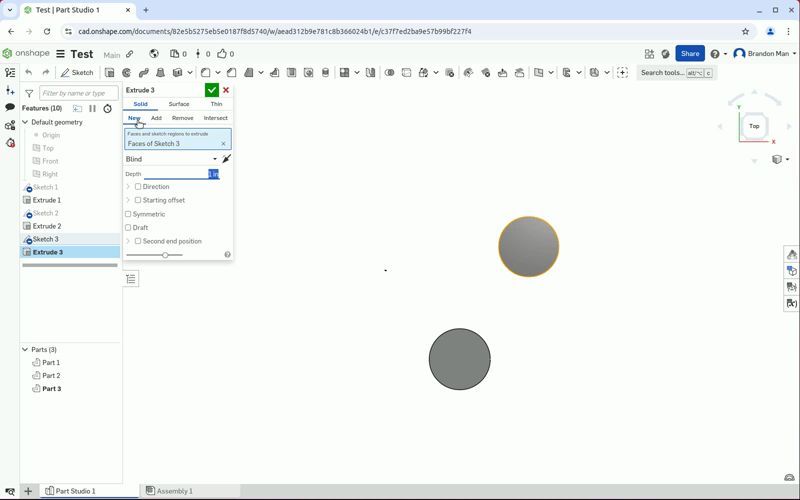
text(11.554)
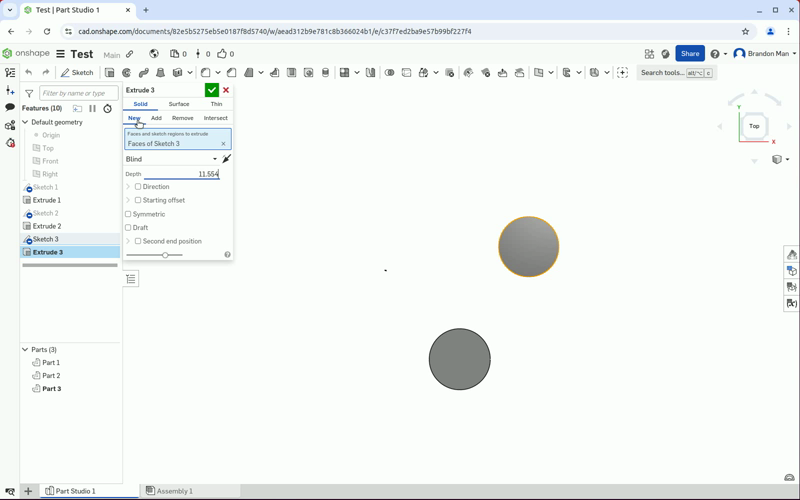
key(enter)
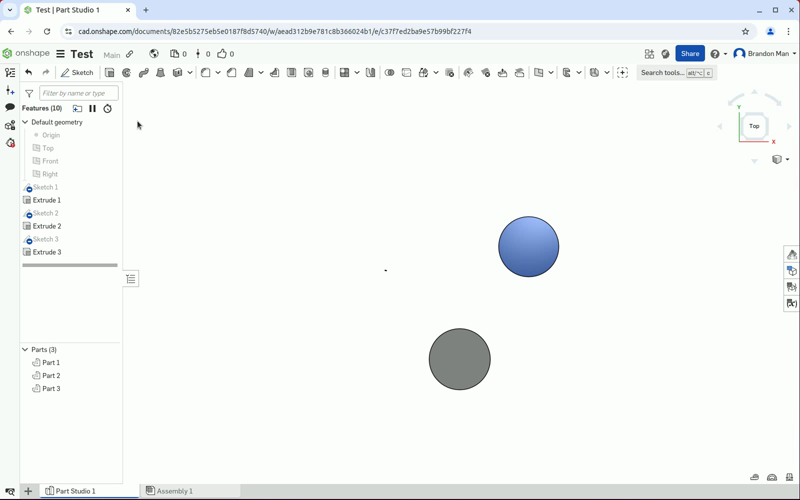
key(shift+h)
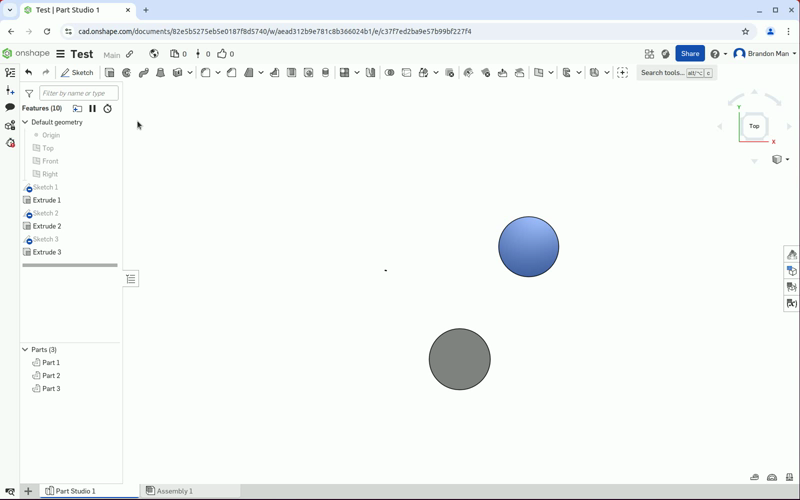
key(shift+h)
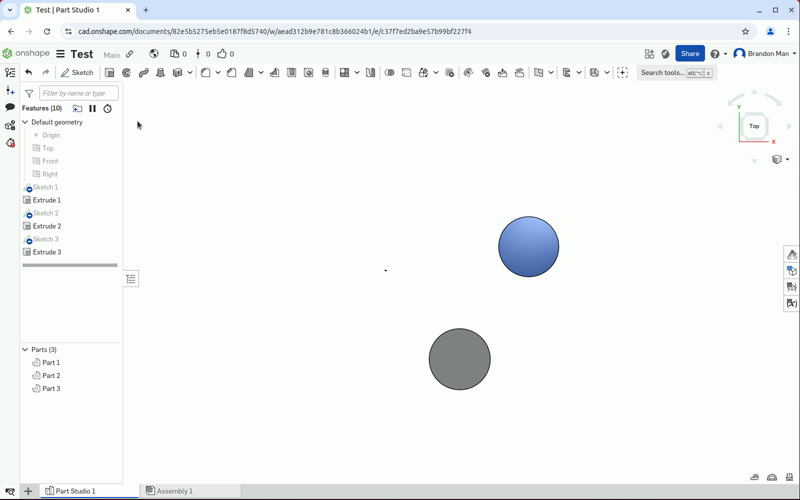
mouse_move(73, 189)
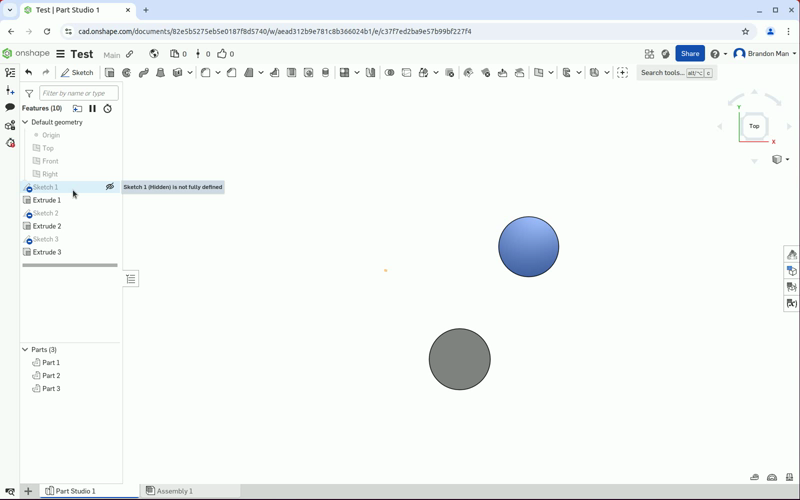
click(73, 189)
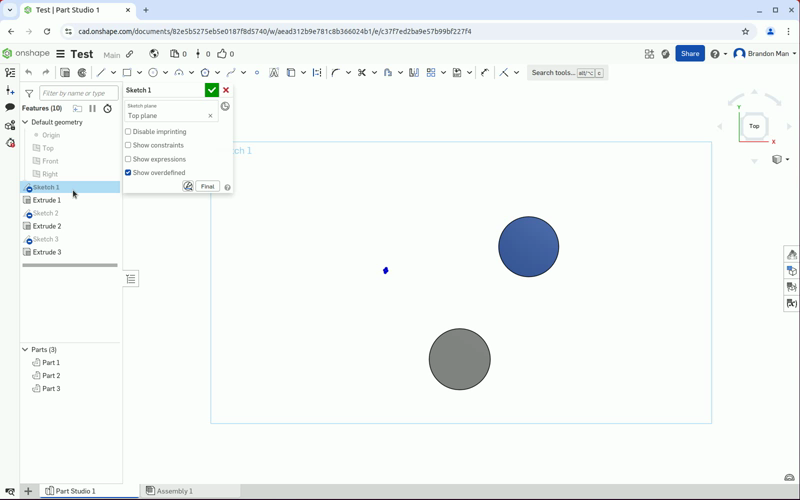
mouse_move(229, 92)
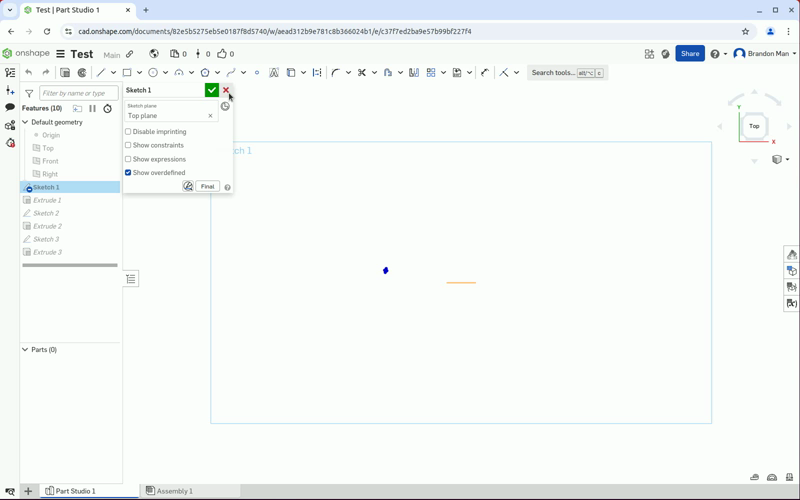
click(229, 92)
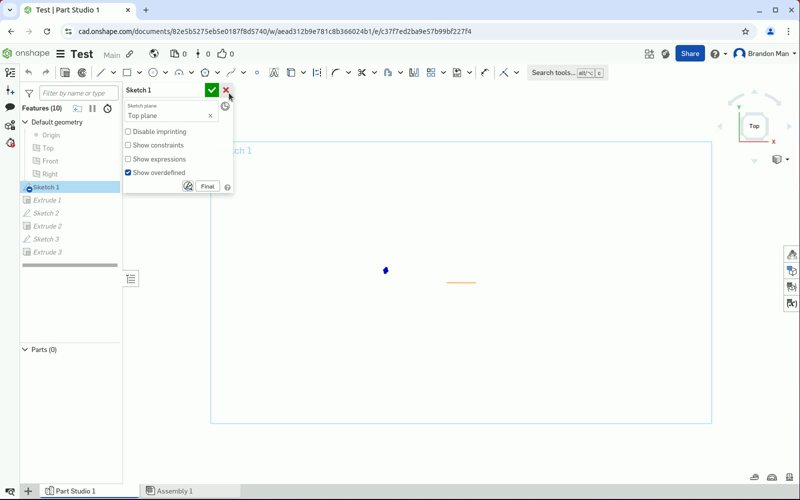
key(shift+s)
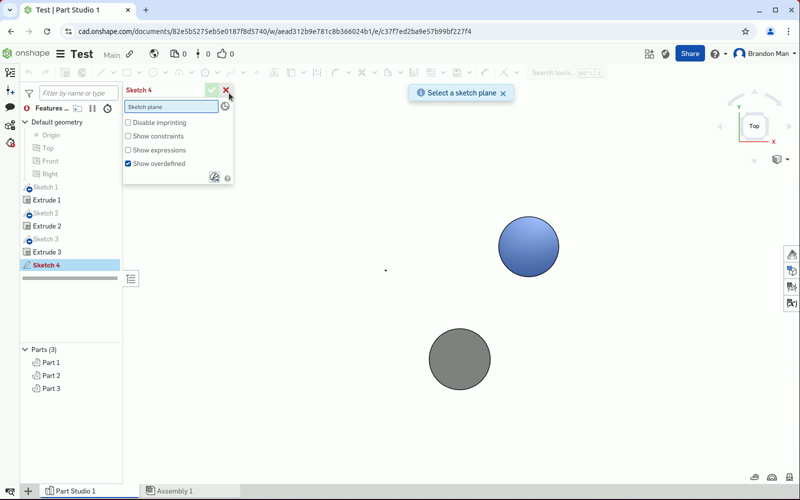
mouse_move(73, 150)
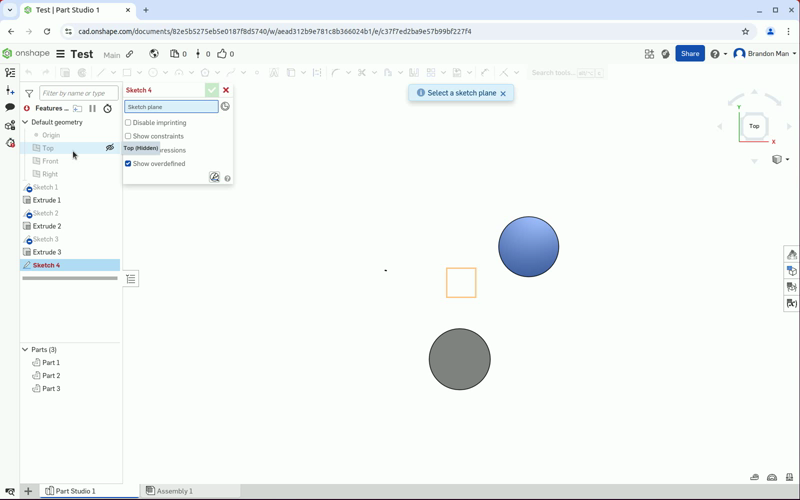
click(73, 150)
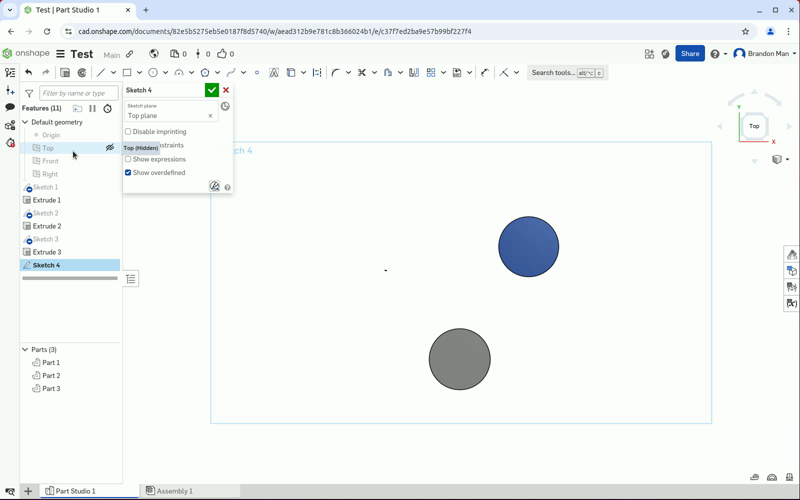
mouse_move(73, 352)
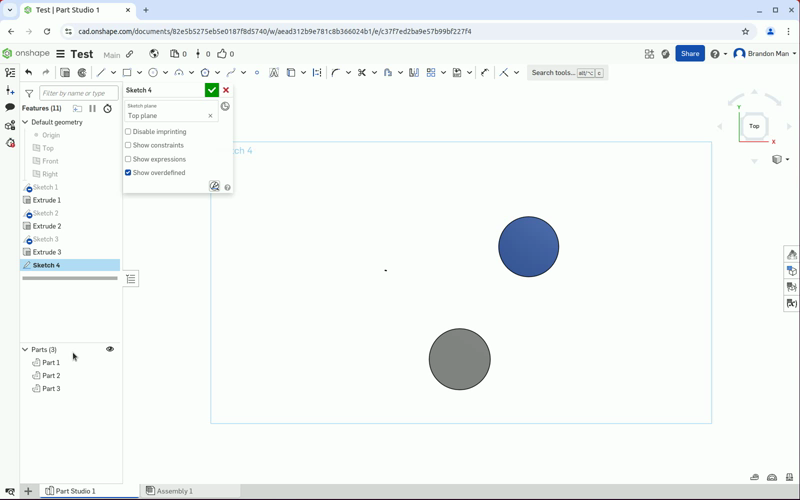
key(y)
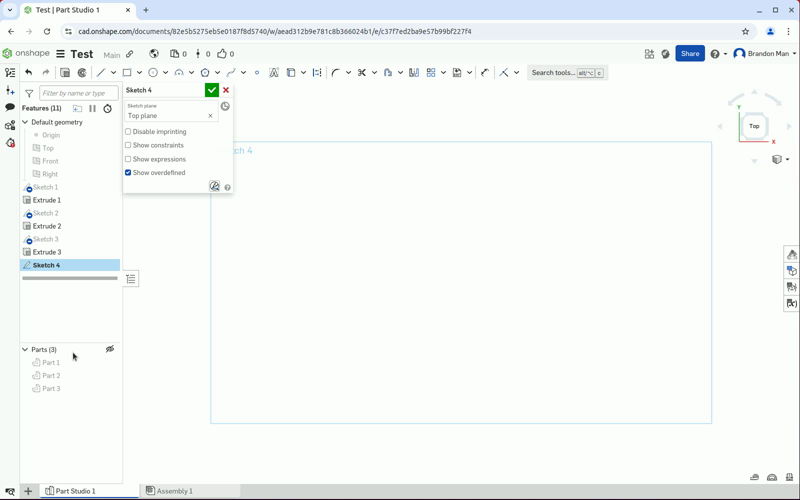
key(a)
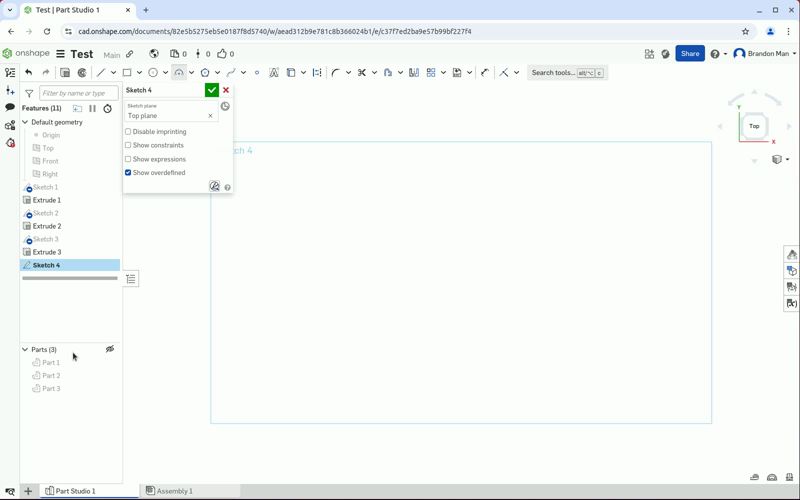
key_down(shift)
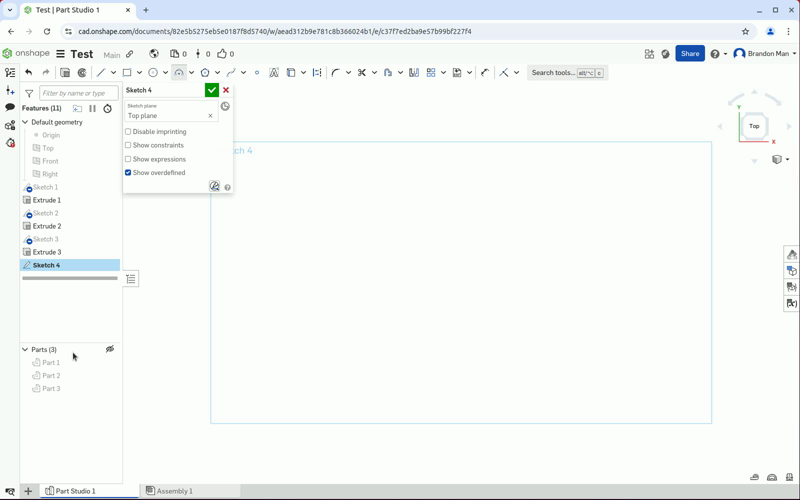
mouse_move(384, 270)
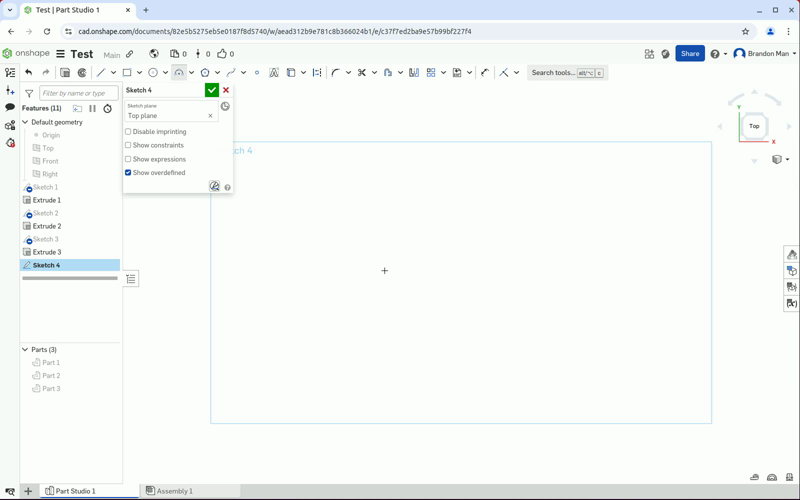
click(384, 270)
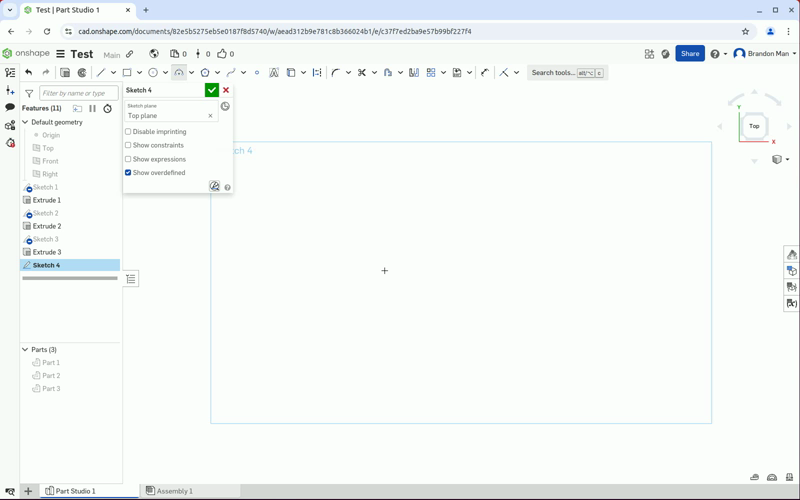
key_up(shift)
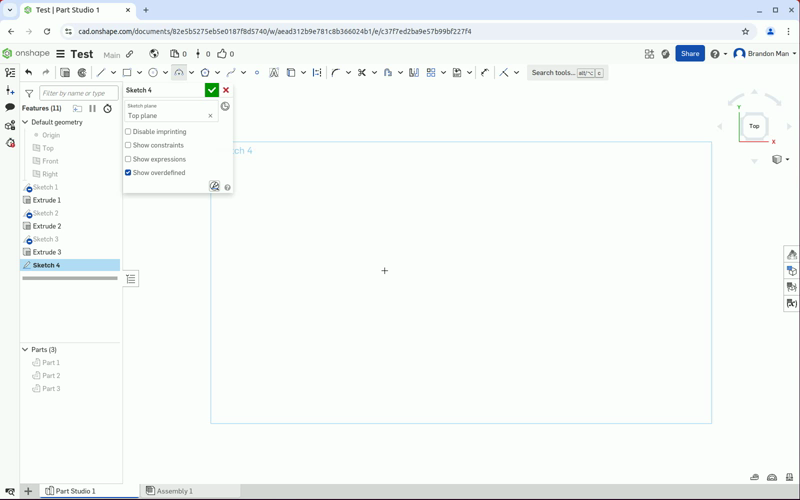
key_down(shift)
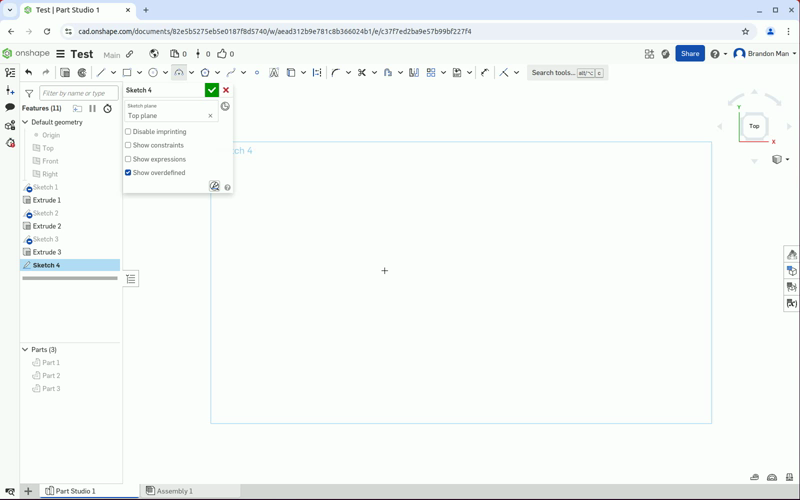
mouse_move(429, 352)
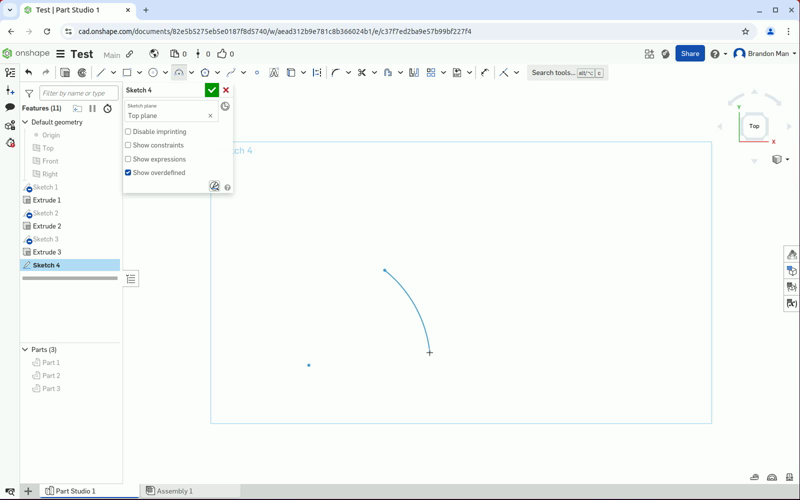
click(429, 352)
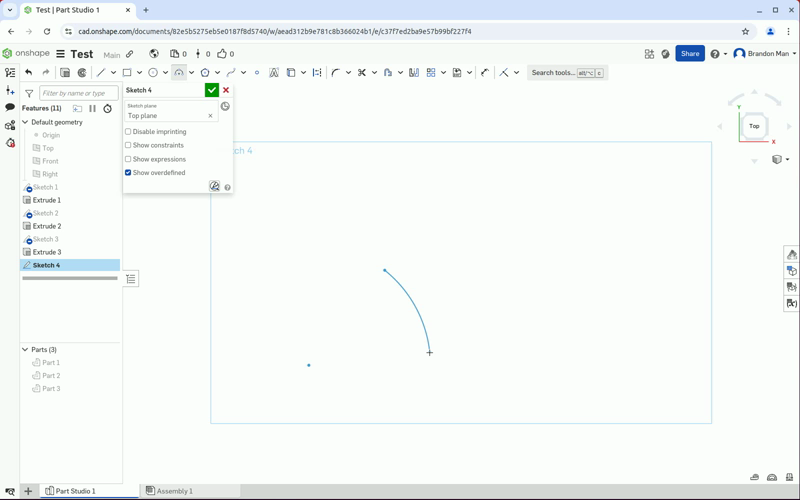
mouse_move(422, 302)
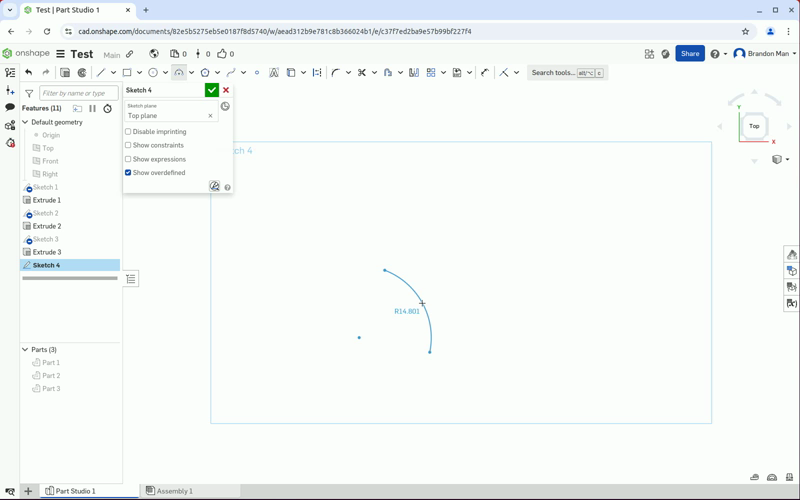
click(422, 302)
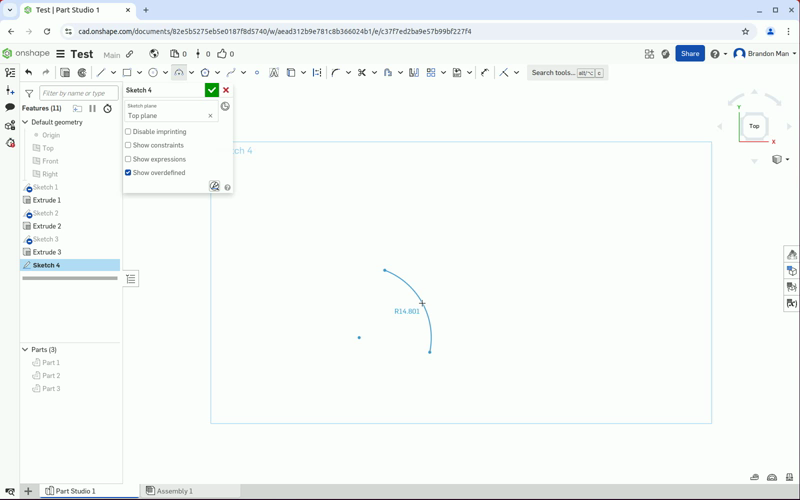
key_up(shift)
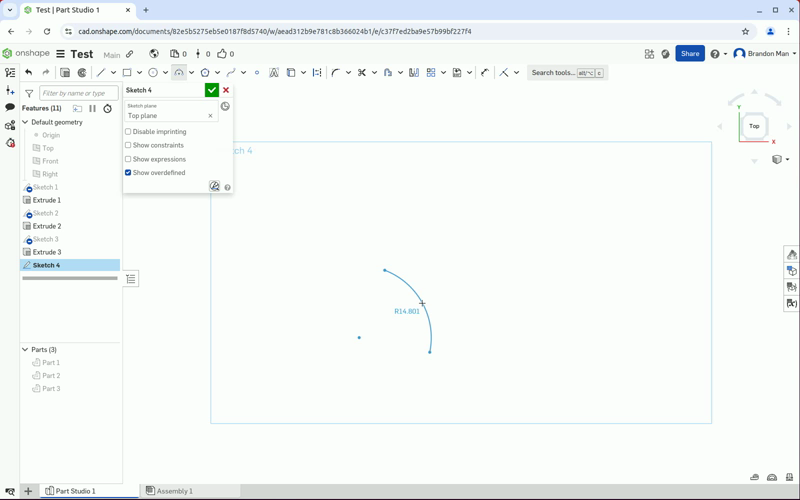
mouse_move(429, 352)
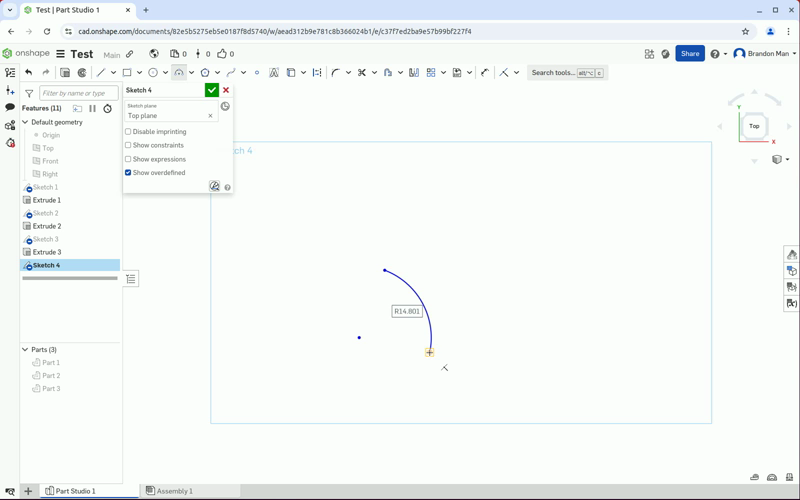
click(429, 352)
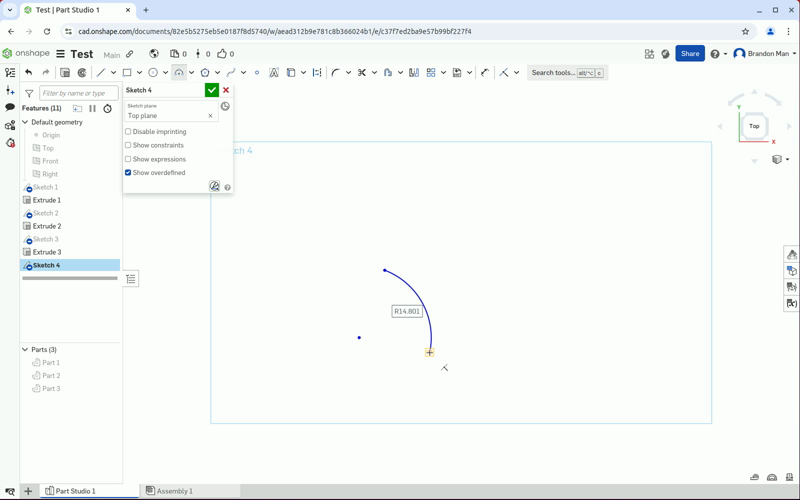
key_down(shift)
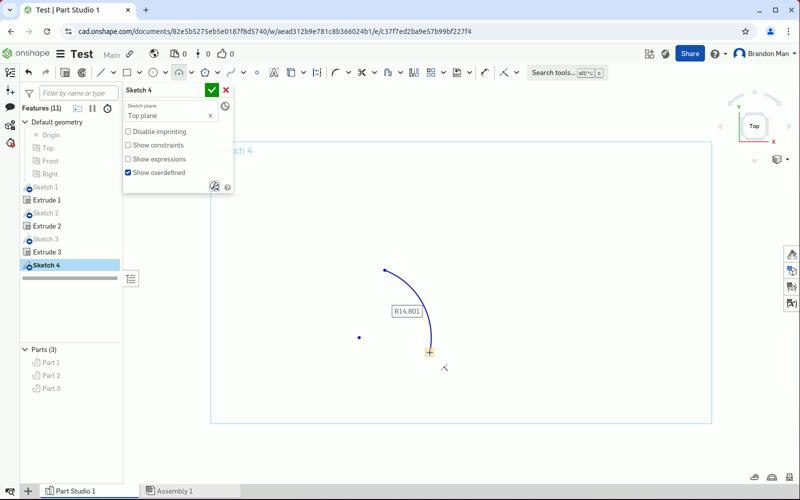
mouse_move(486, 352)
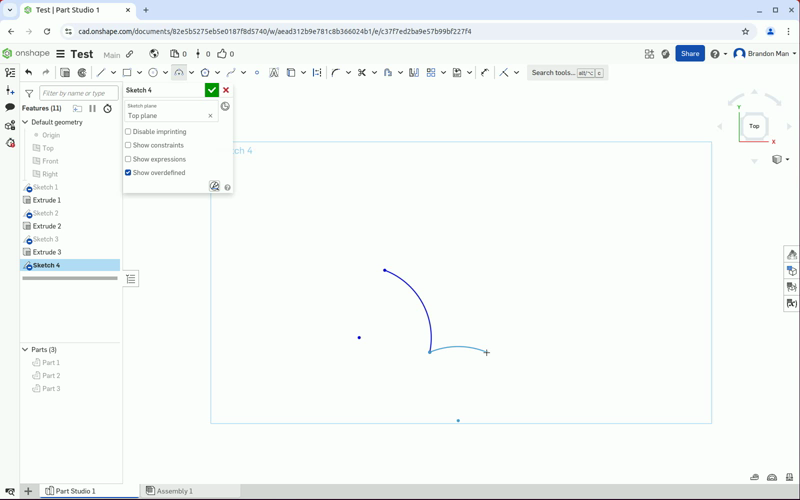
click(486, 352)
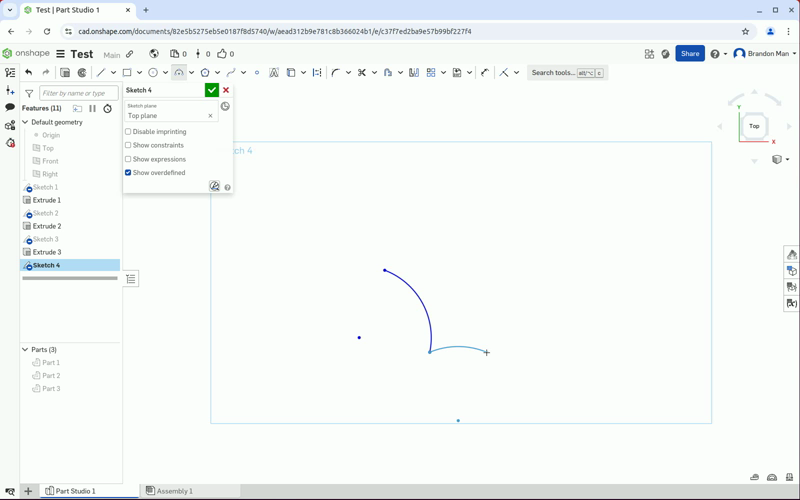
mouse_move(458, 329)
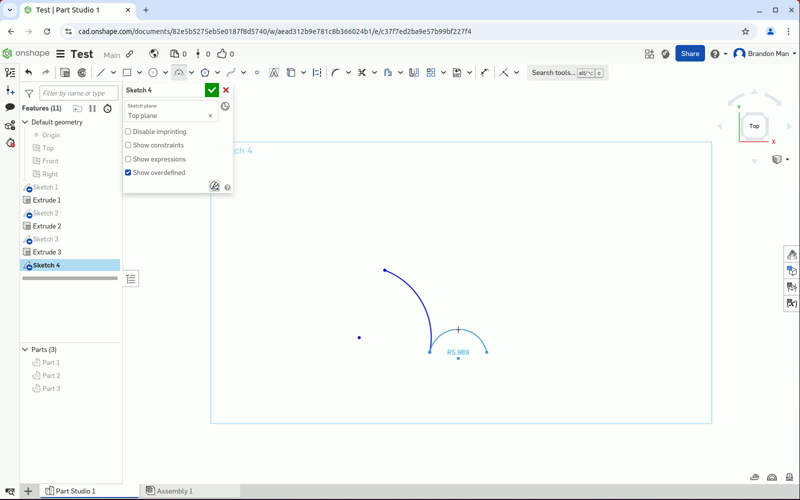
click(458, 329)
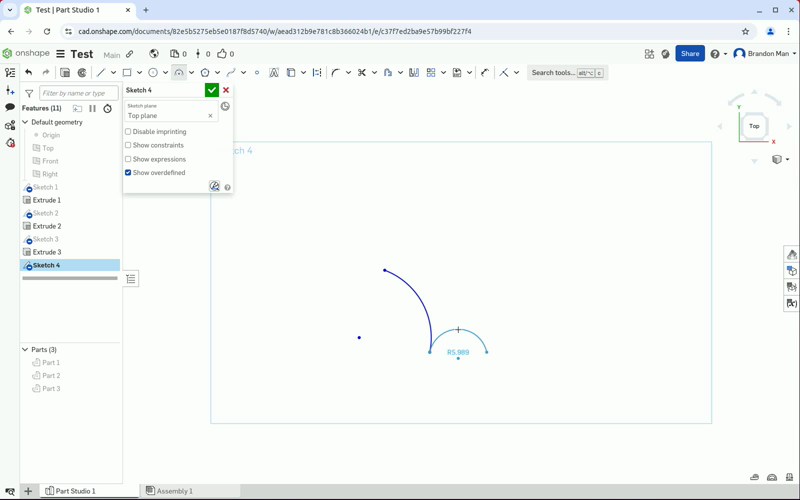
key_up(shift)
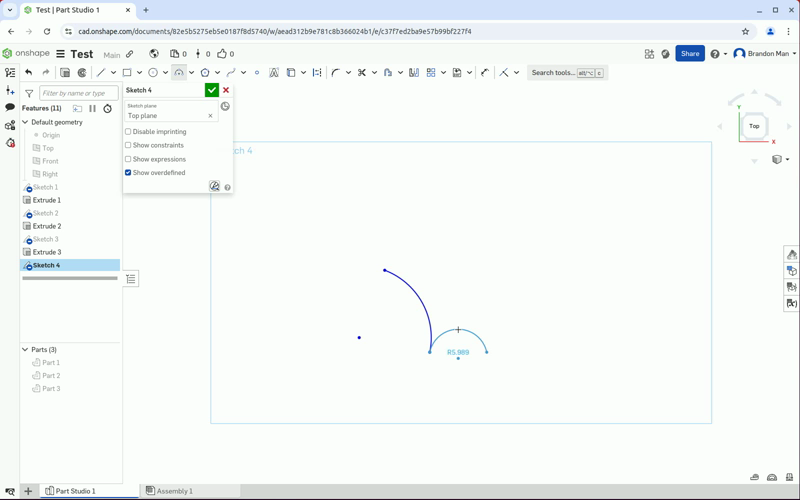
mouse_move(486, 352)
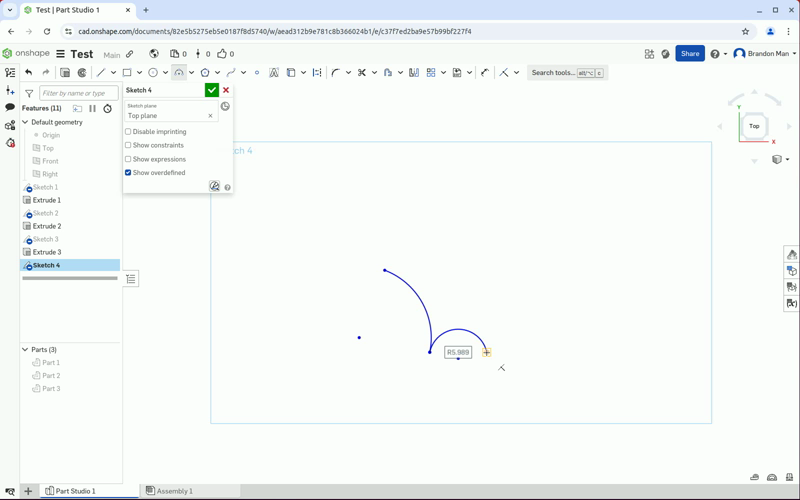
click(486, 352)
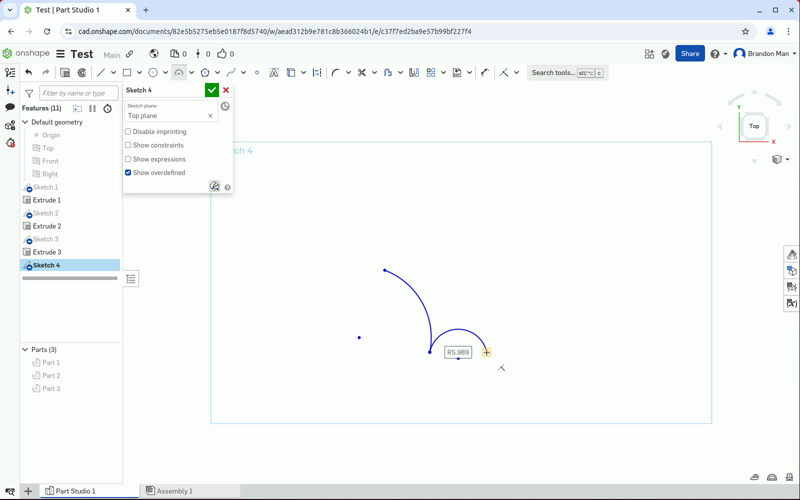
key_down(shift)
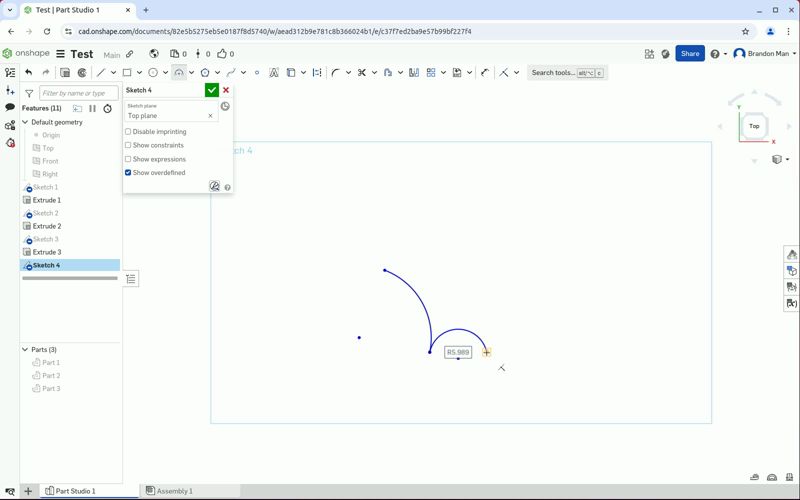
mouse_move(531, 276)
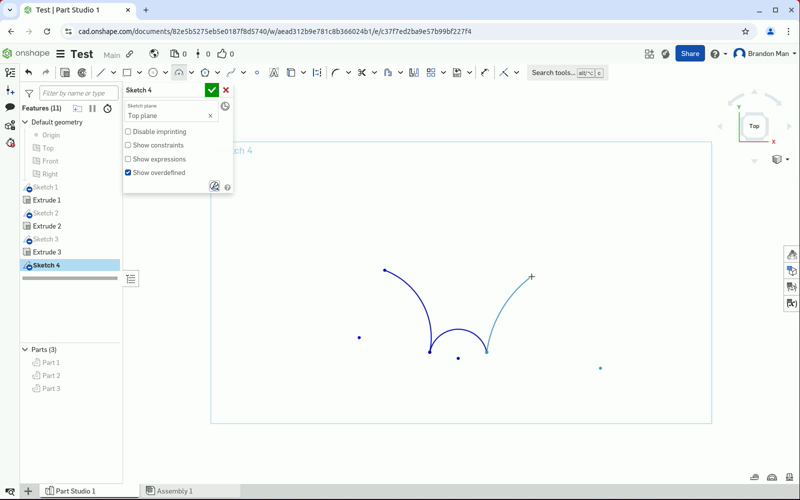
click(531, 276)
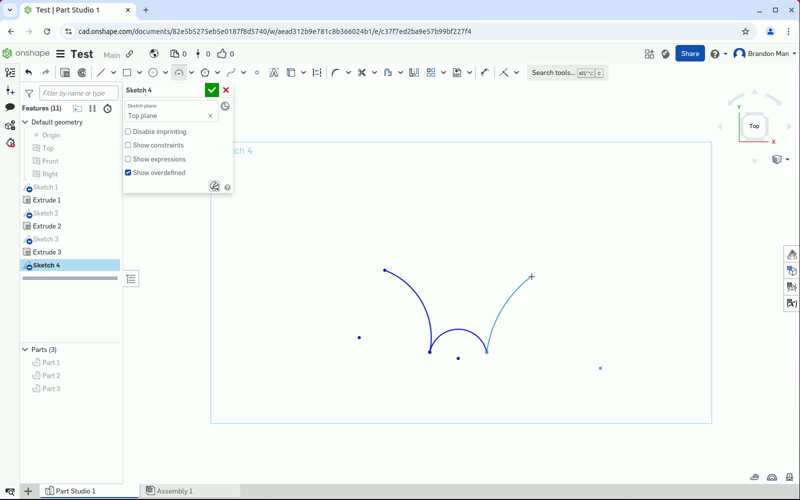
mouse_move(500, 308)
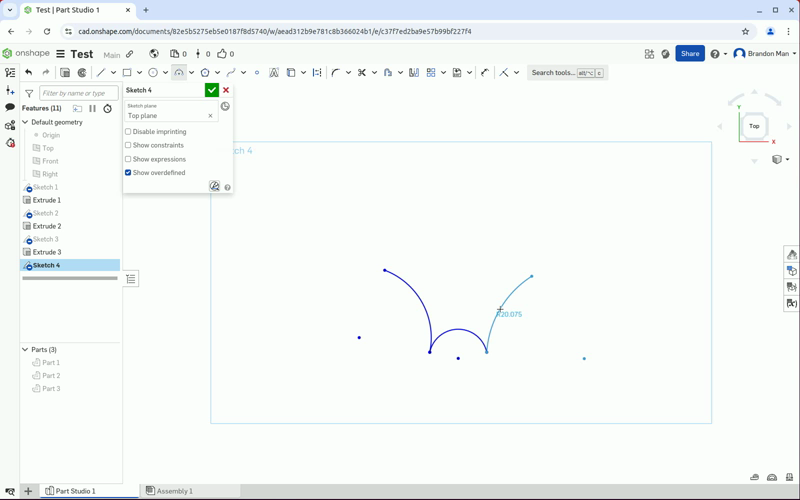
click(500, 308)
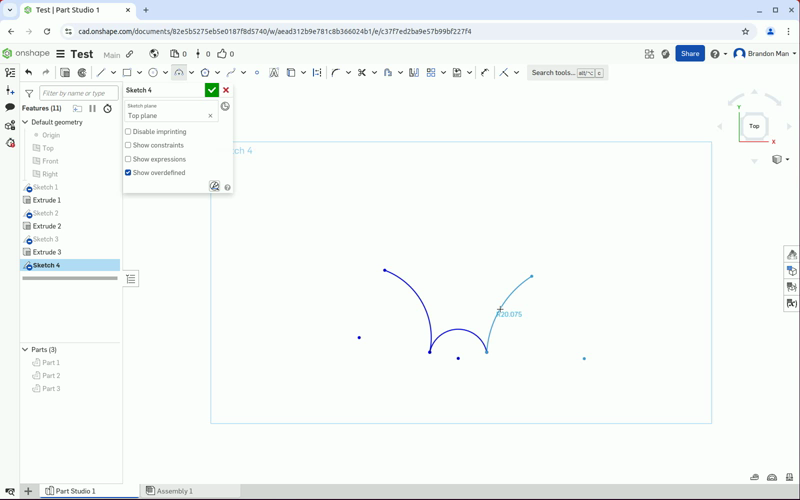
key_up(shift)
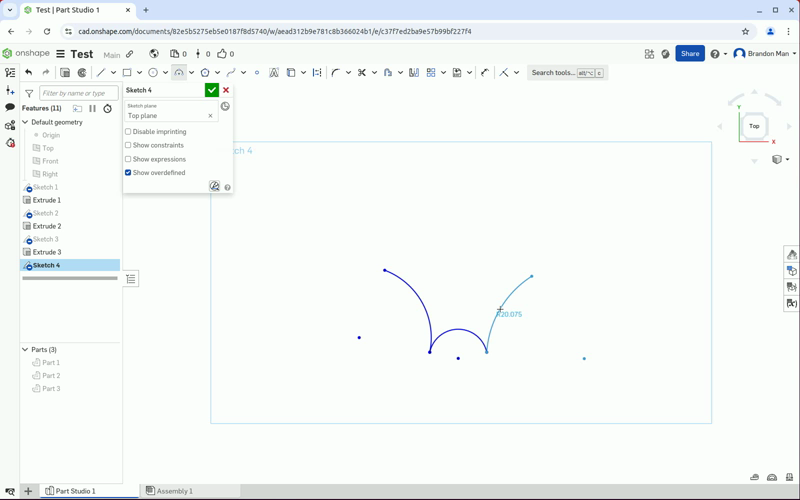
mouse_move(531, 276)
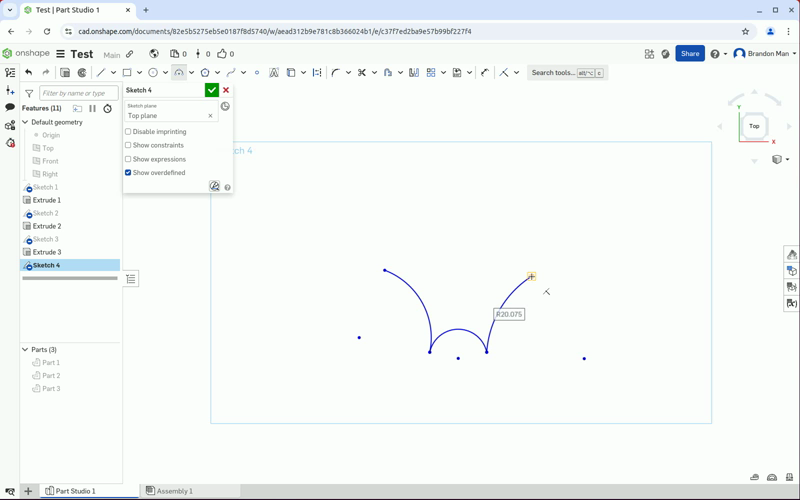
click(531, 276)
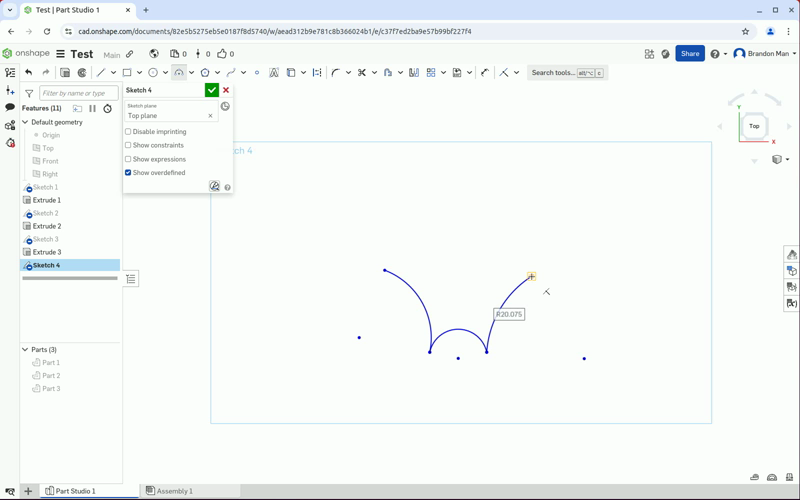
key_down(shift)
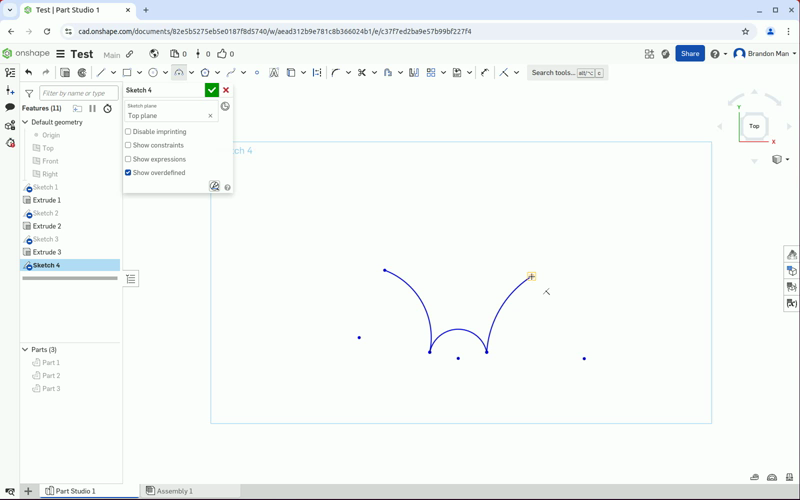
mouse_move(521, 218)
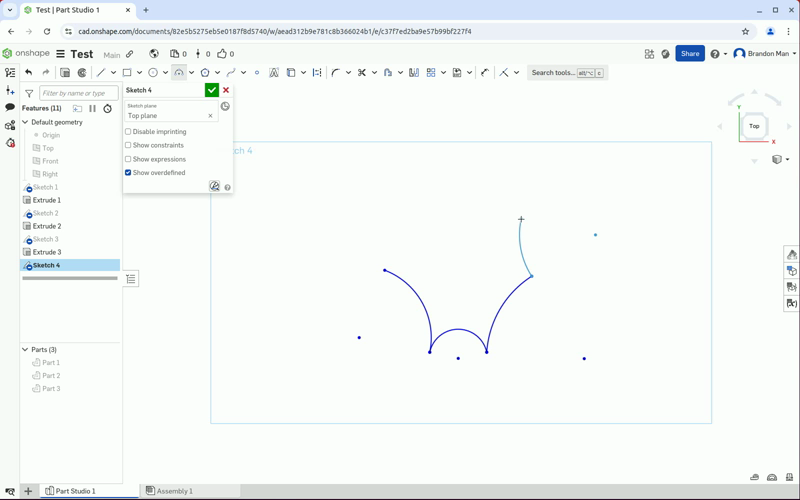
click(521, 218)
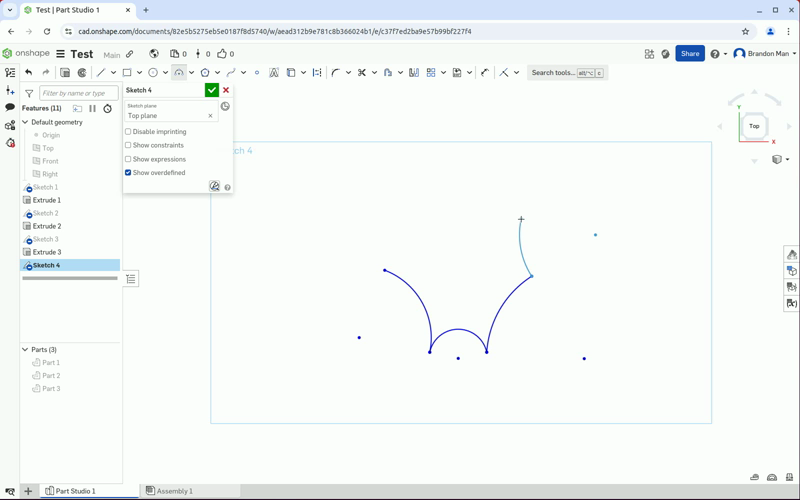
mouse_move(499, 252)
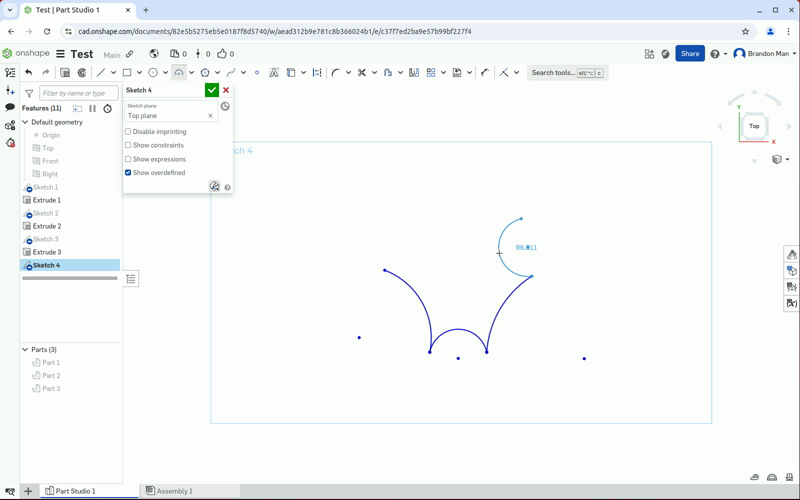
click(499, 252)
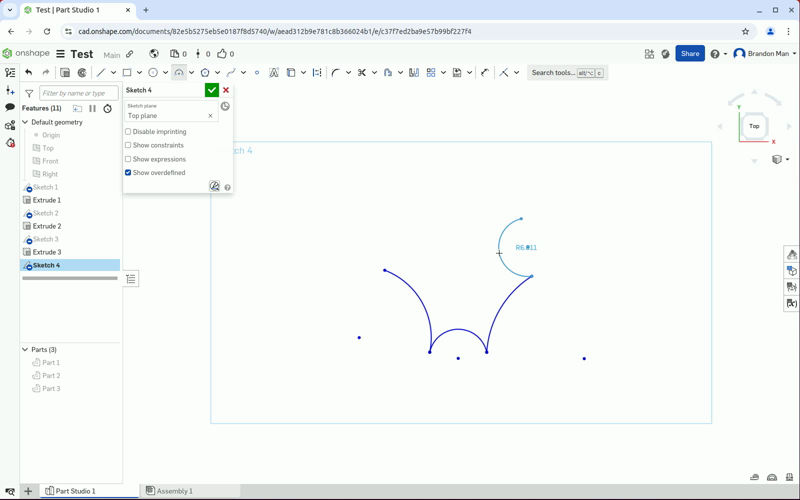
key_up(shift)
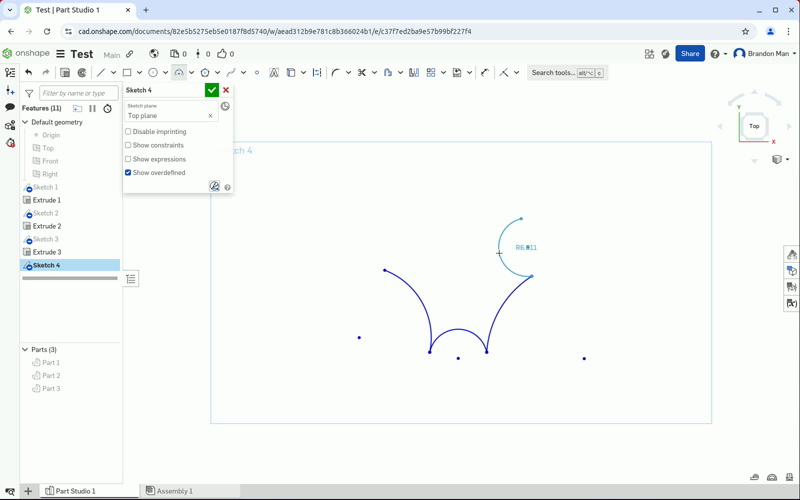
key(esc)
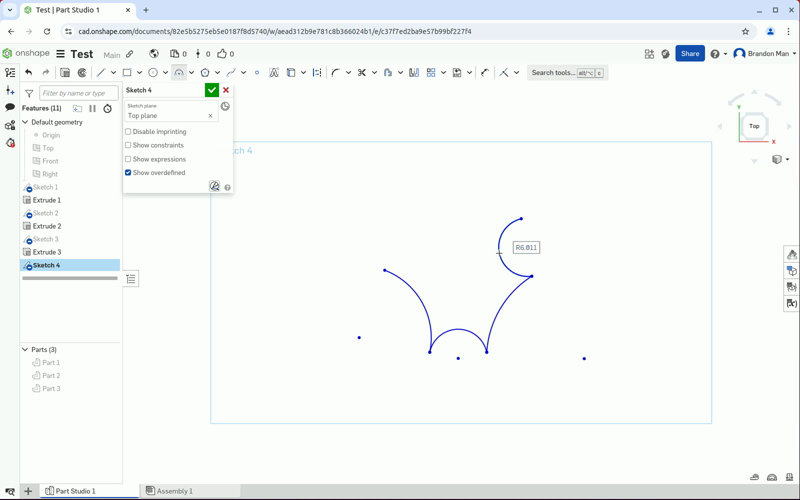
key(l)
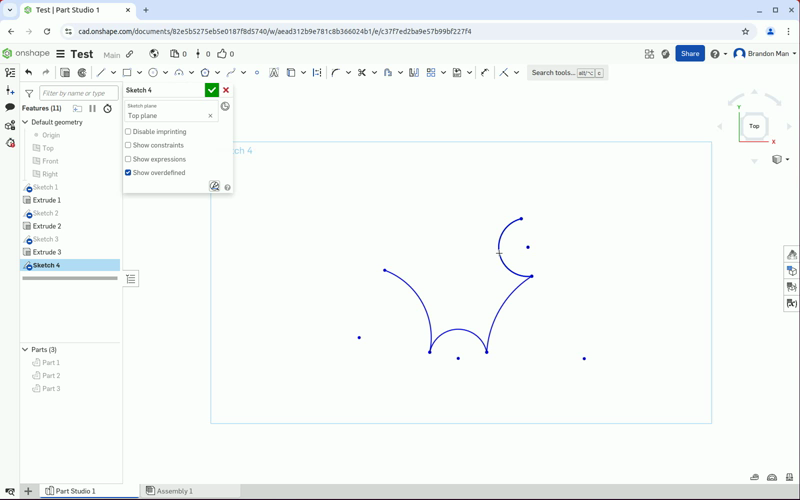
mouse_move(521, 218)
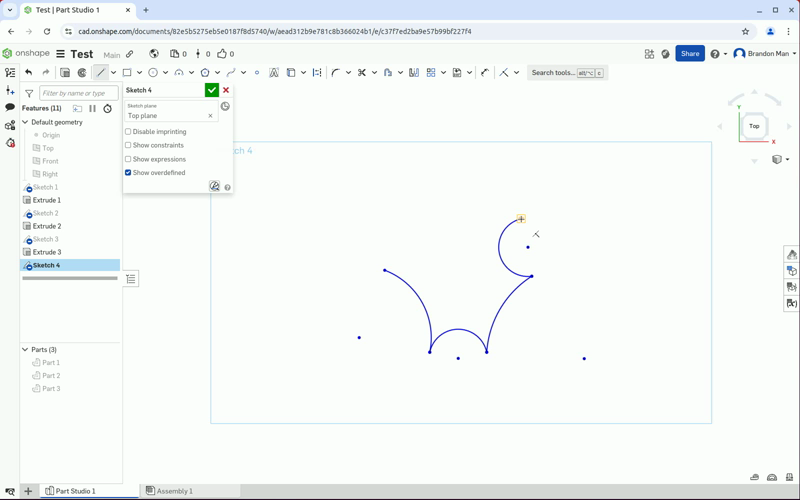
click(521, 218)
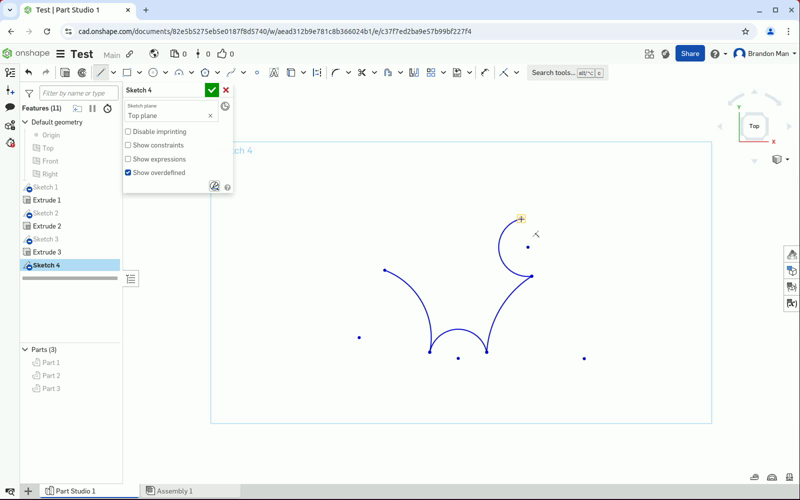
key_down(shift)
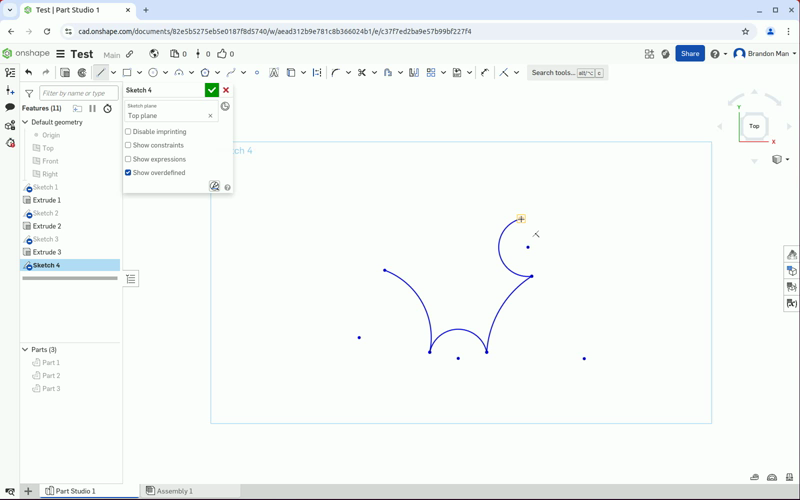
mouse_move(406, 215)
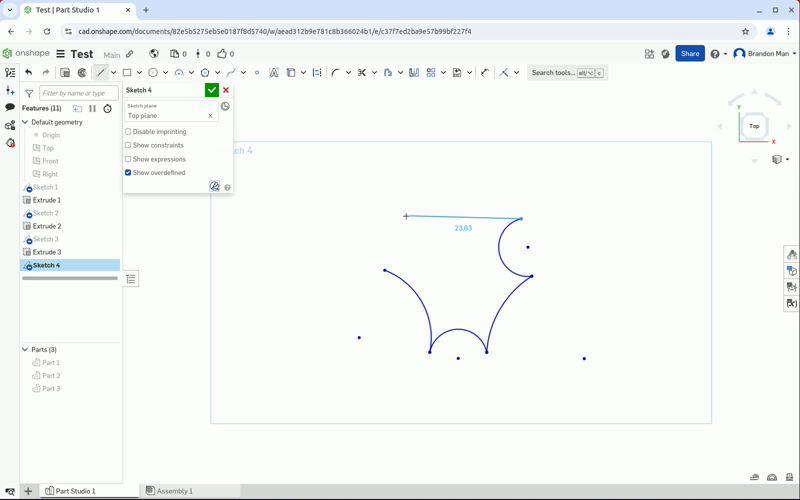
click(406, 215)
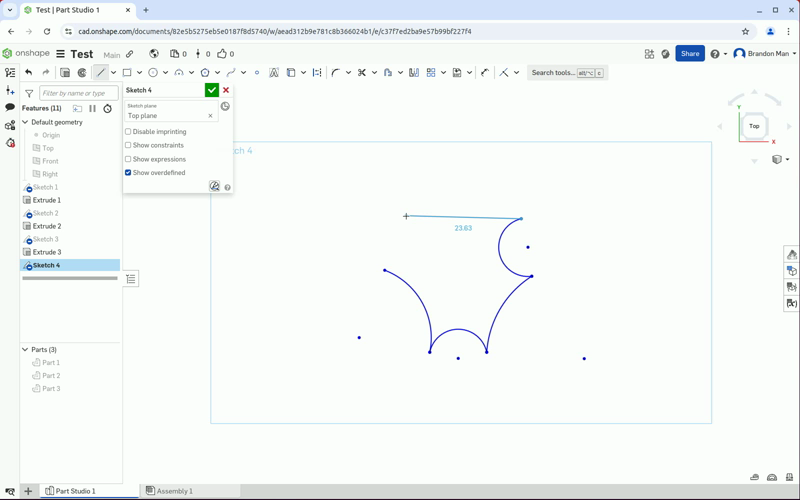
key_up(shift)
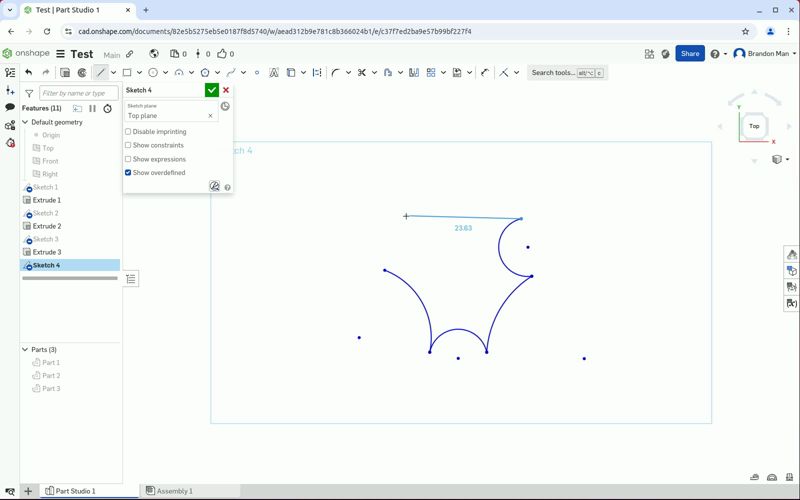
key(esc)
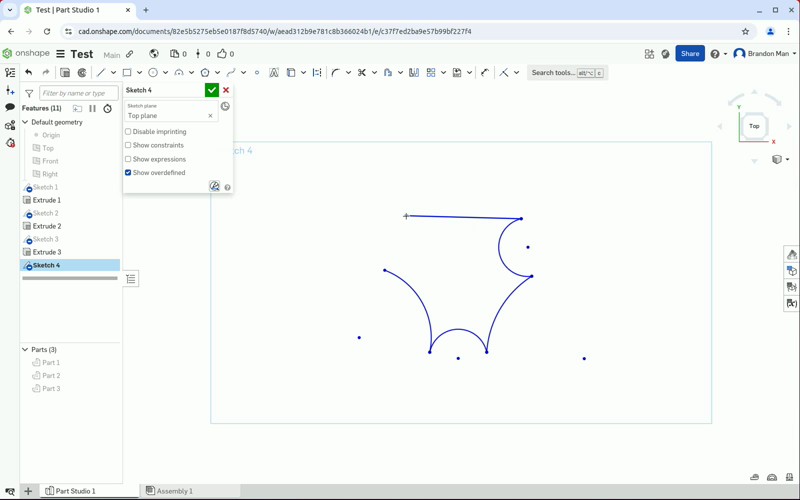
key(a)
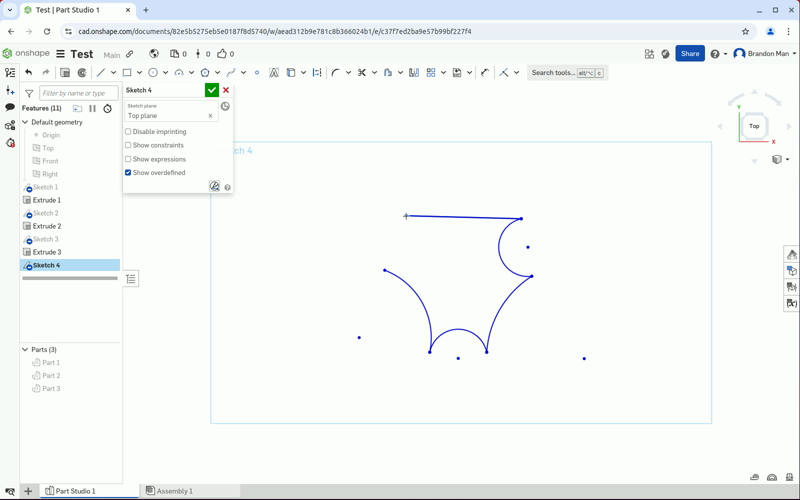
mouse_move(406, 215)
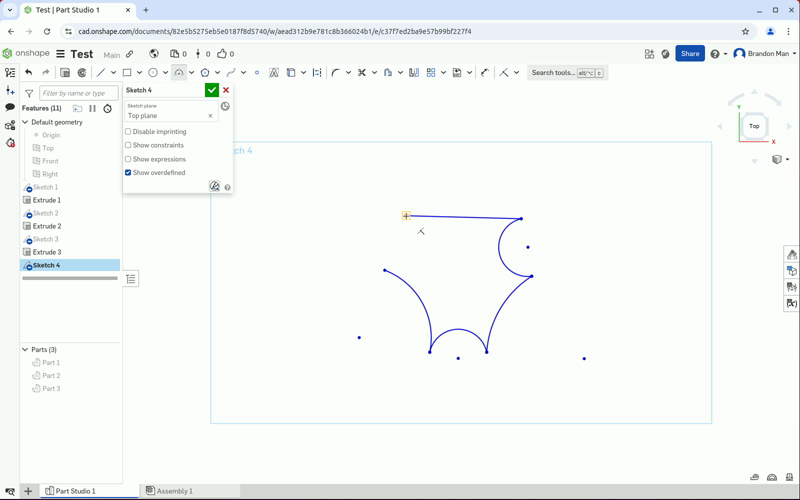
click(406, 215)
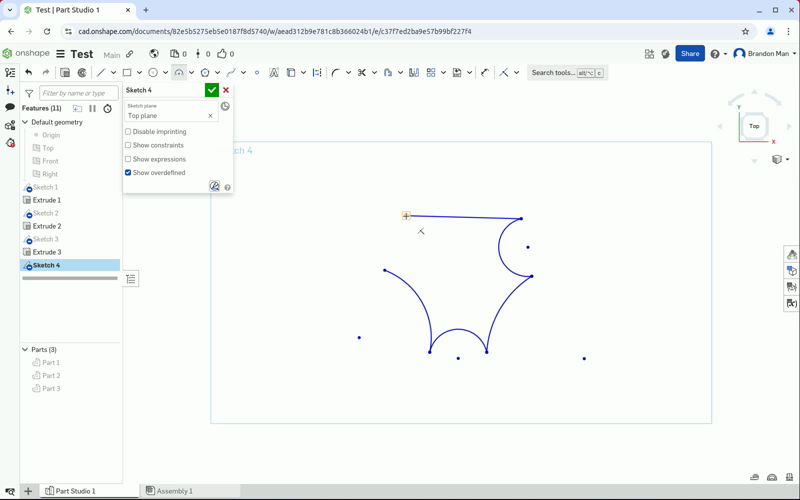
mouse_move(384, 270)
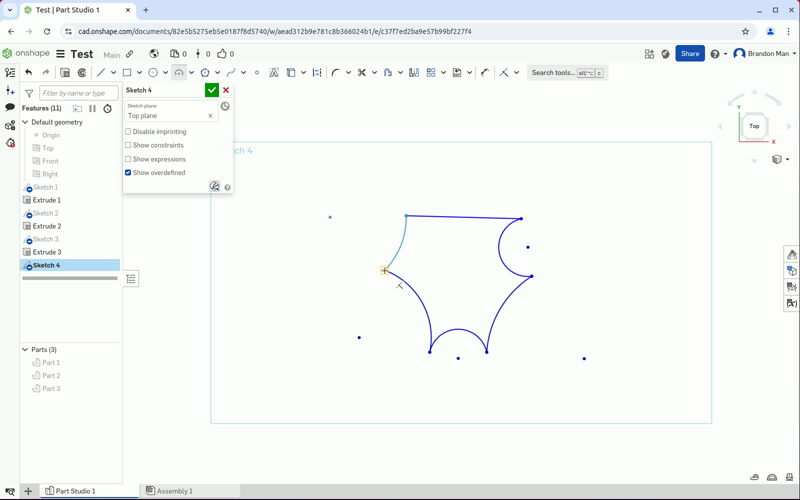
click(384, 270)
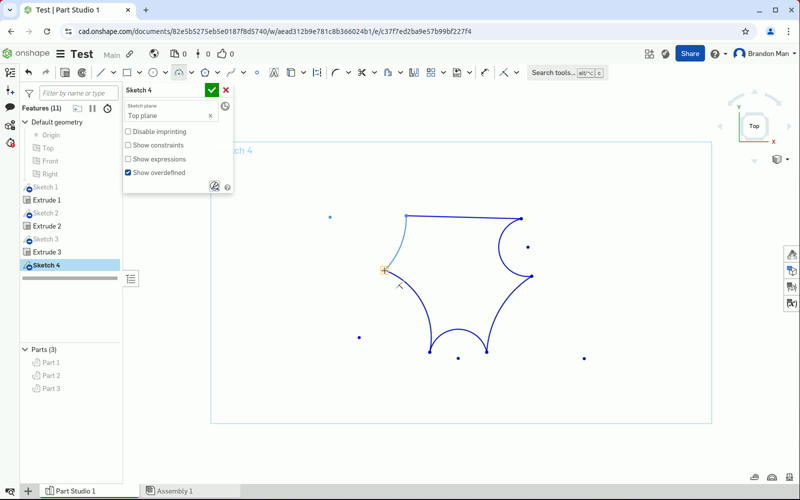
key_down(shift)
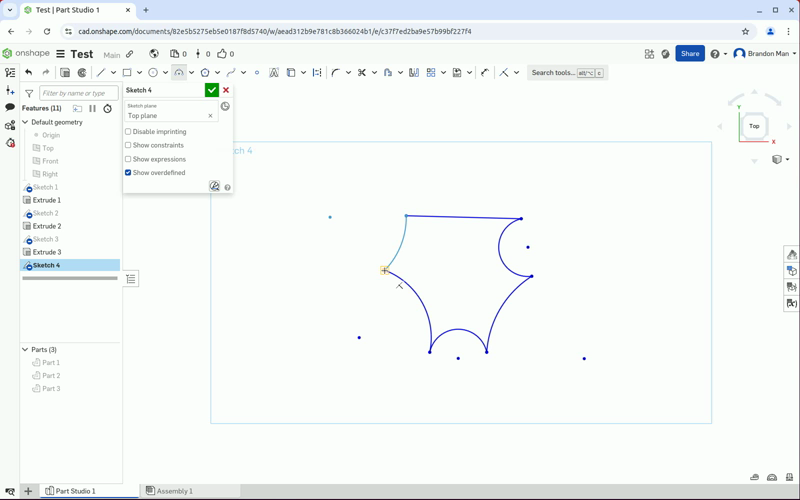
mouse_move(368, 232)
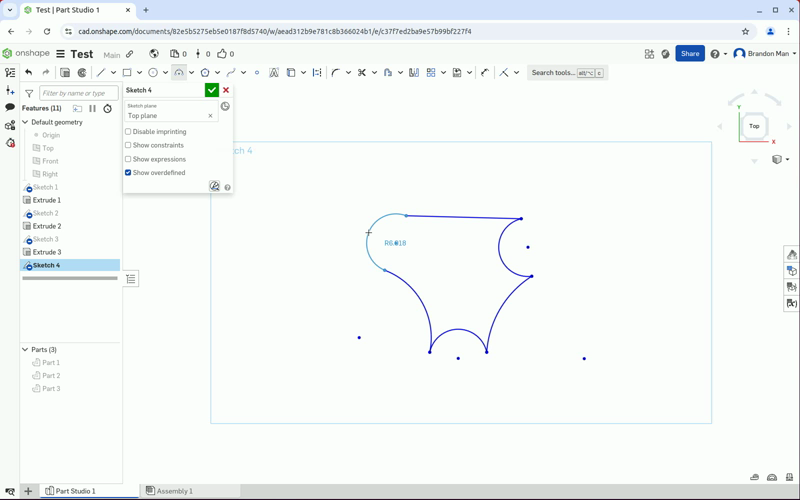
click(368, 232)
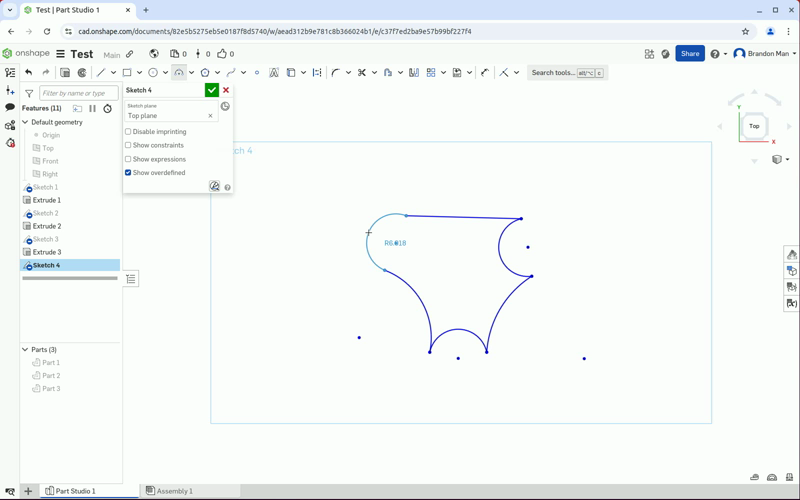
key_up(shift)
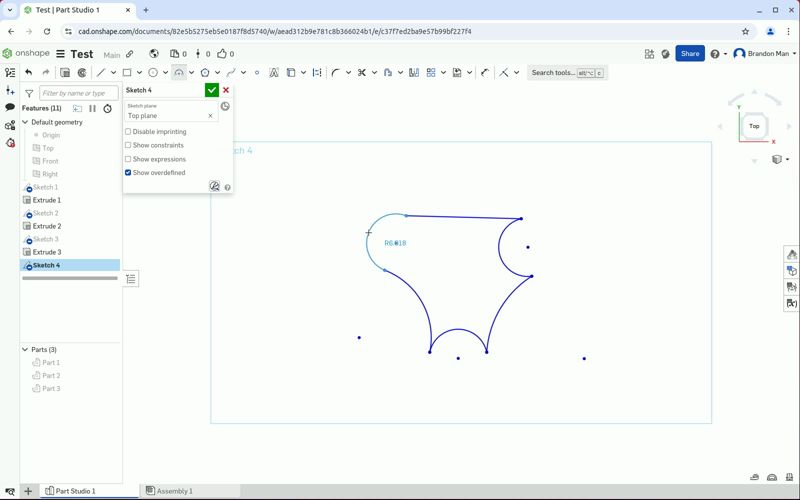
key(esc)
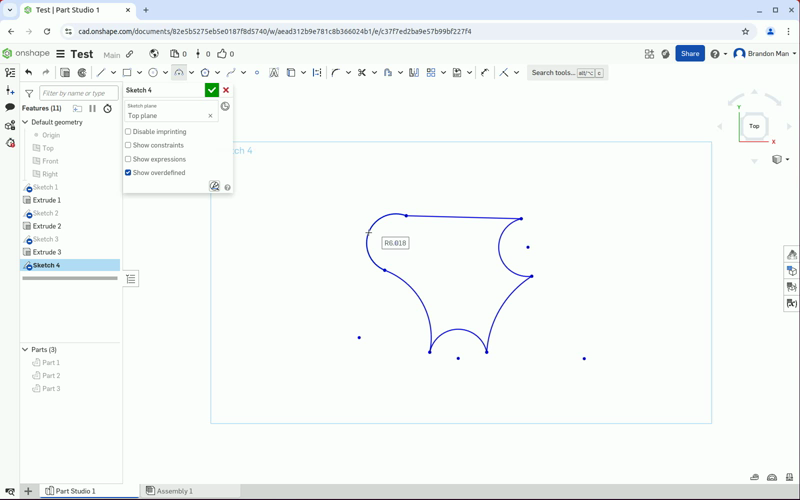
key(c)
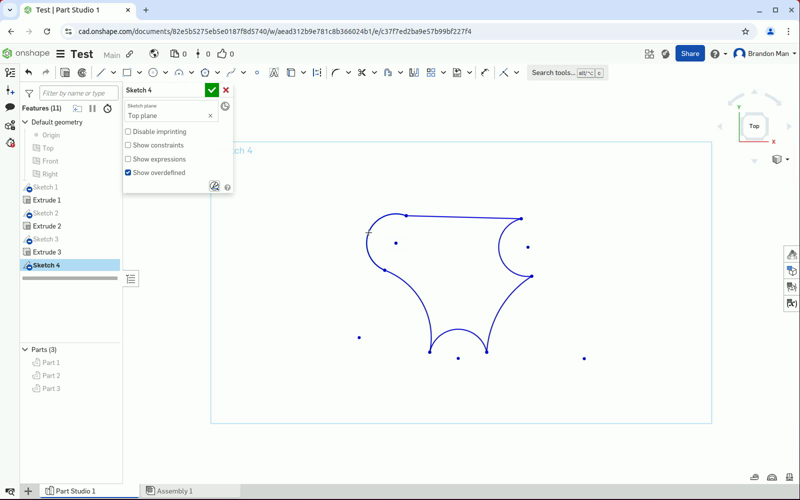
key_down(shift)
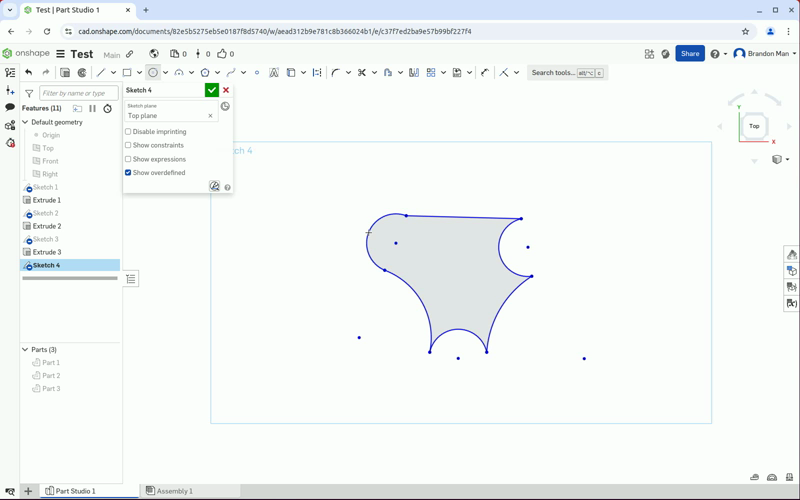
mouse_move(395, 242)
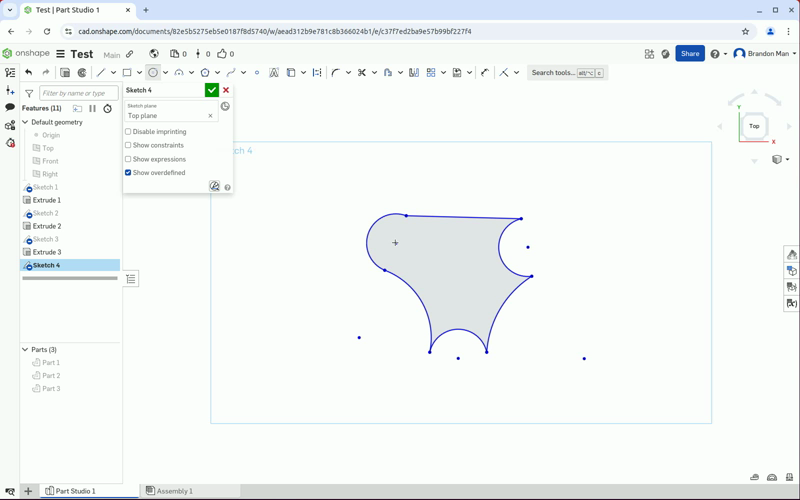
scroll(6)
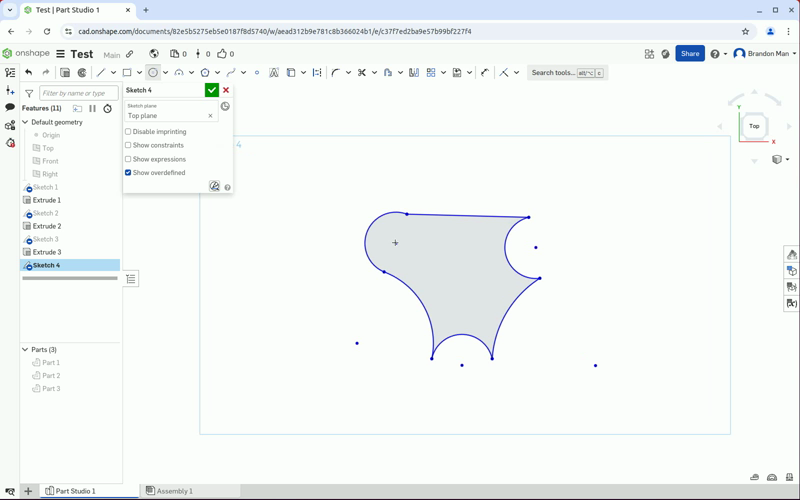
scroll(6)
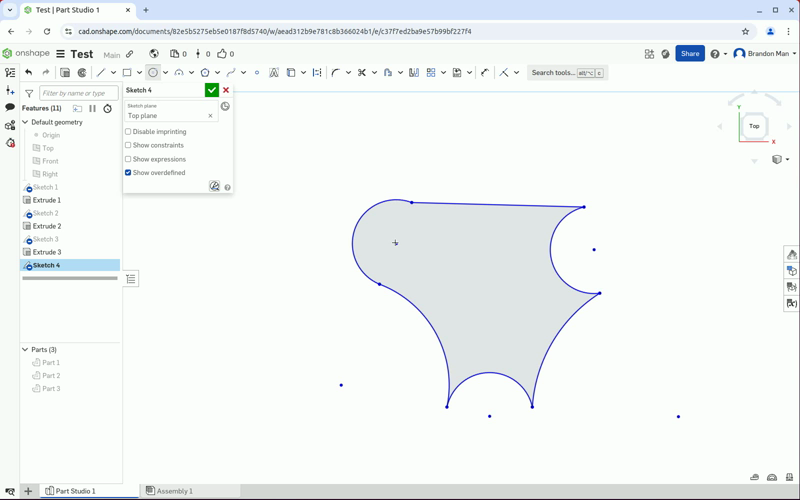
scroll(6)
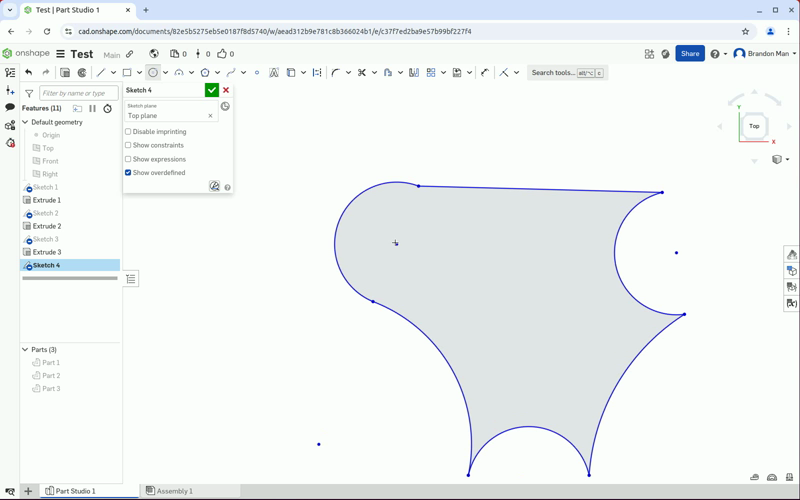
scroll(6)
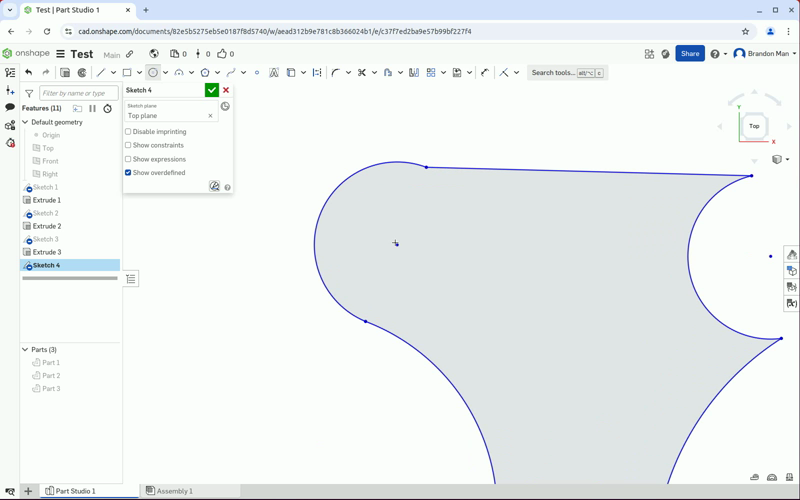
scroll(6)
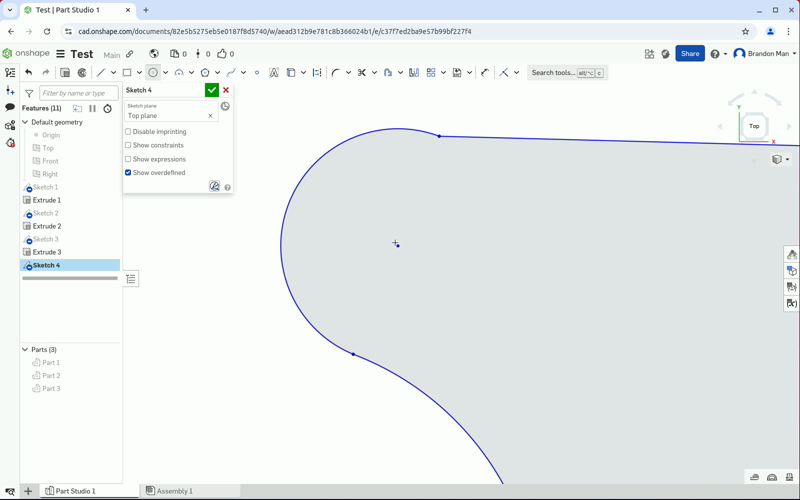
scroll(6)
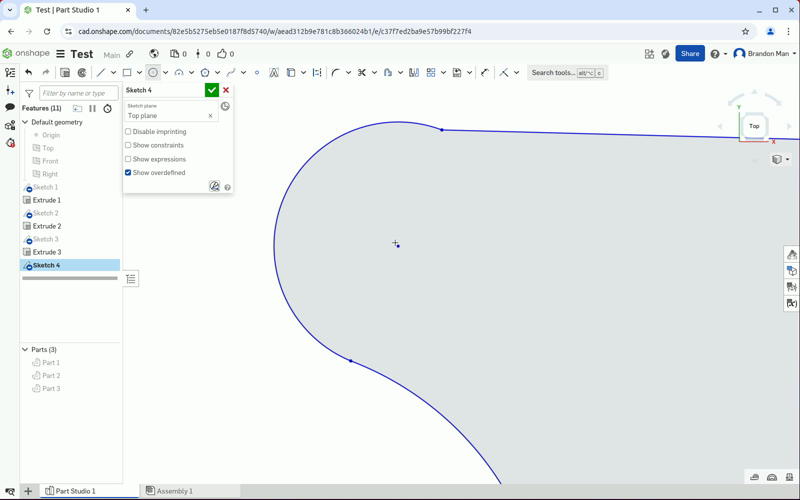
scroll(6)
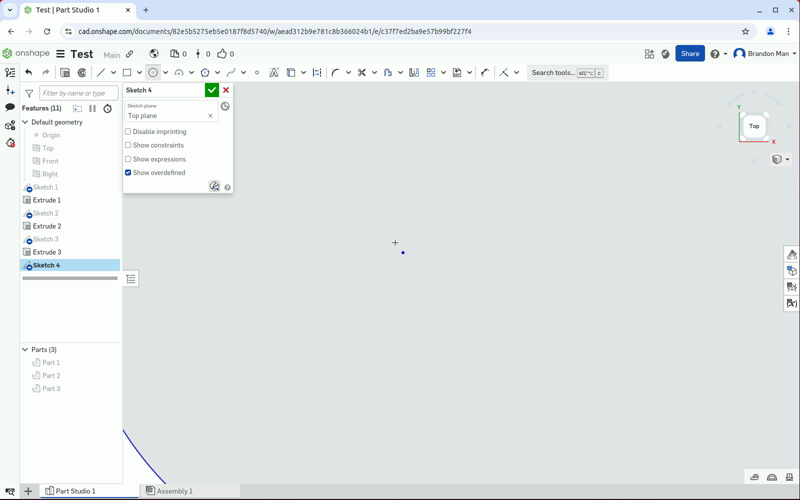
click(395, 242)
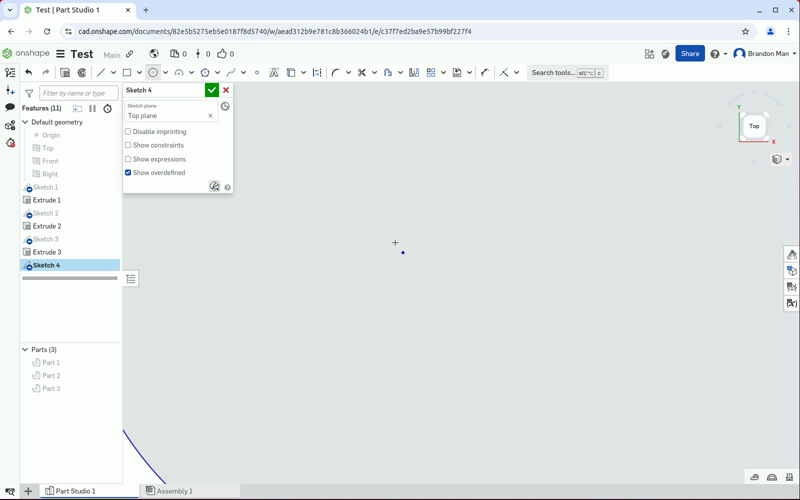
scroll(-6)
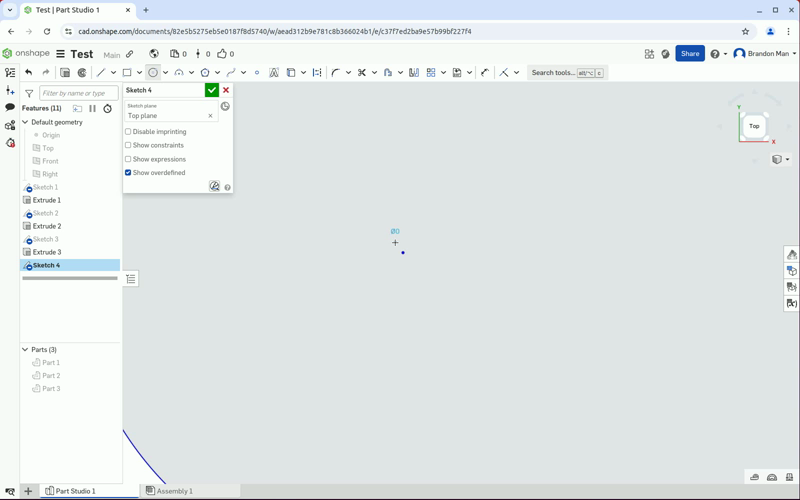
scroll(-6)
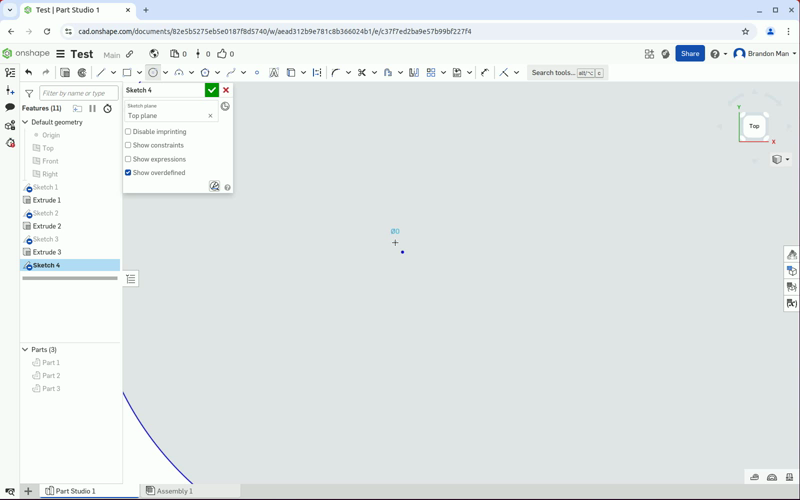
scroll(-6)
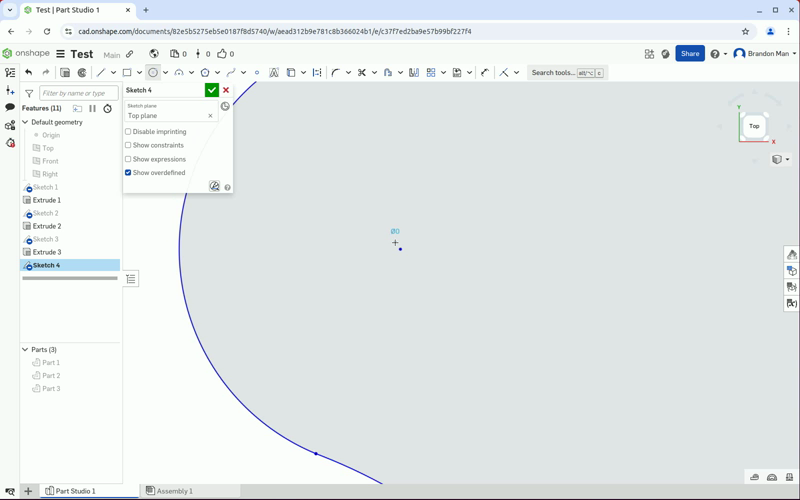
scroll(-6)
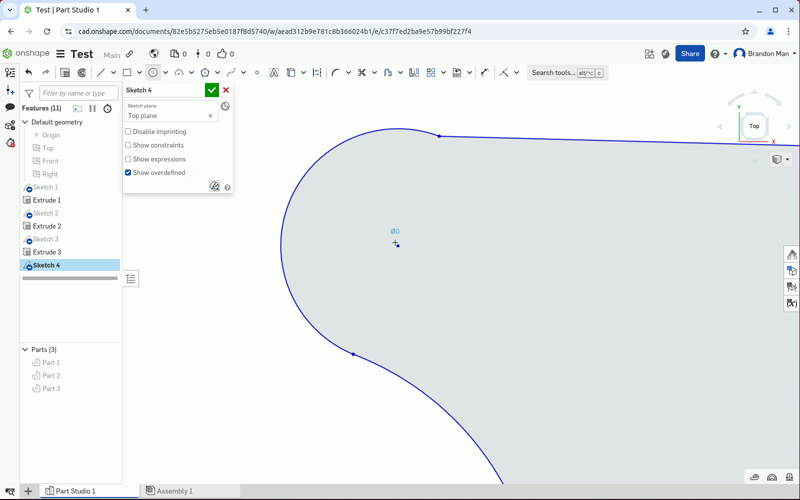
scroll(-6)
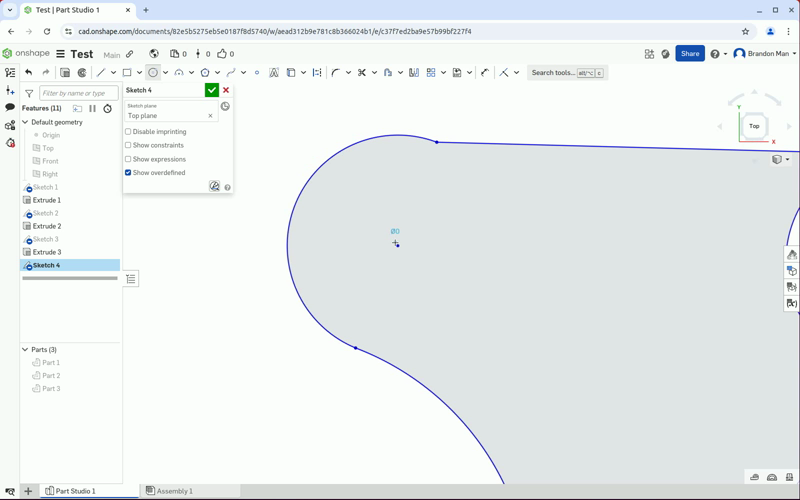
scroll(-6)
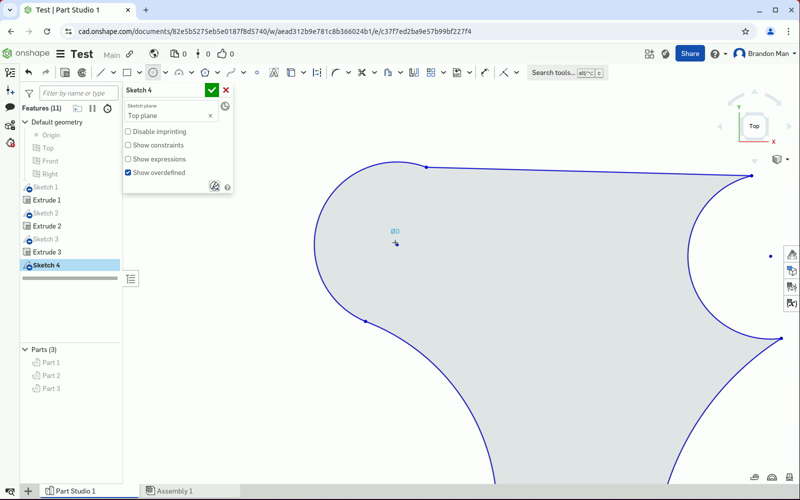
scroll(-6)
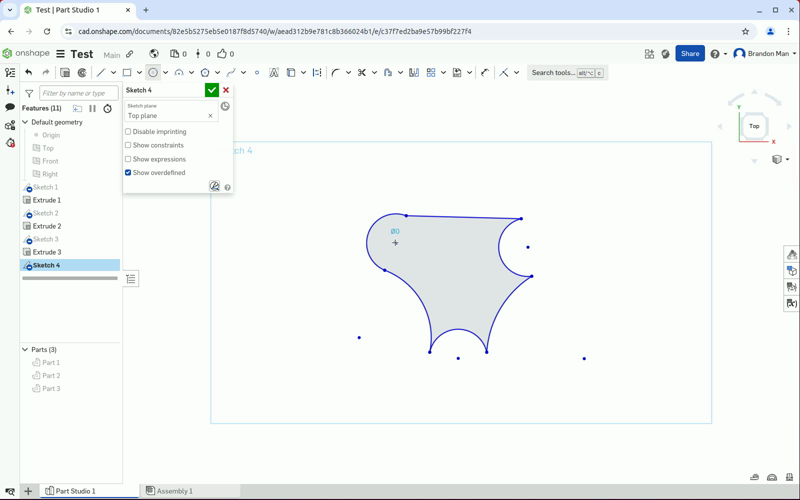
key_up(shift)
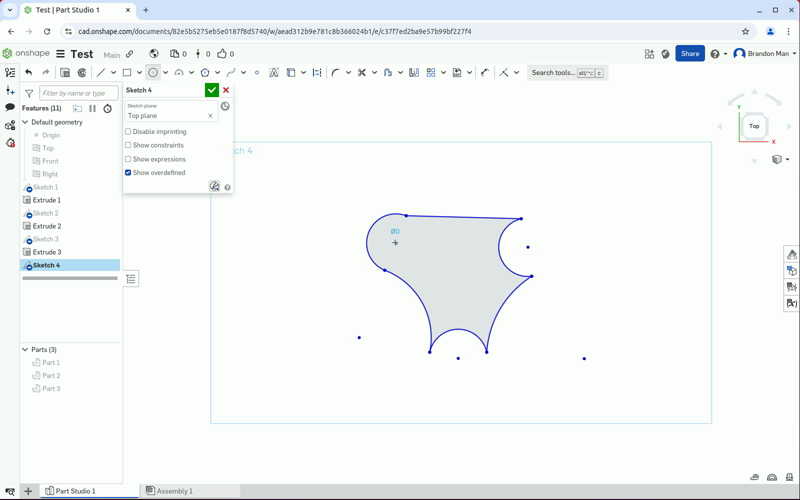
mouse_move(420, 242)
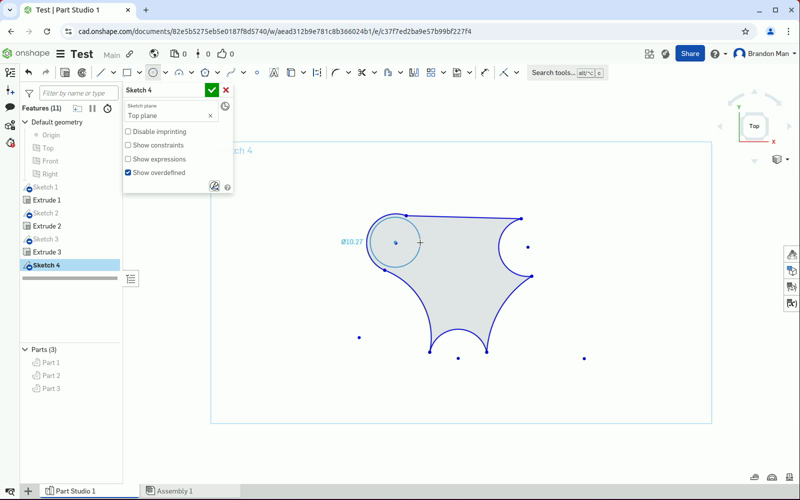
click(420, 242)
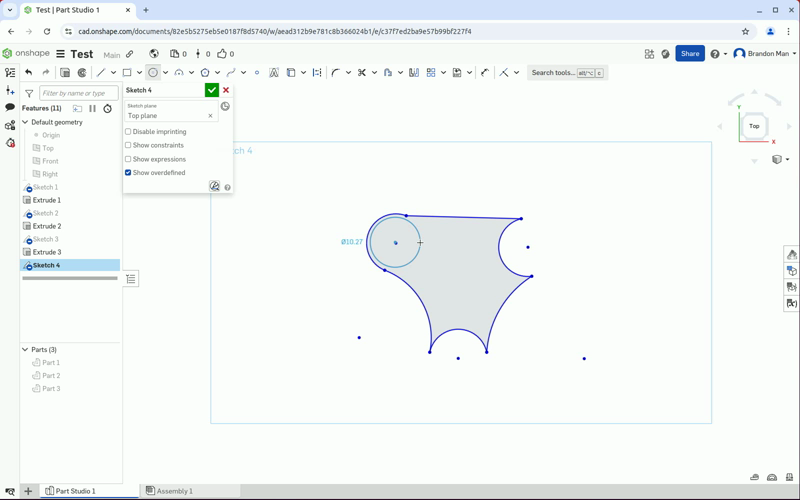
key(esc)
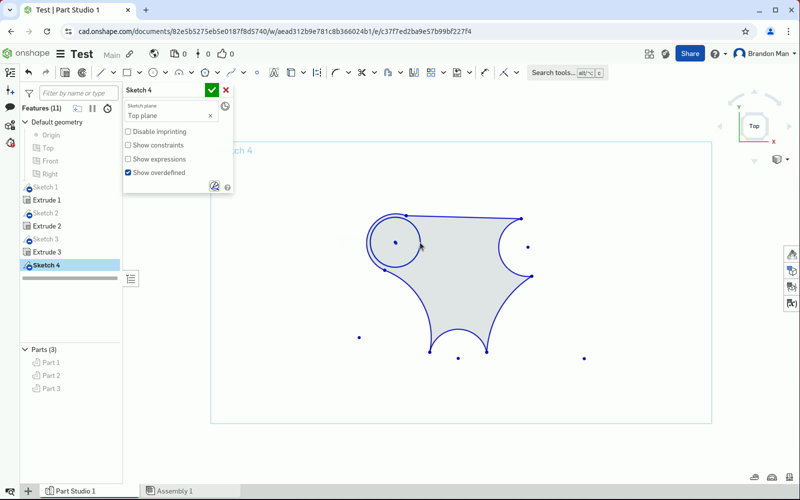
key(c)
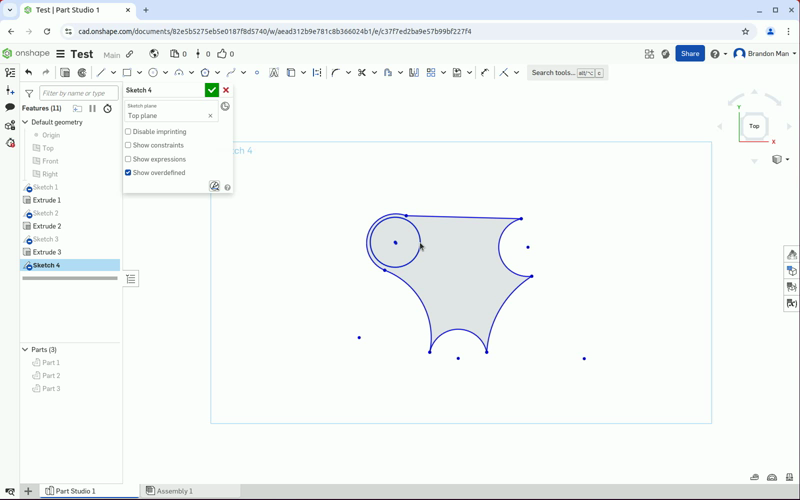
key_down(shift)
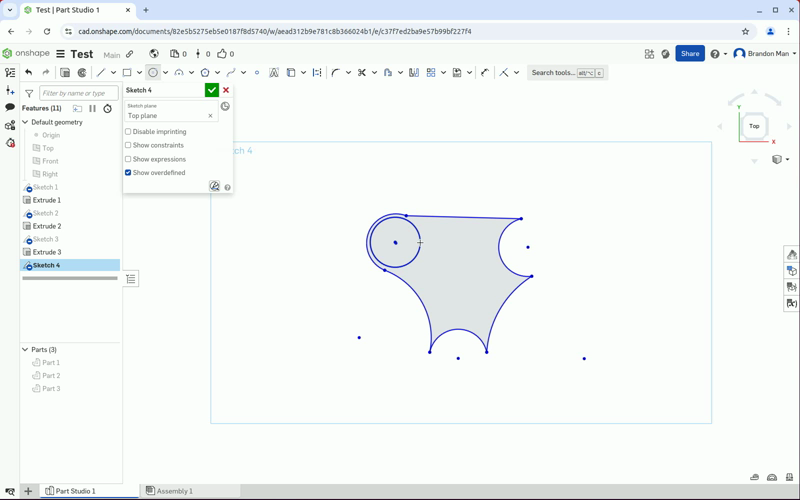
mouse_move(460, 282)
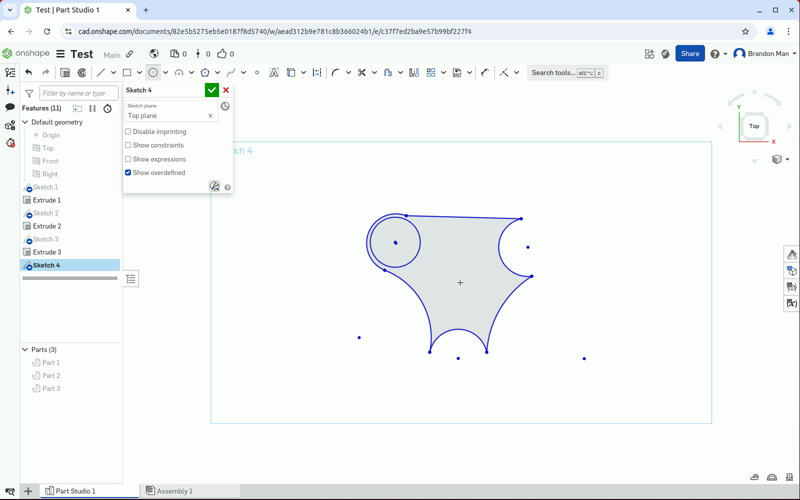
click(460, 282)
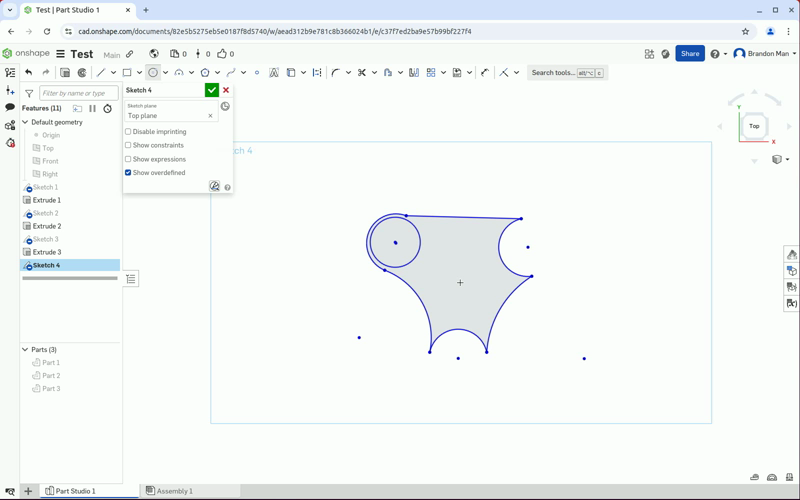
key_up(shift)
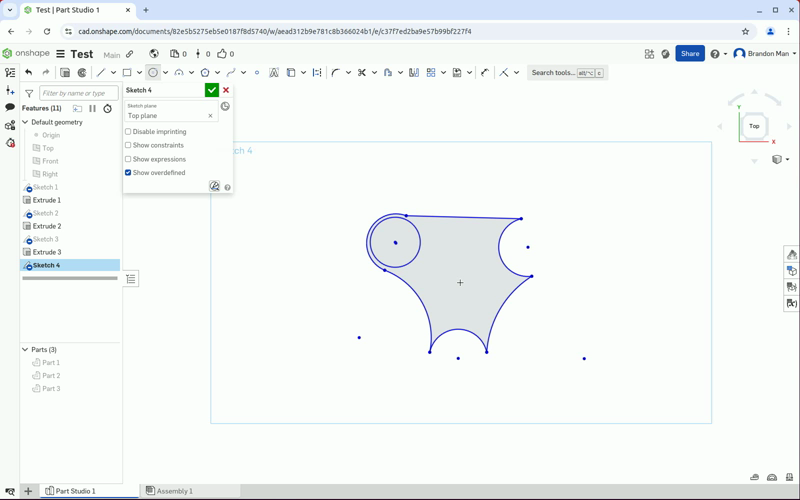
mouse_move(489, 282)
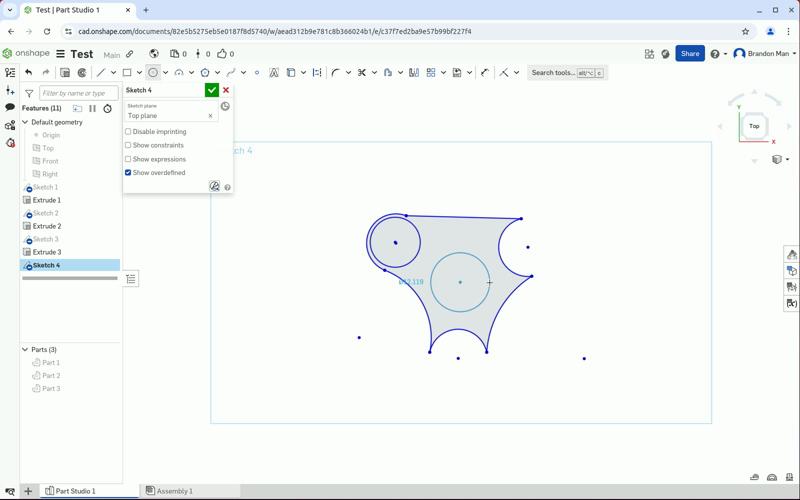
click(489, 282)
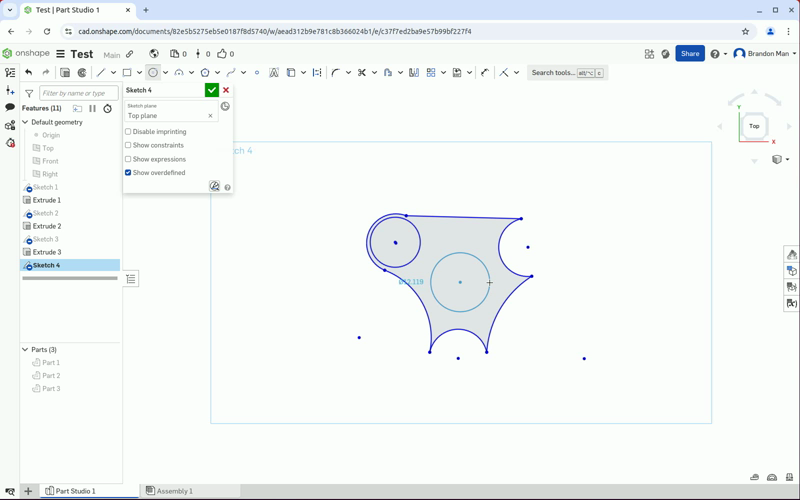
key(esc)
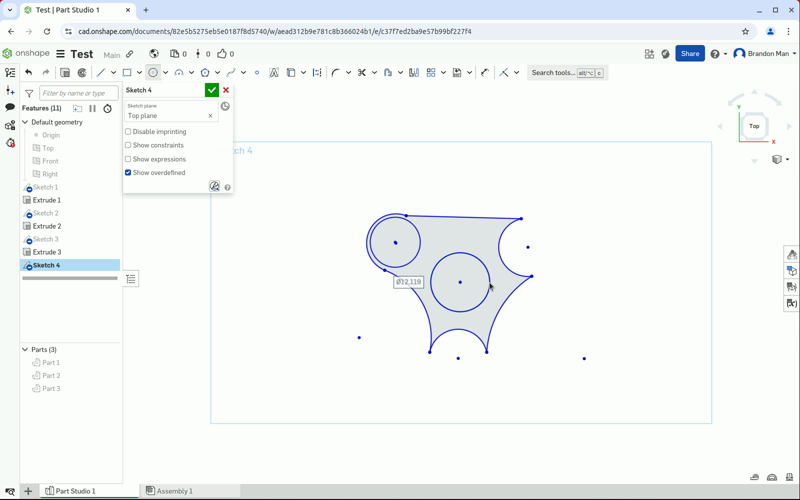
mouse_move(471, 241)
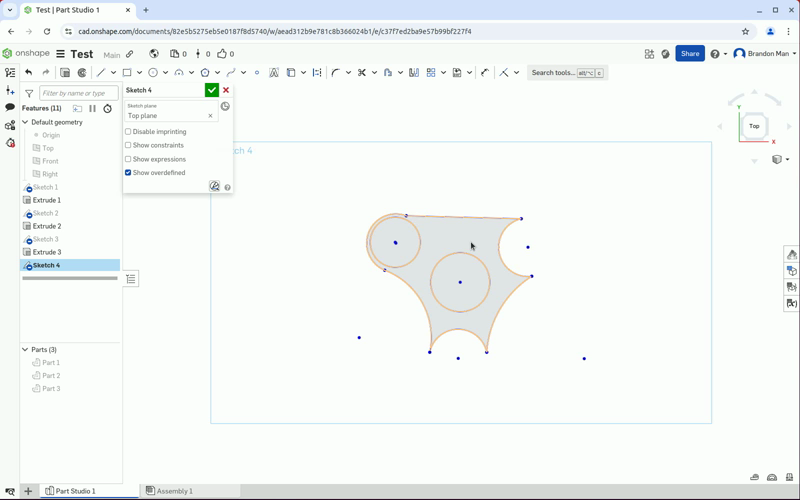
click(471, 241)
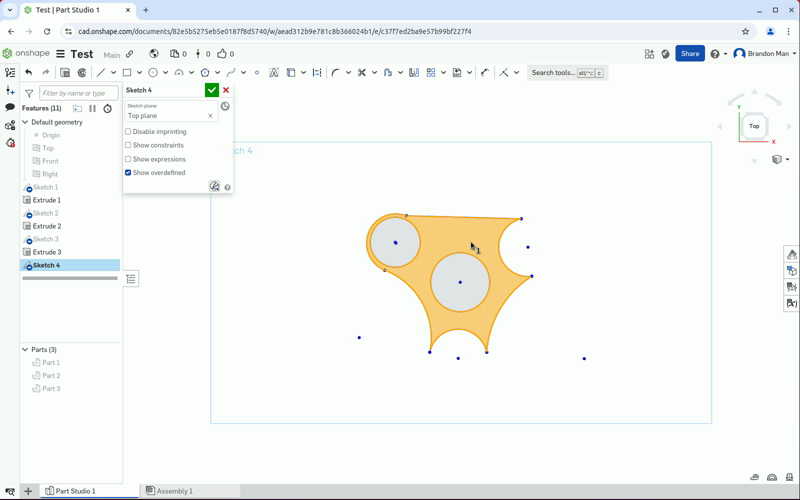
mouse_move(73, 352)
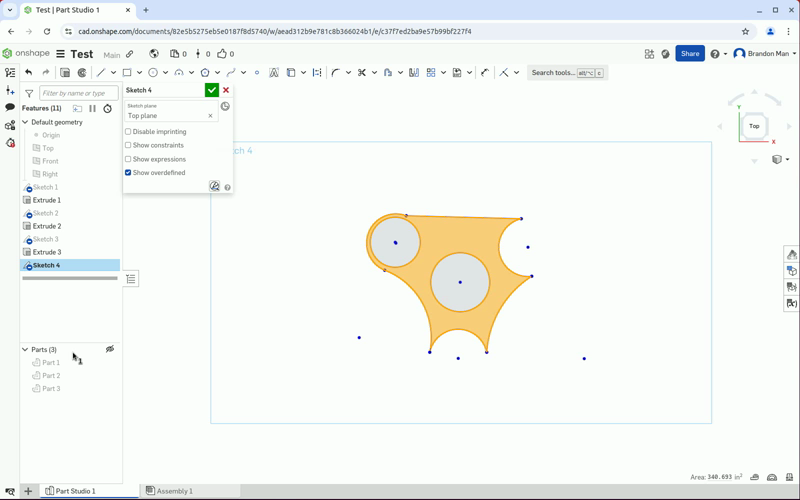
key(shift+y)
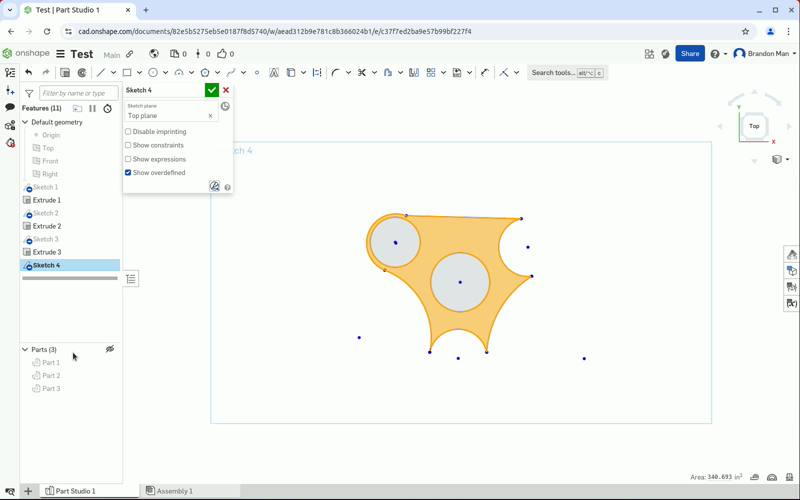
key(shift+e)
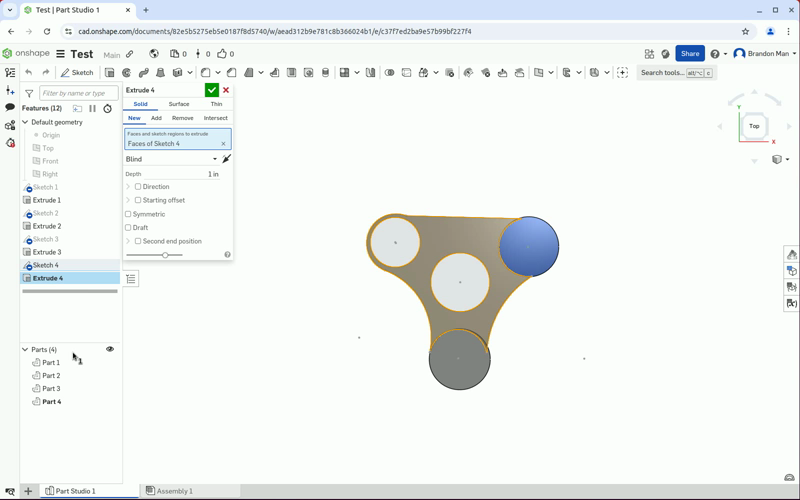
mouse_move(143, 106)
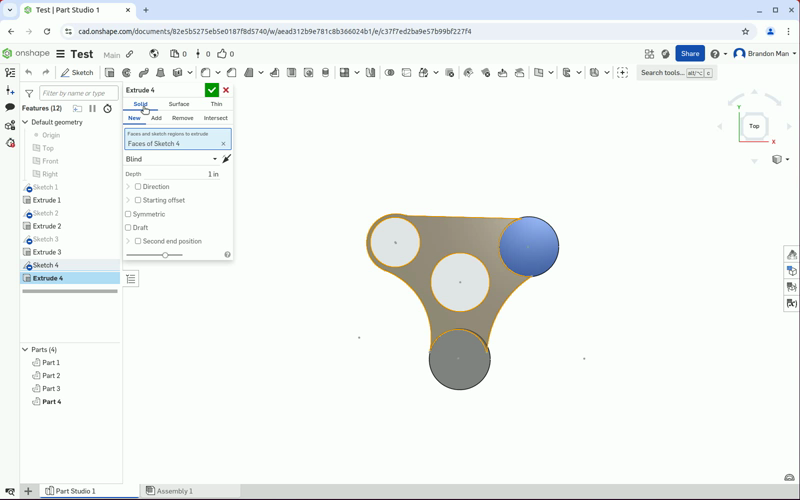
click(143, 106)
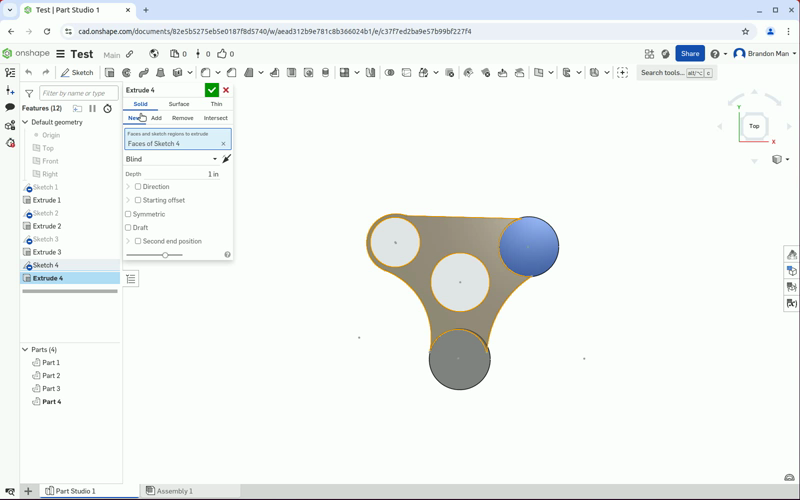
mouse_move(137, 120)
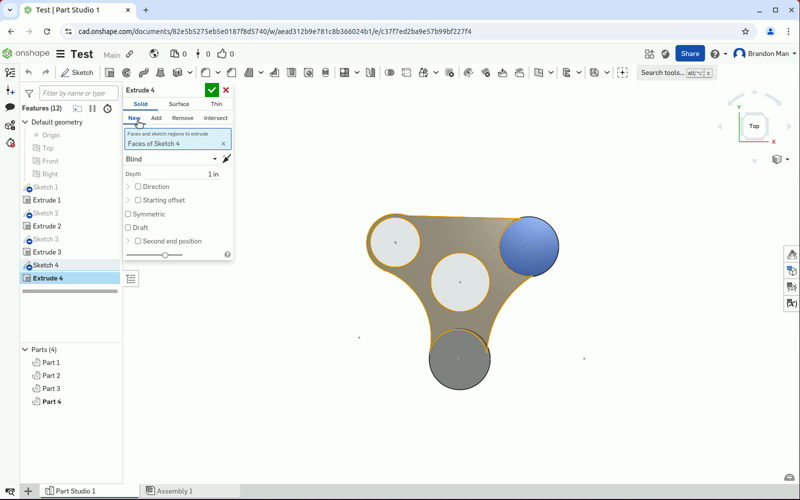
click(137, 120)
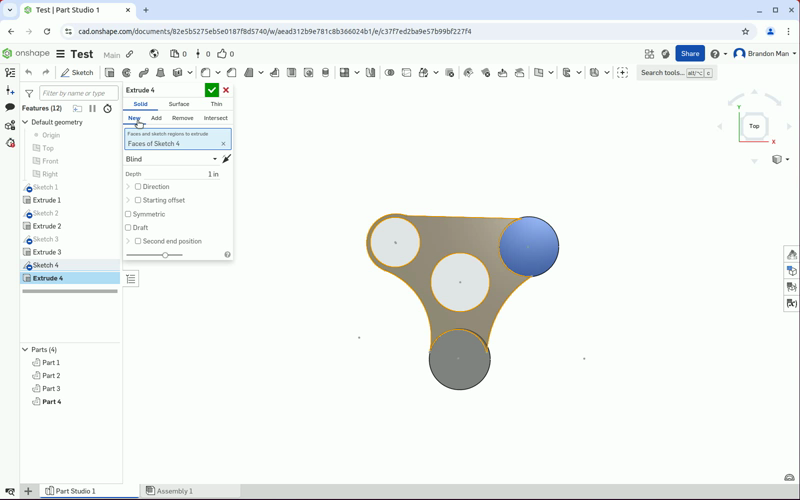
key(tab, 4)
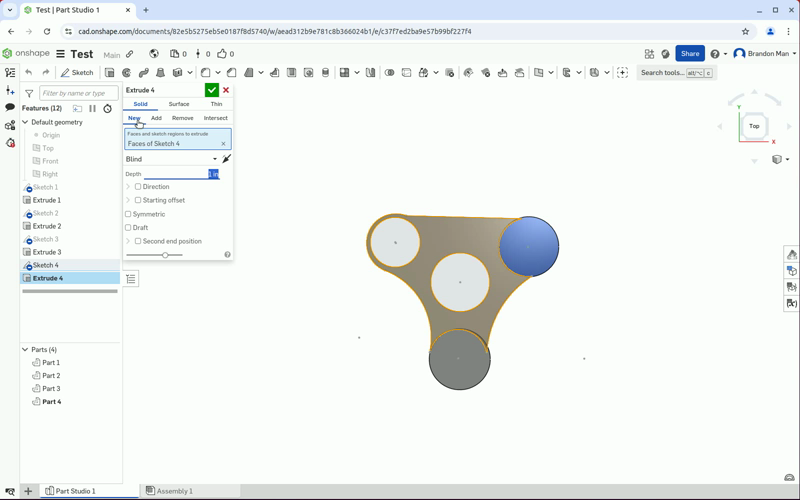
text(11.554)
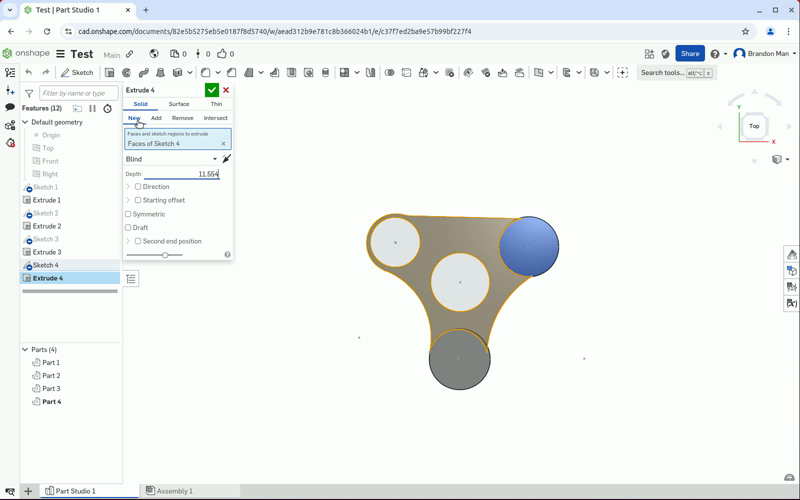
key(enter)
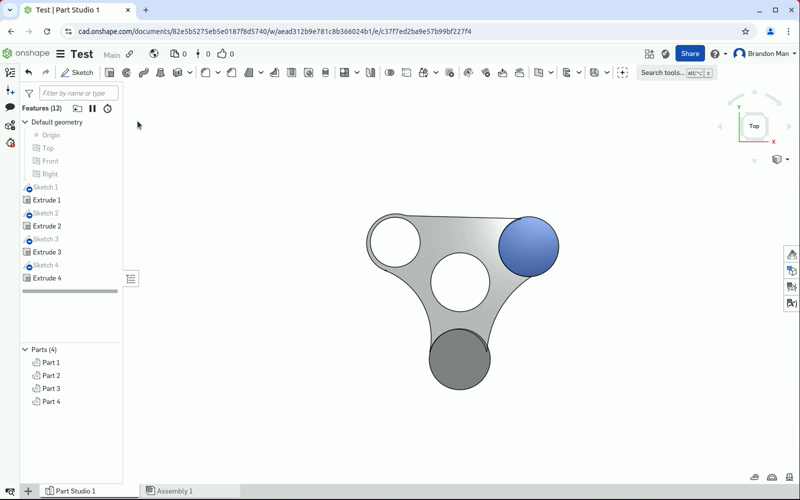
key(shift+h)
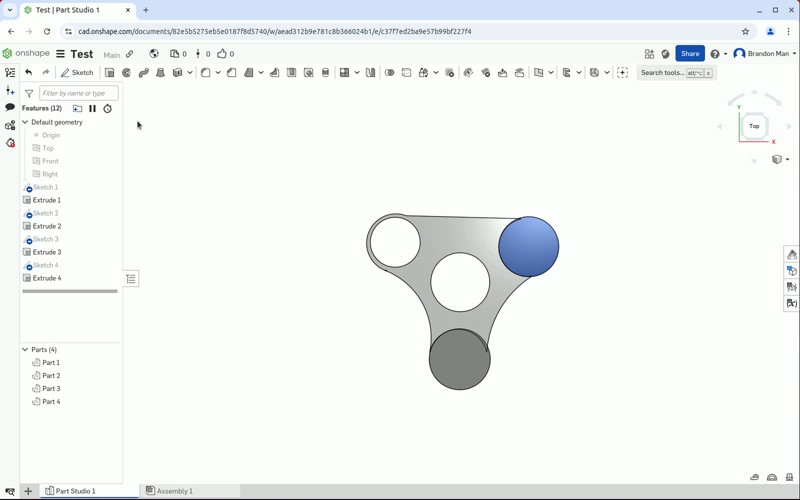
key(shift+h)
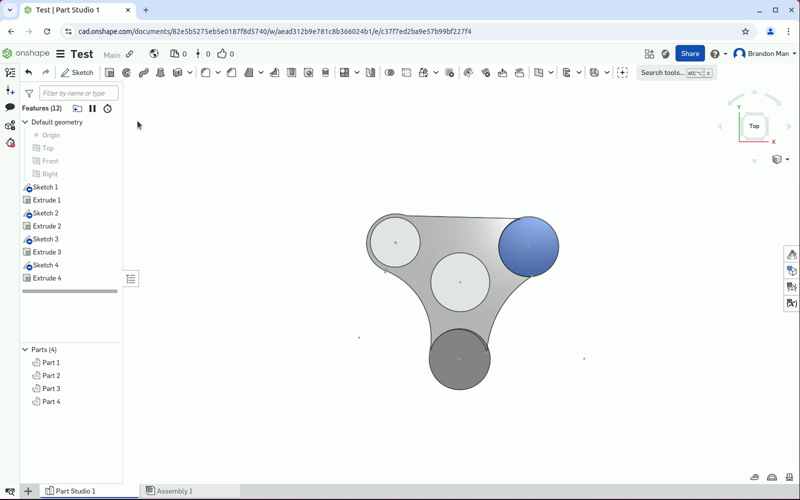
key(shift+7)
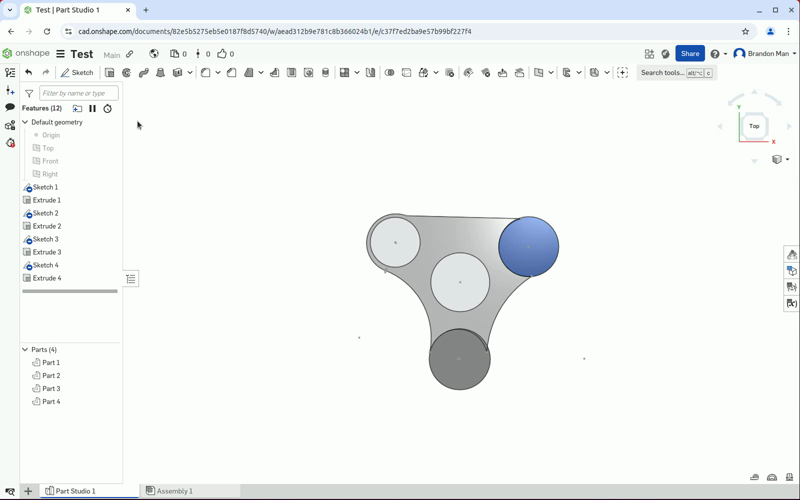
key(up, 3)
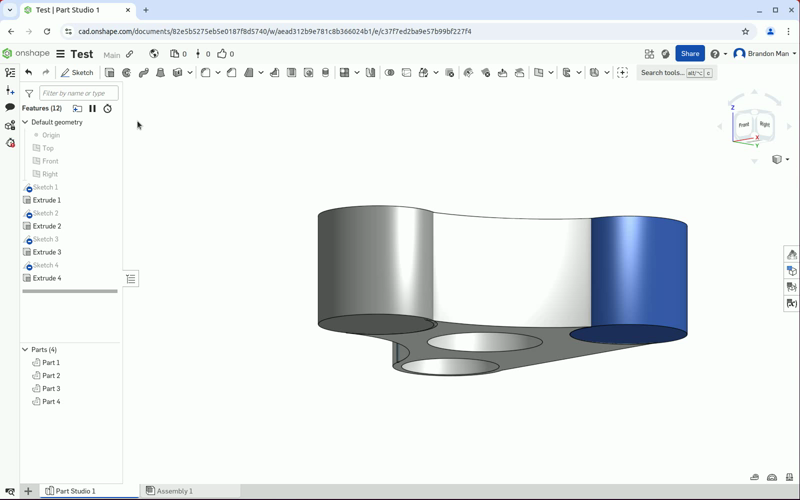
key(left, 3)
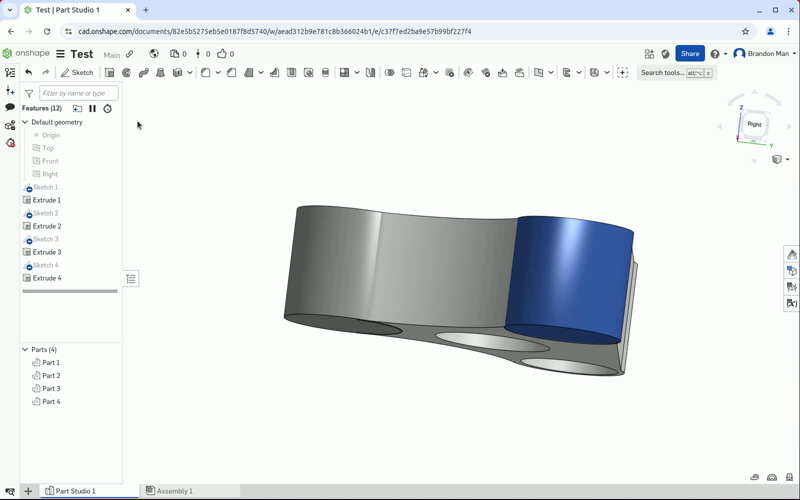
key(right, 3)
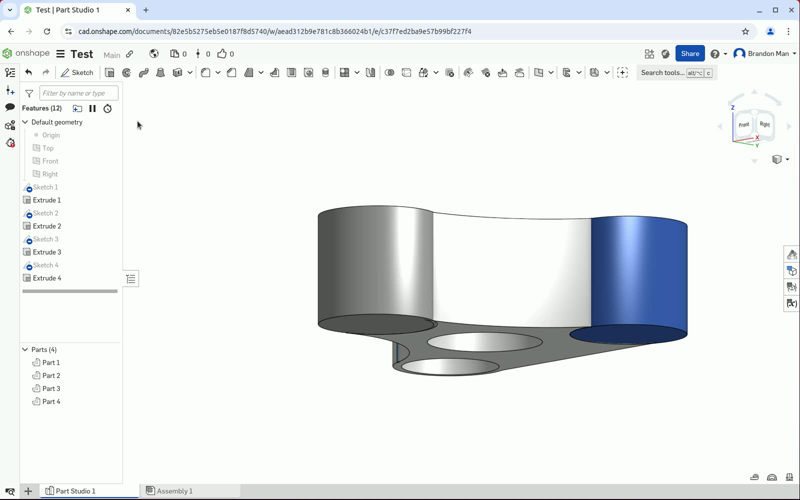
key(down, 3)
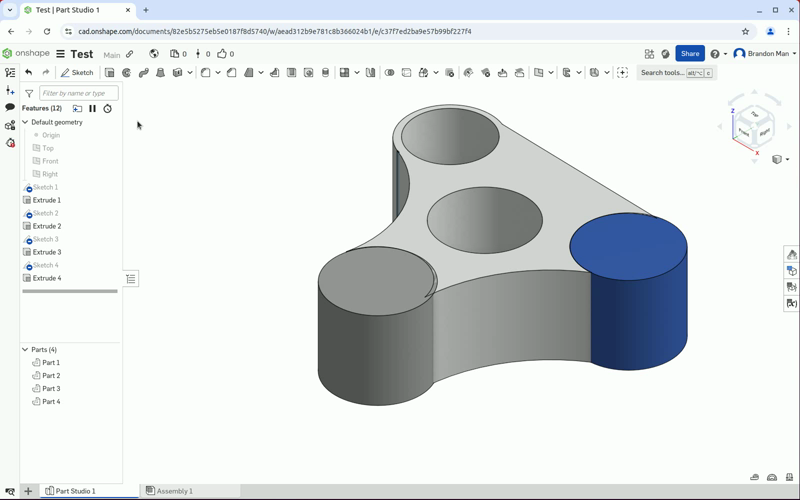
mouse_move(73, 189)
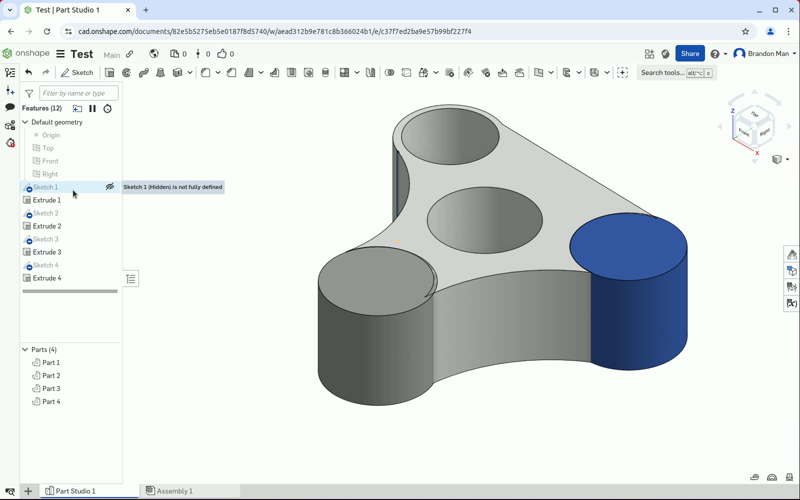
click(73, 189)